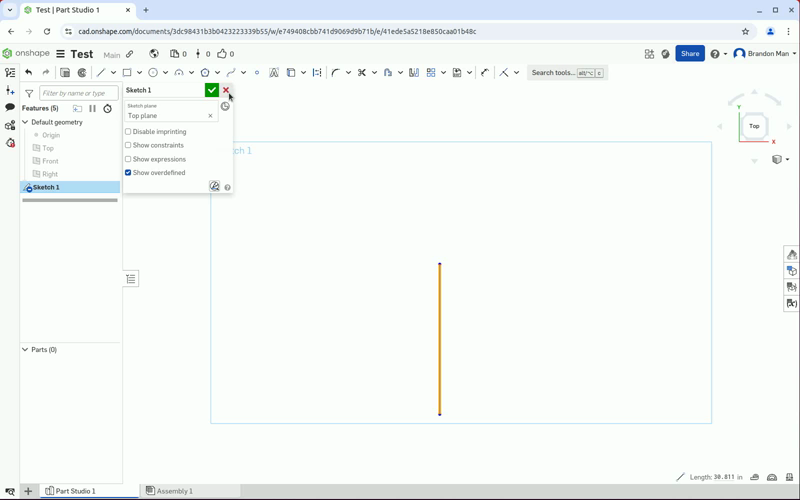
key(shift+h)
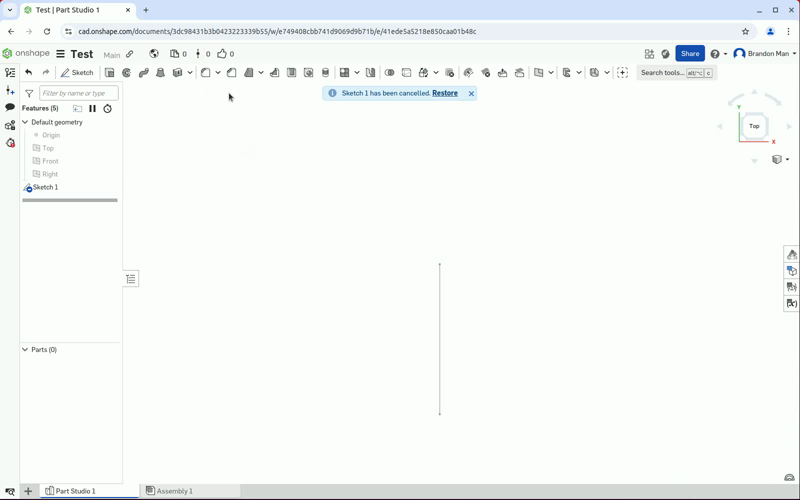
key(shift+s)
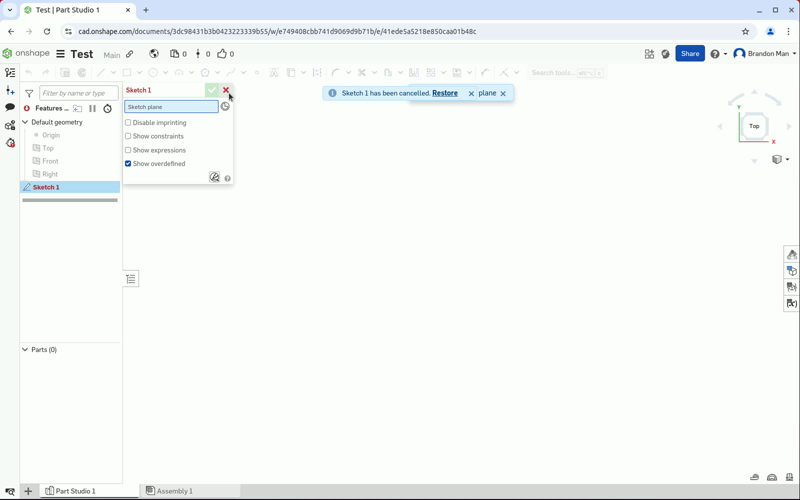
mouse_move(73, 150)
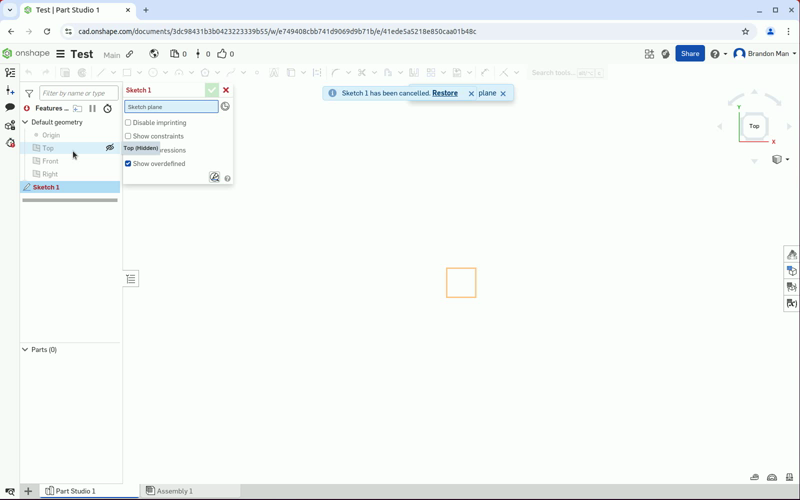
click(73, 150)
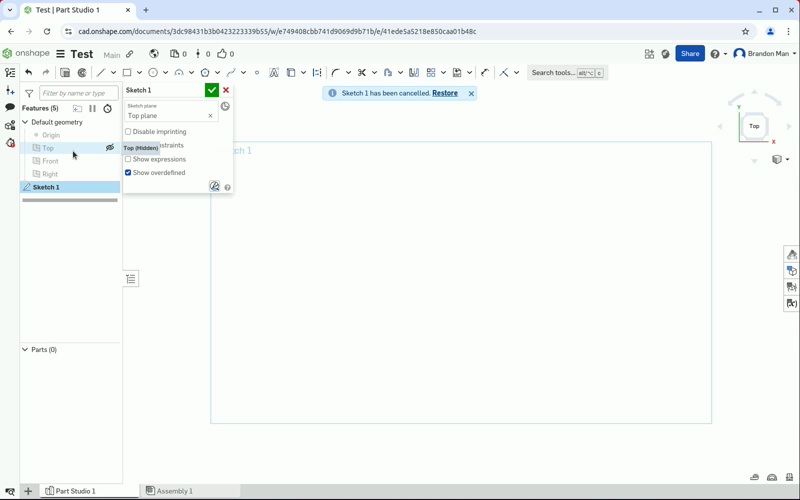
mouse_move(73, 352)
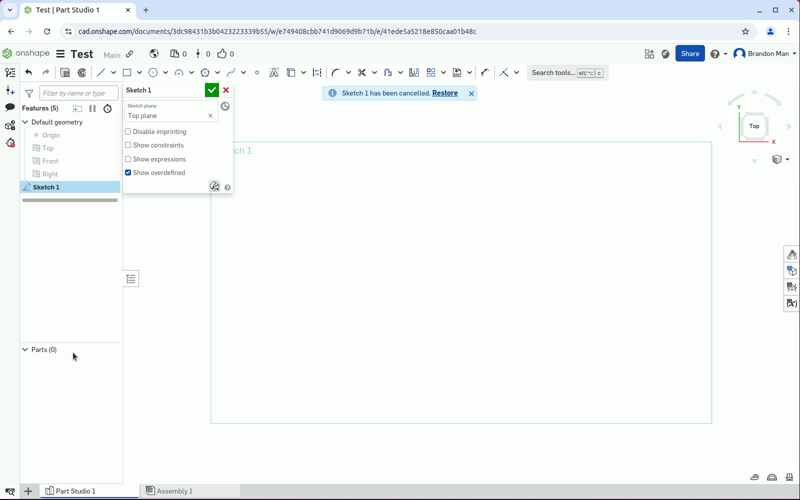
key(y)
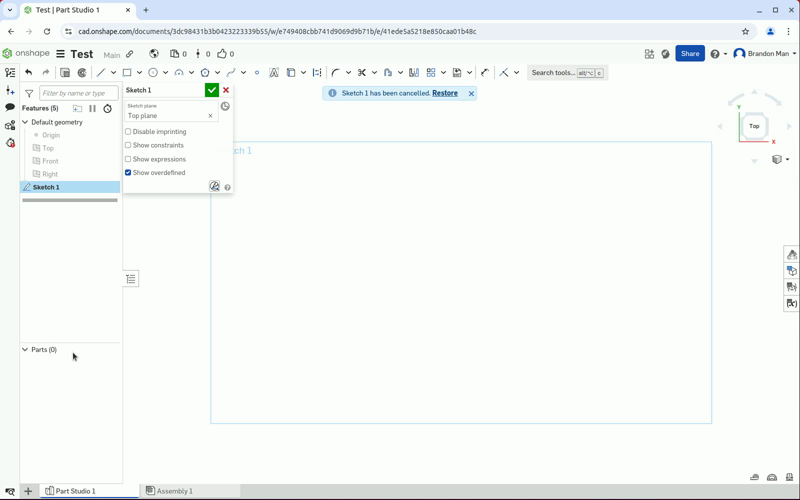
key(l)
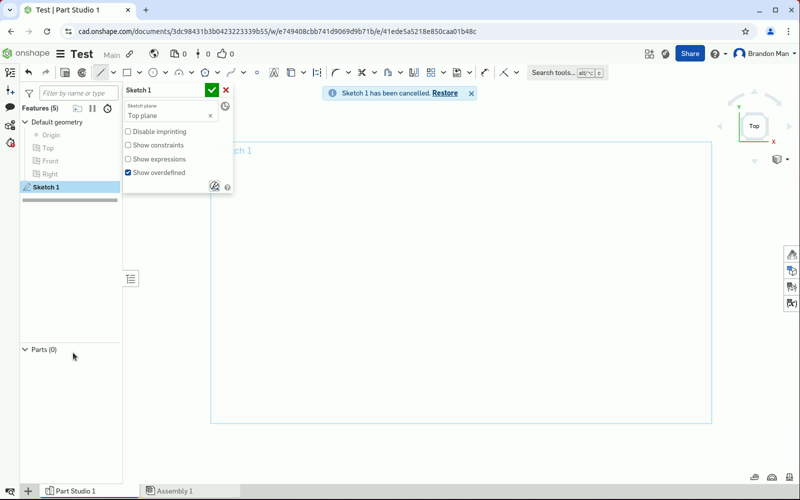
key_down(shift)
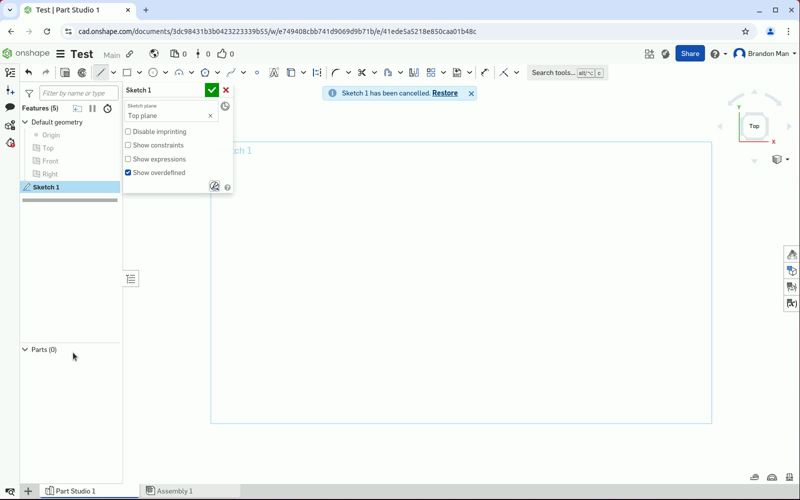
mouse_move(404, 250)
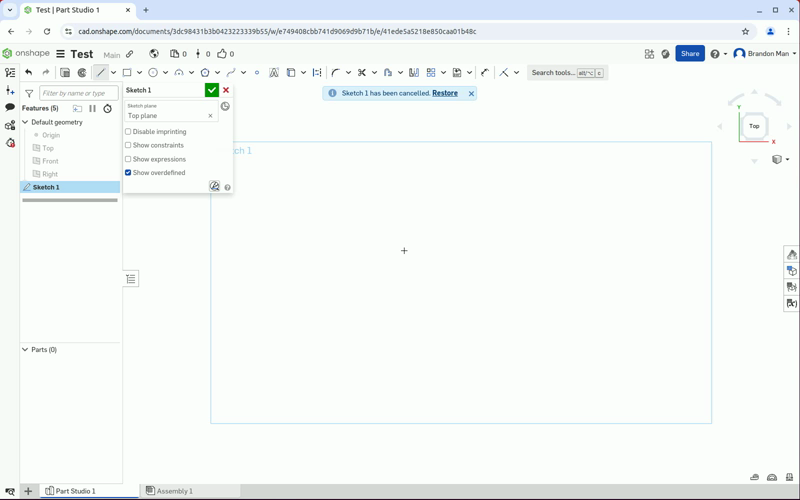
click(404, 250)
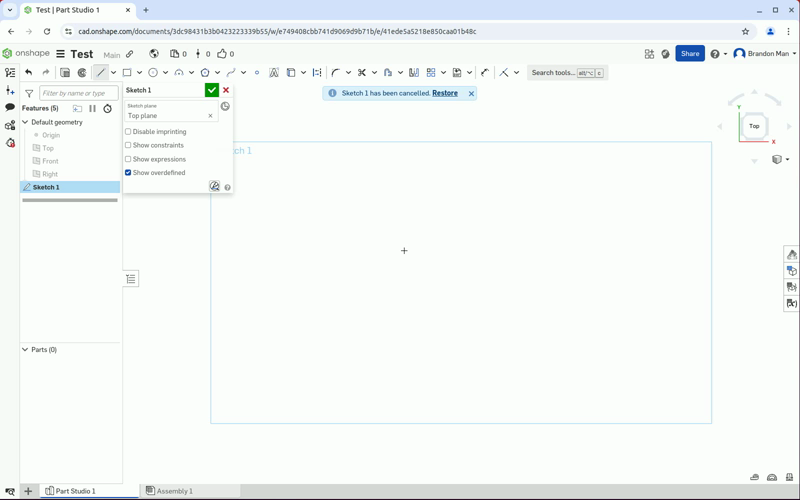
key_up(shift)
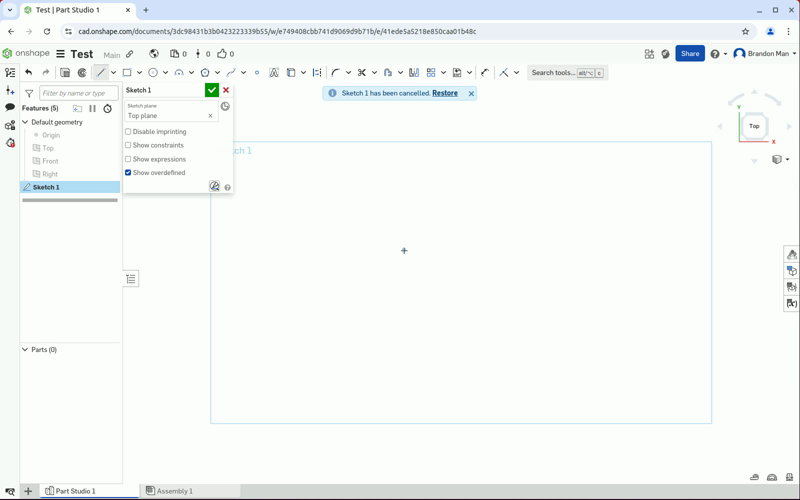
key_down(shift)
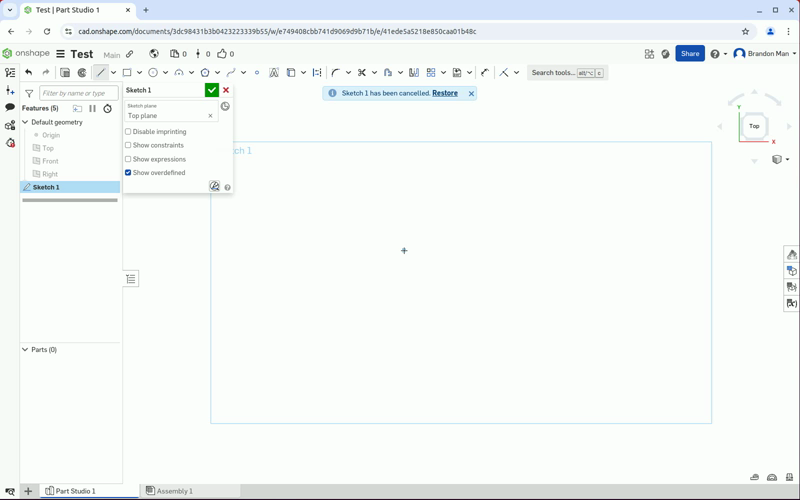
mouse_move(461, 347)
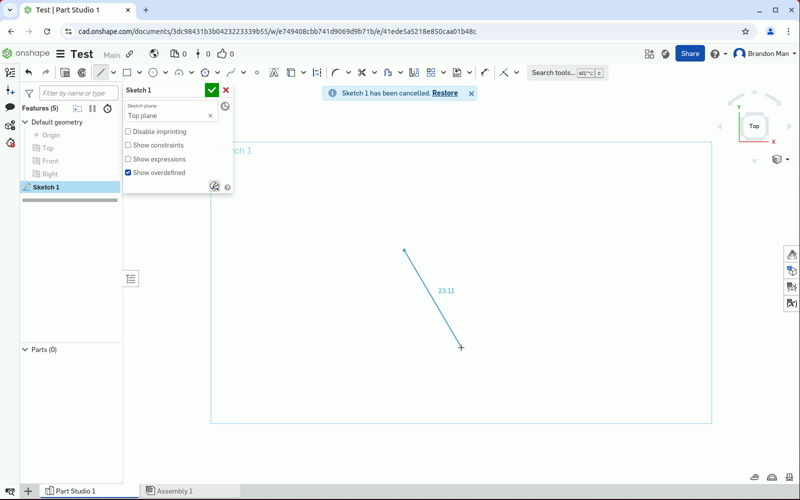
click(461, 347)
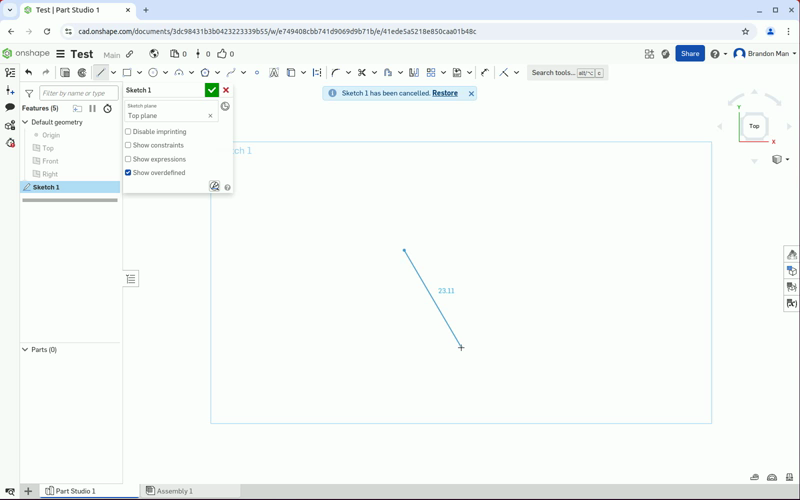
key_up(shift)
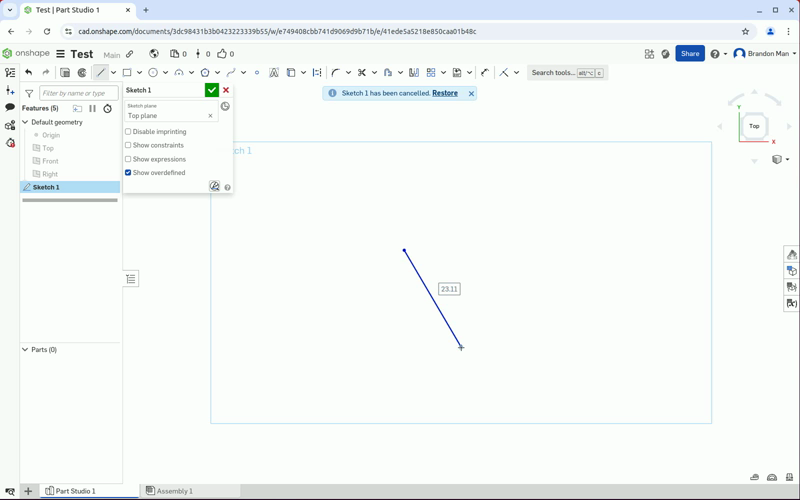
key_down(shift)
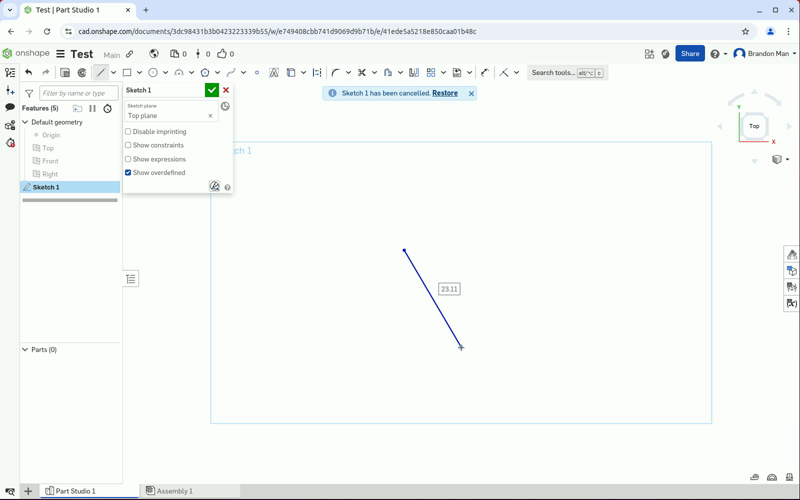
mouse_move(516, 250)
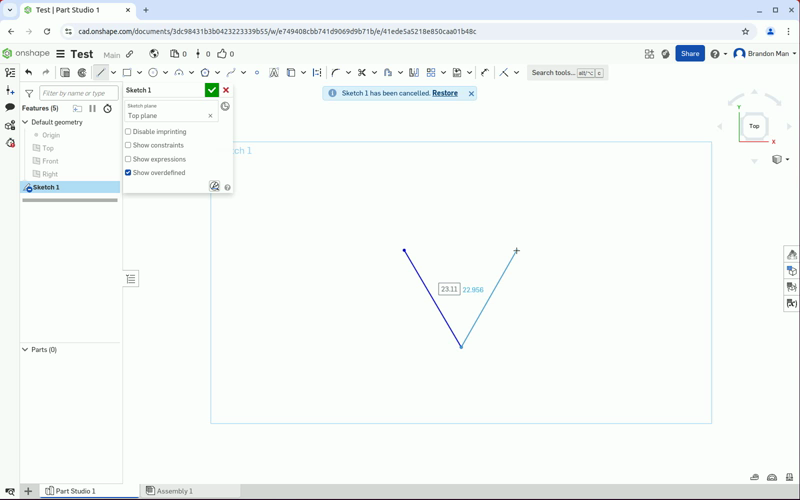
click(516, 250)
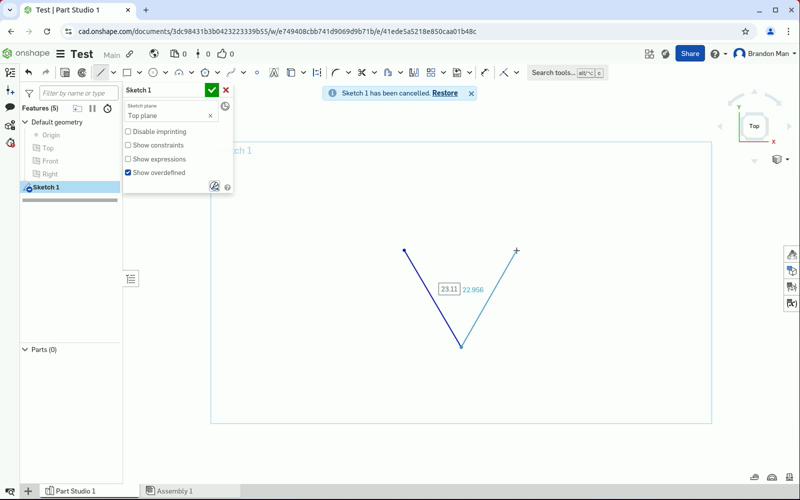
key_up(shift)
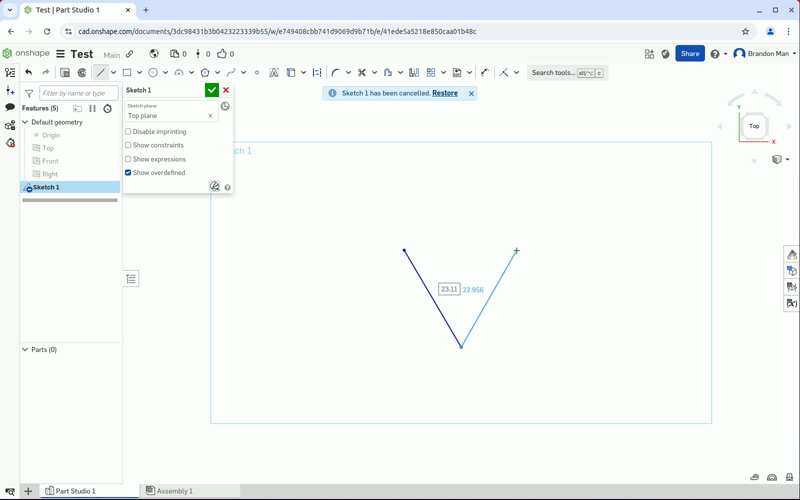
key_down(shift)
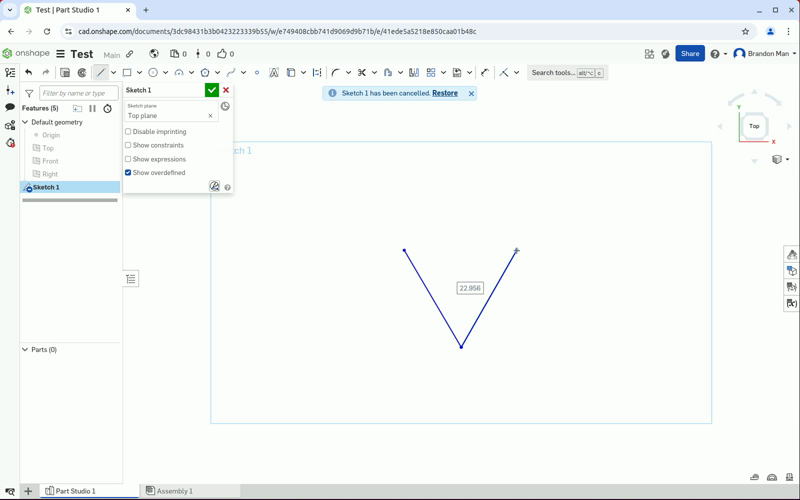
mouse_move(404, 250)
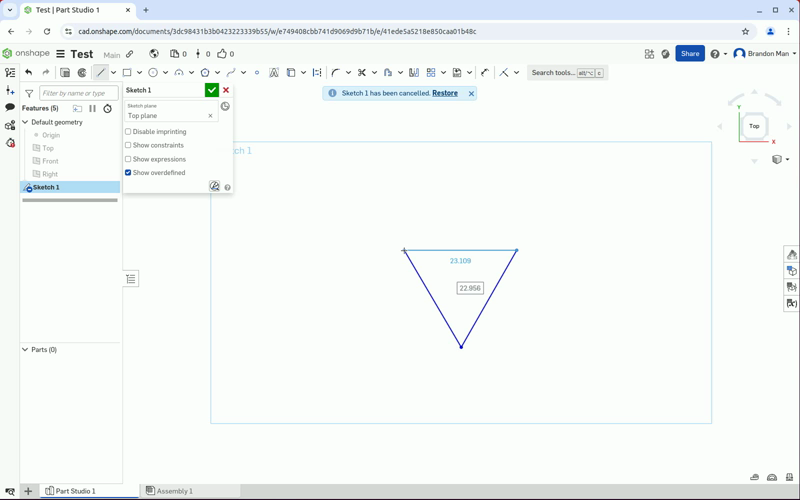
key_up(shift)
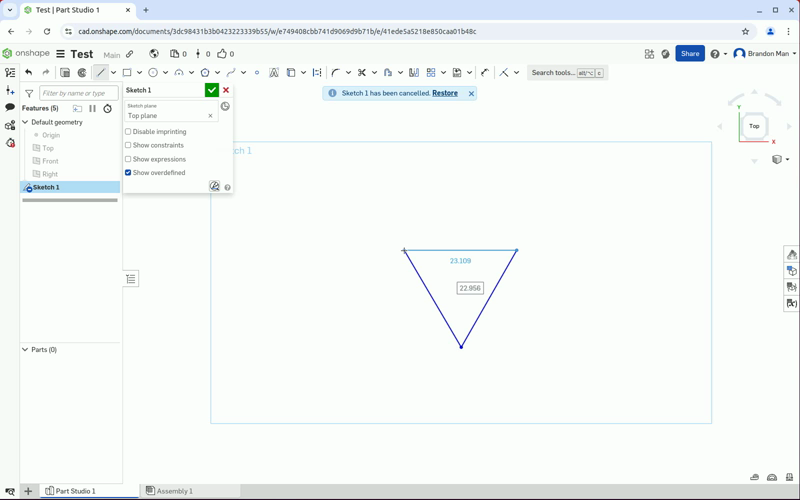
click(404, 250)
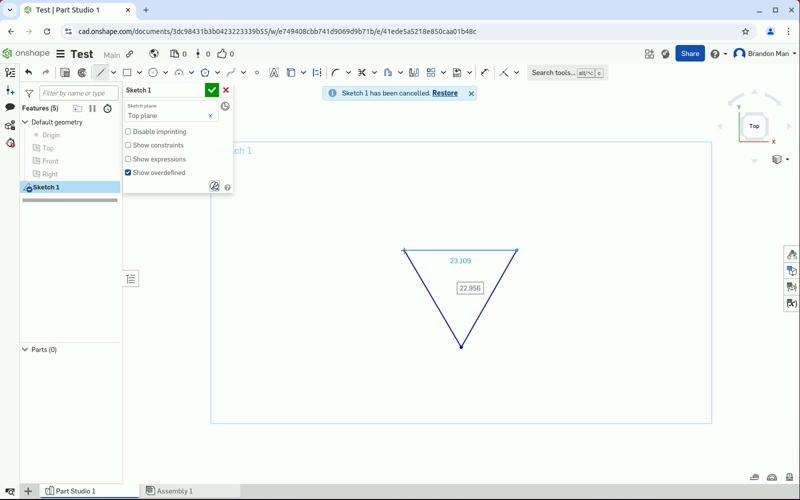
key(esc)
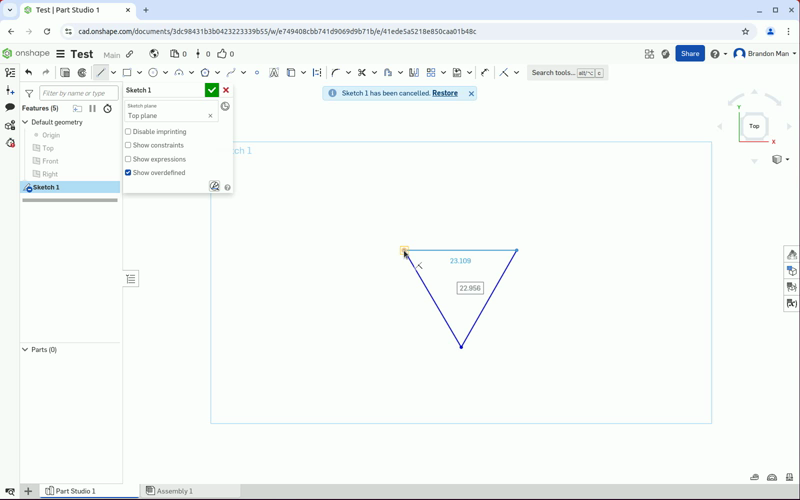
mouse_move(444, 277)
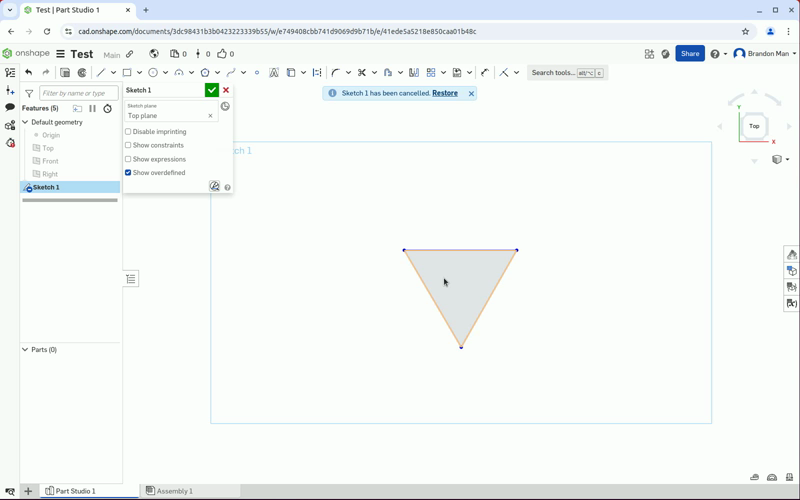
click(444, 277)
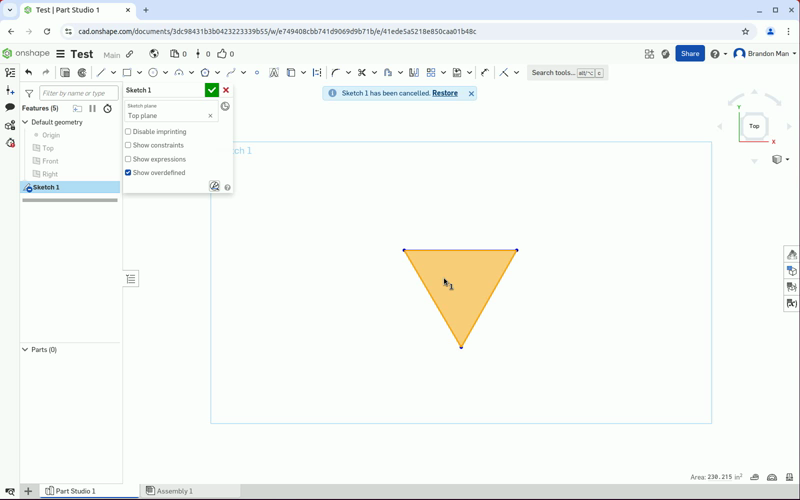
mouse_move(73, 352)
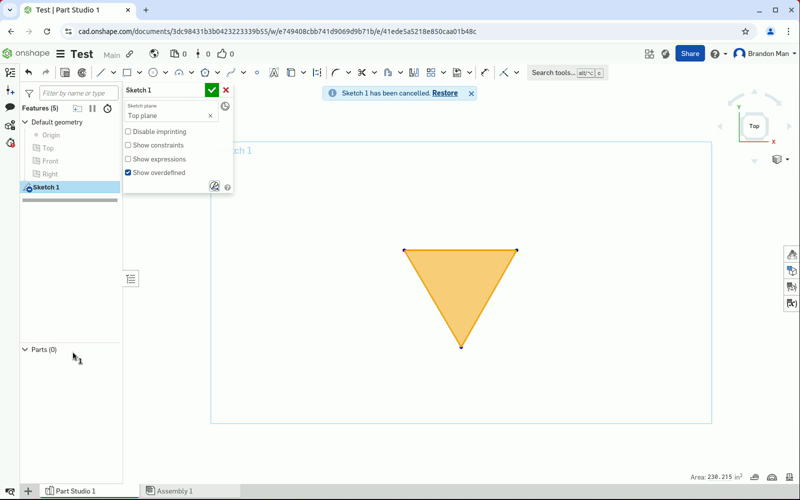
key(shift+y)
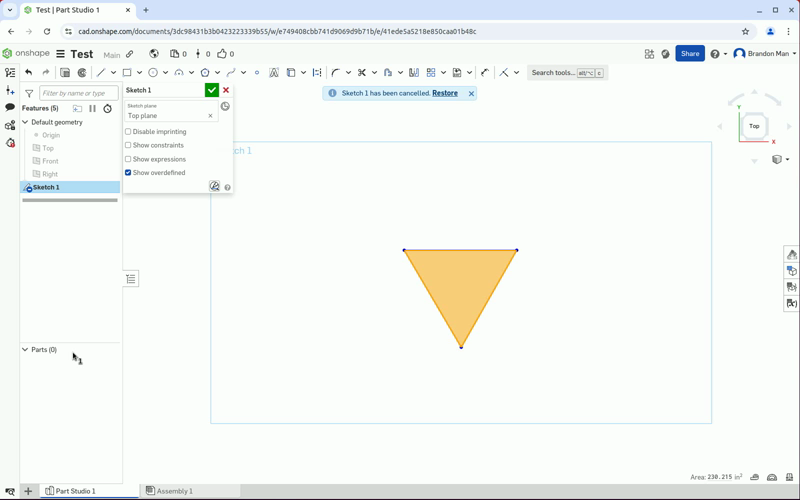
key(shift+e)
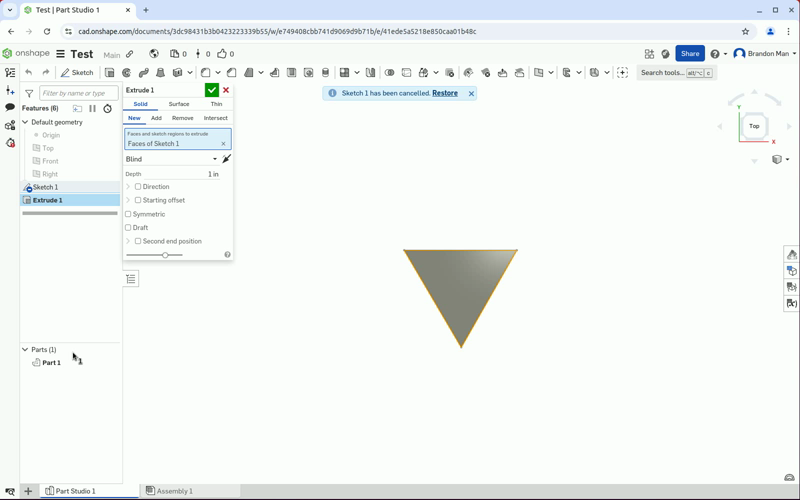
mouse_move(143, 106)
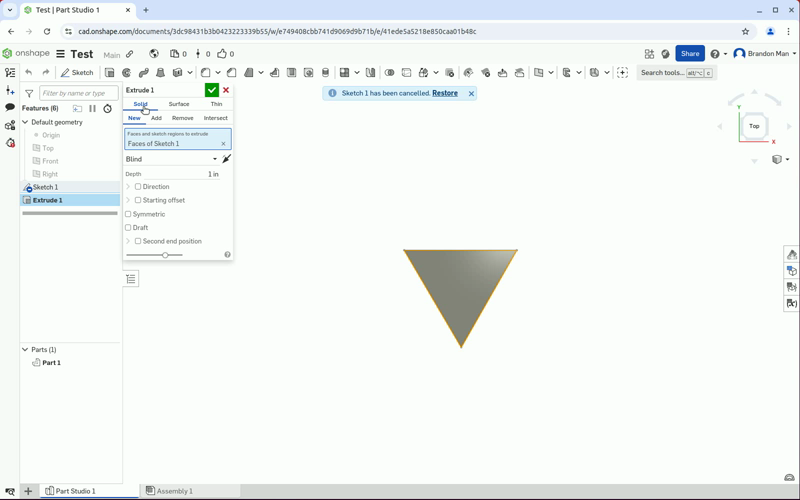
click(143, 106)
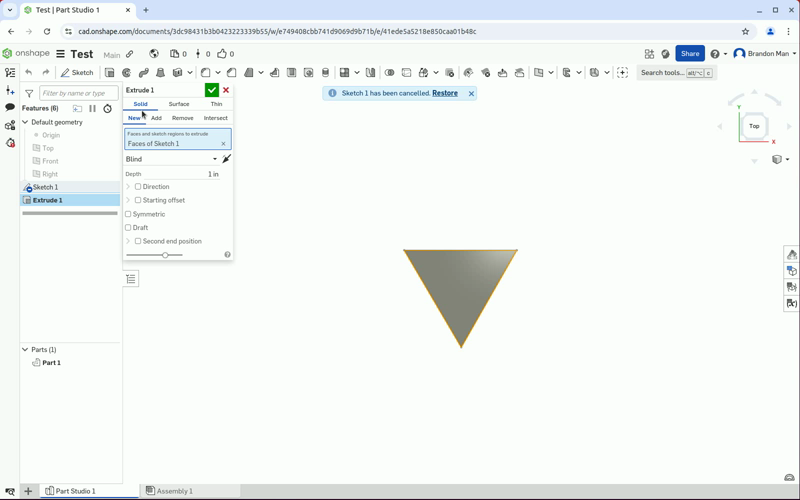
mouse_move(137, 120)
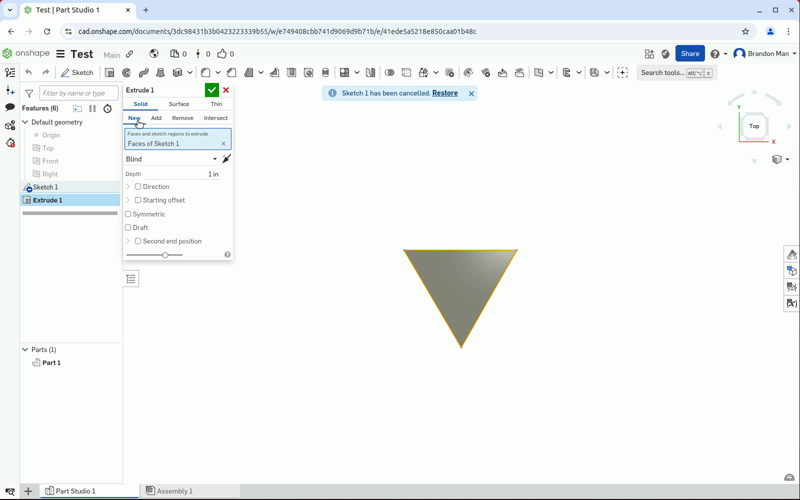
click(137, 120)
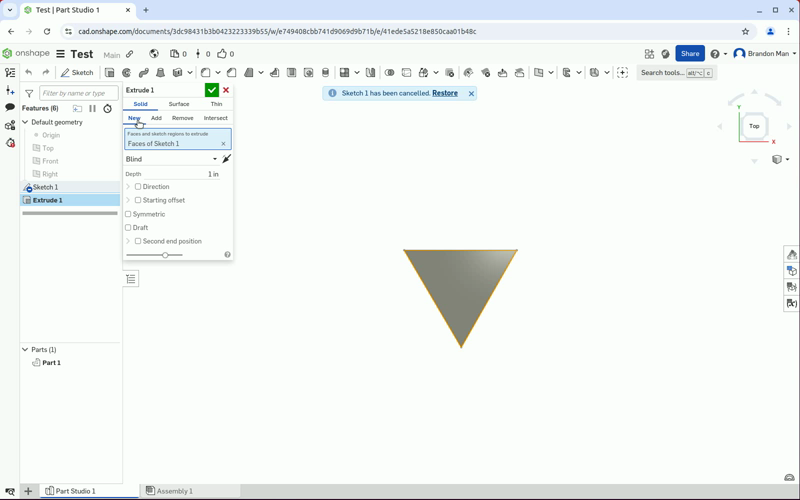
key(tab, 4)
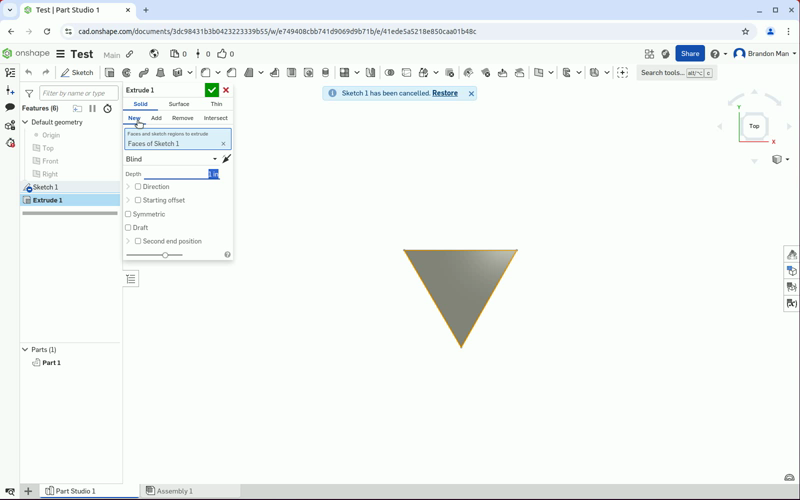
text(23.108)
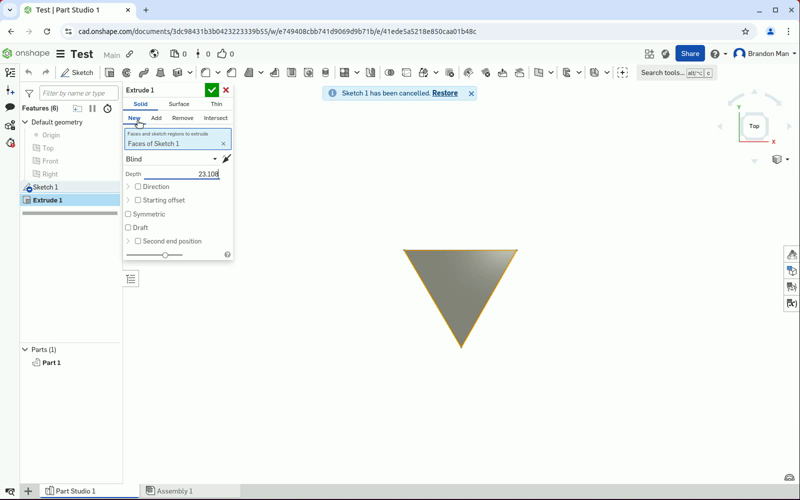
key(enter)
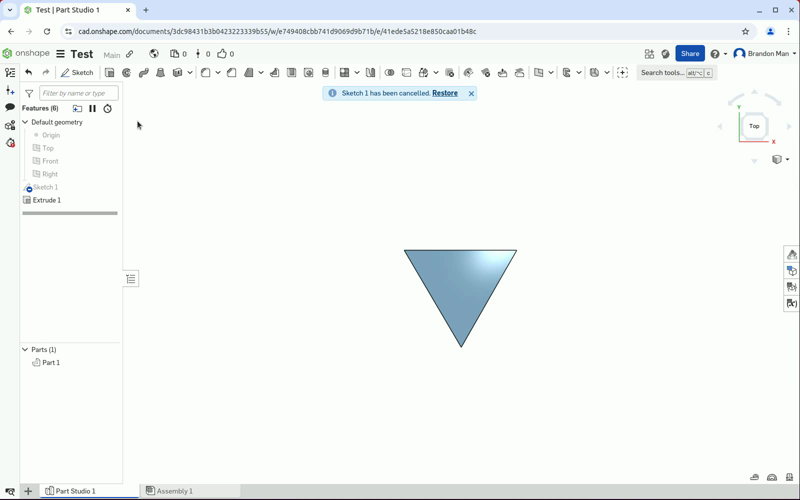
key(shift+h)
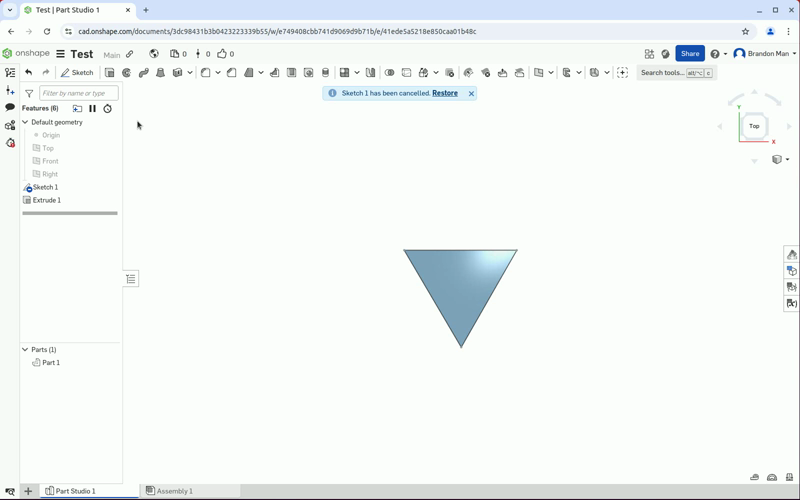
key(shift+h)
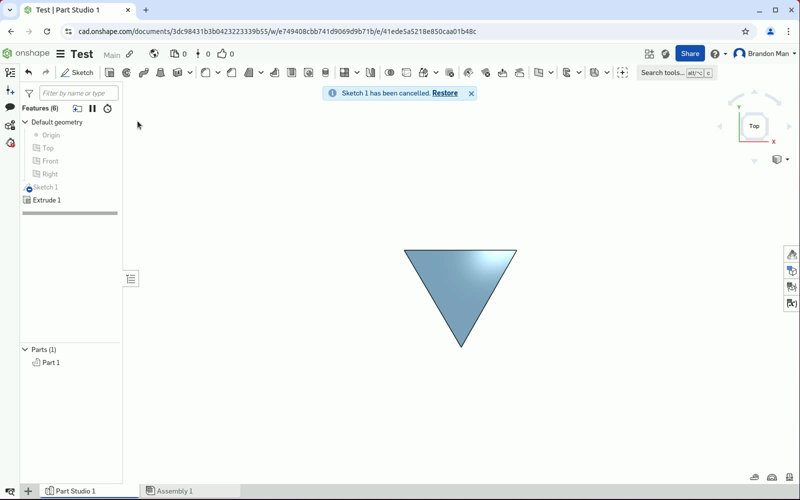
mouse_move(73, 189)
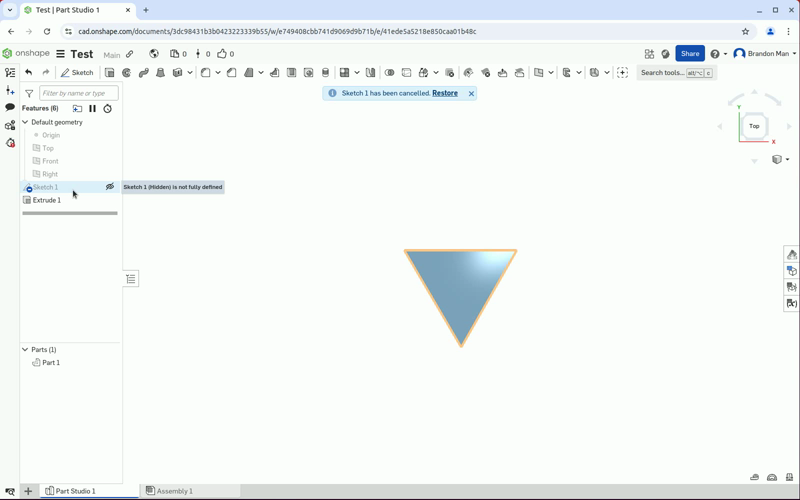
click(73, 189)
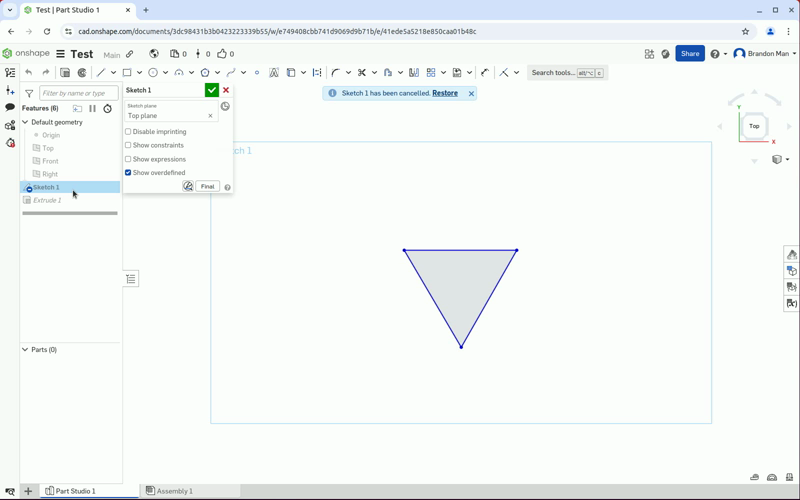
mouse_move(229, 92)
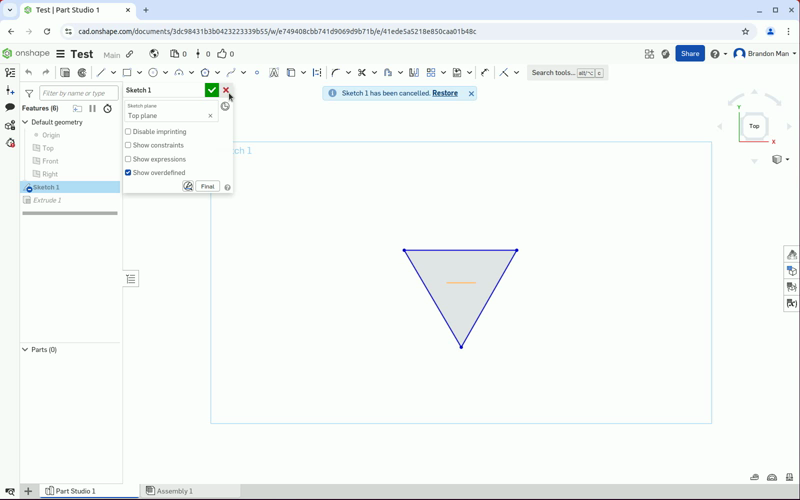
click(229, 92)
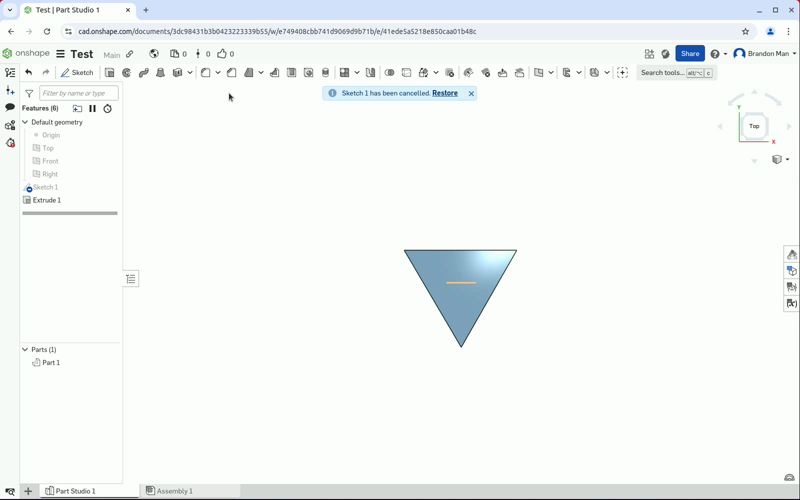
mouse_move(541, 75)
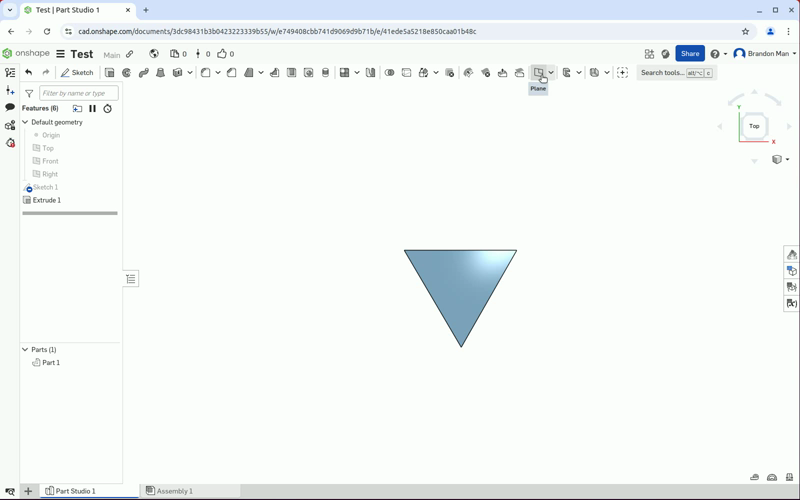
click(541, 75)
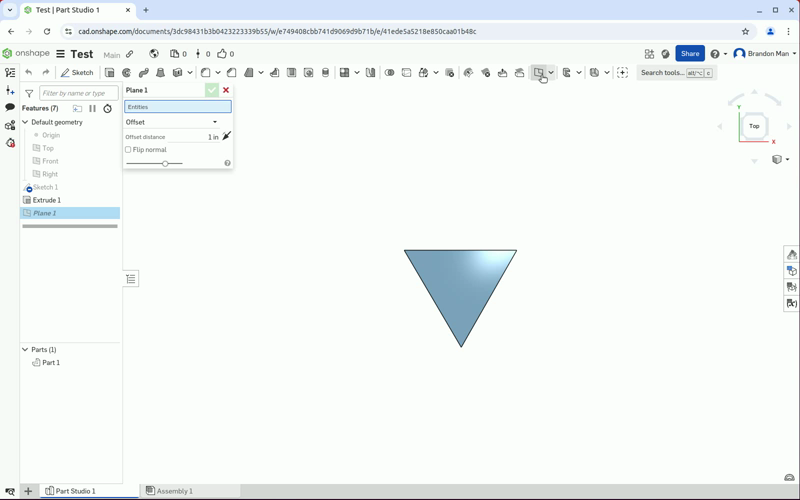
mouse_move(73, 150)
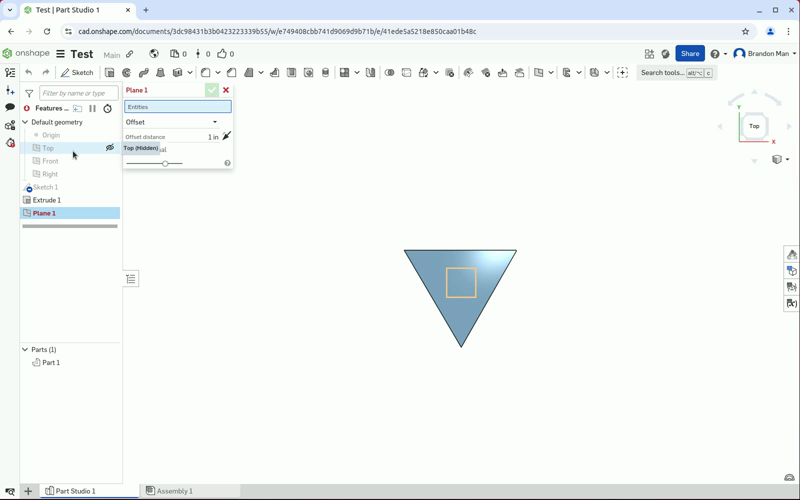
click(73, 150)
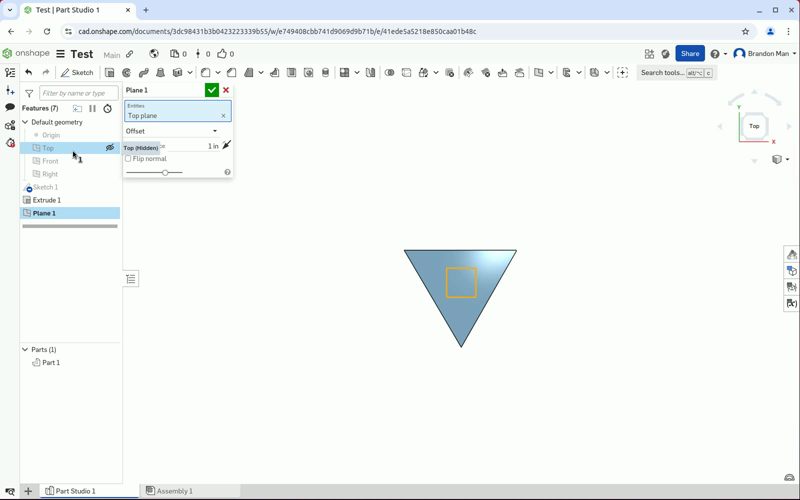
key(tab, 2)
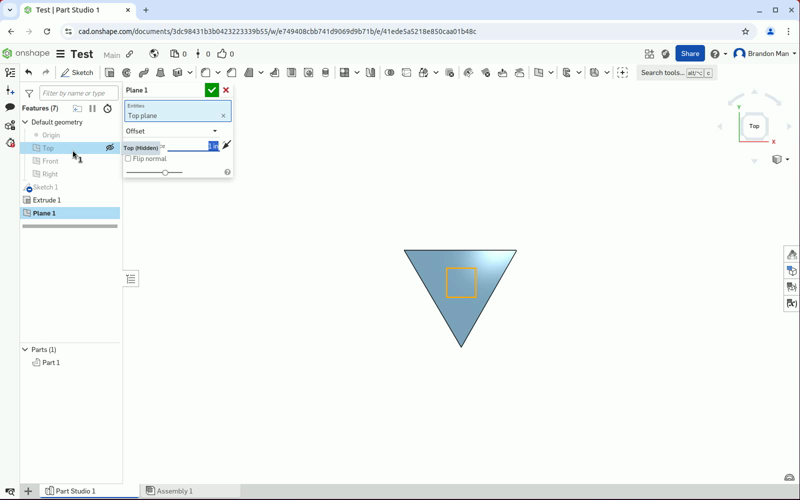
text(23.108)
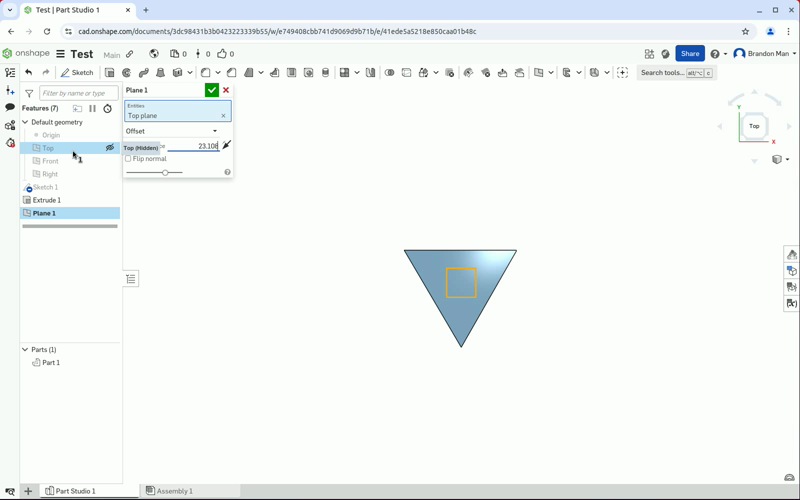
key(enter, 2)
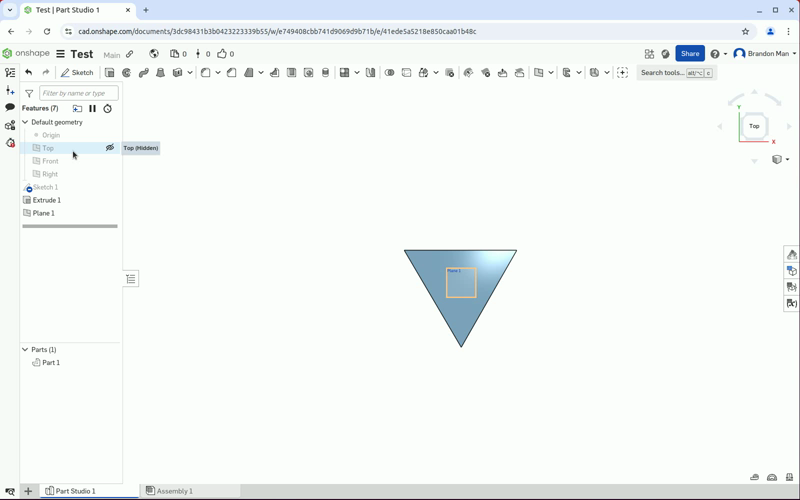
key(shift+s)
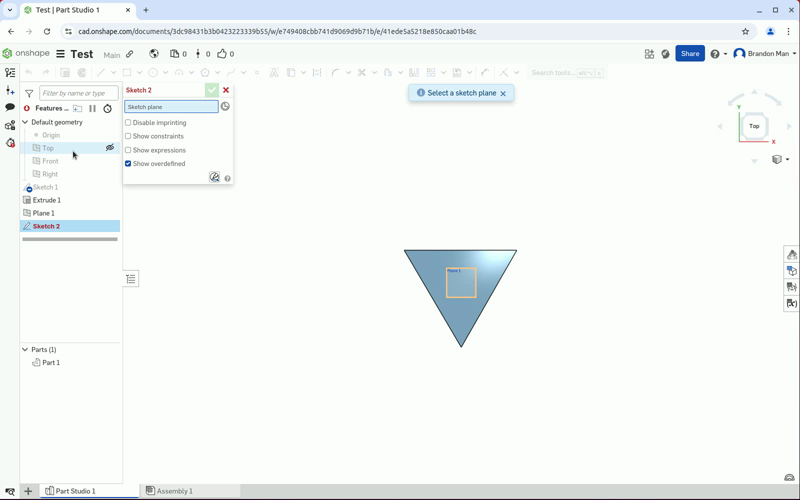
mouse_move(73, 215)
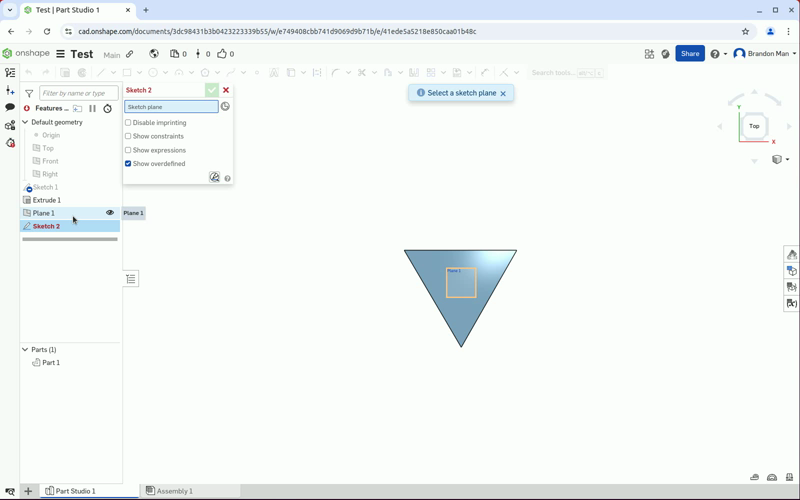
click(73, 215)
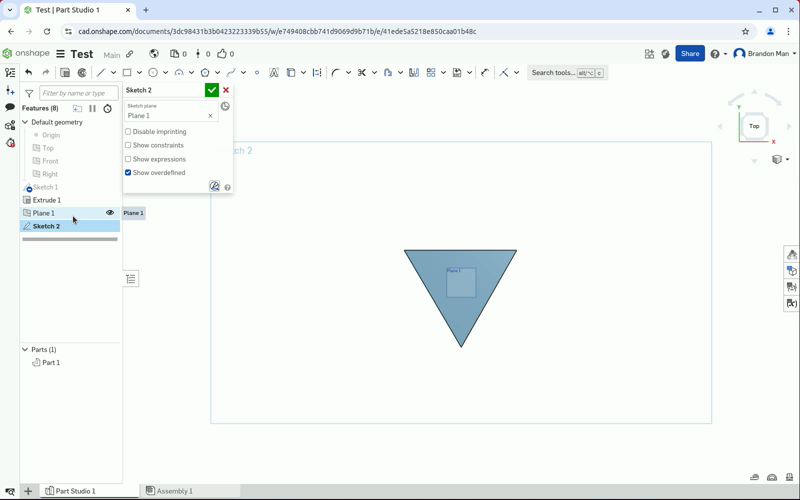
mouse_move(73, 352)
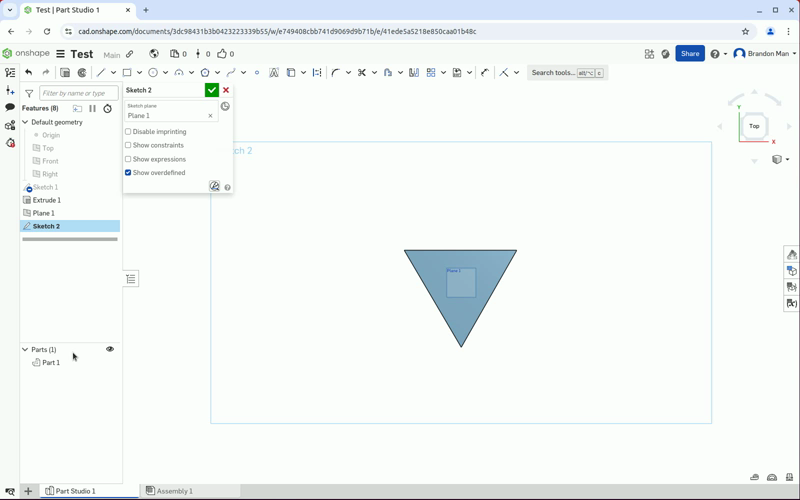
key(y)
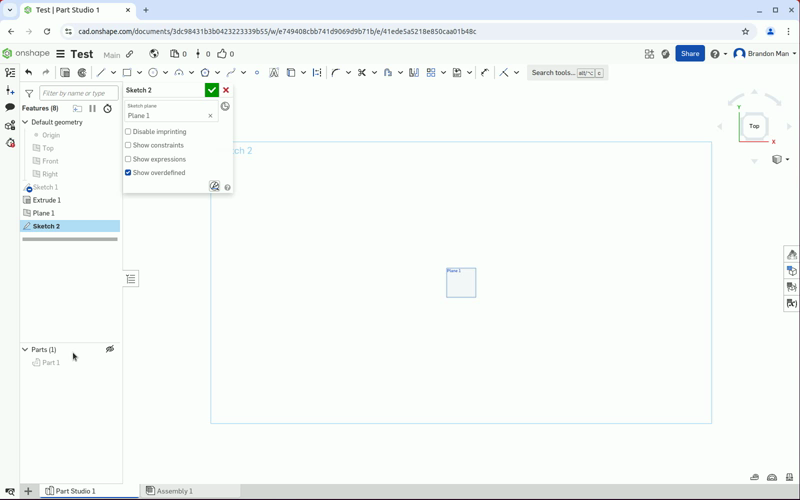
key(l)
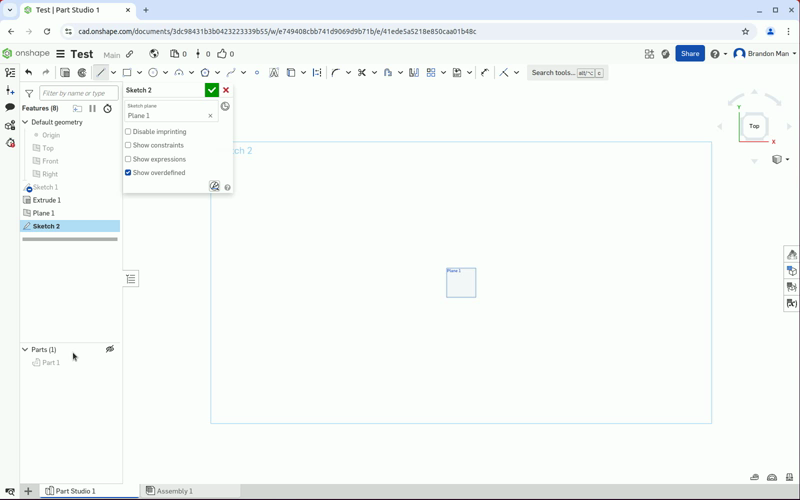
key_down(shift)
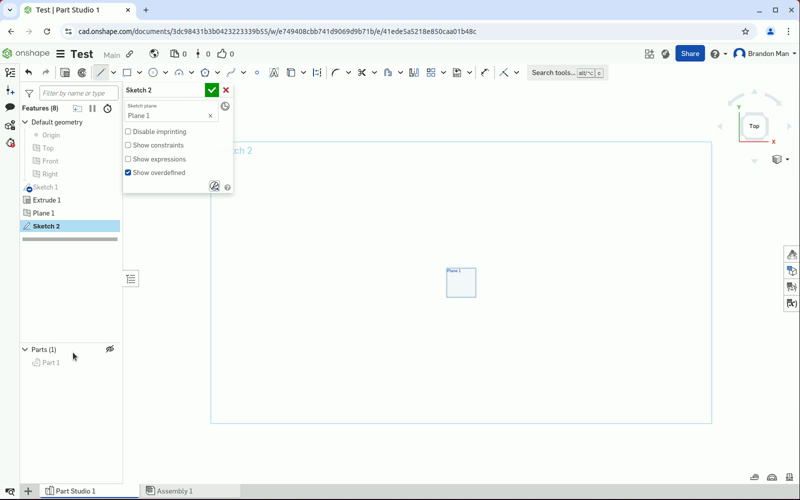
mouse_move(404, 250)
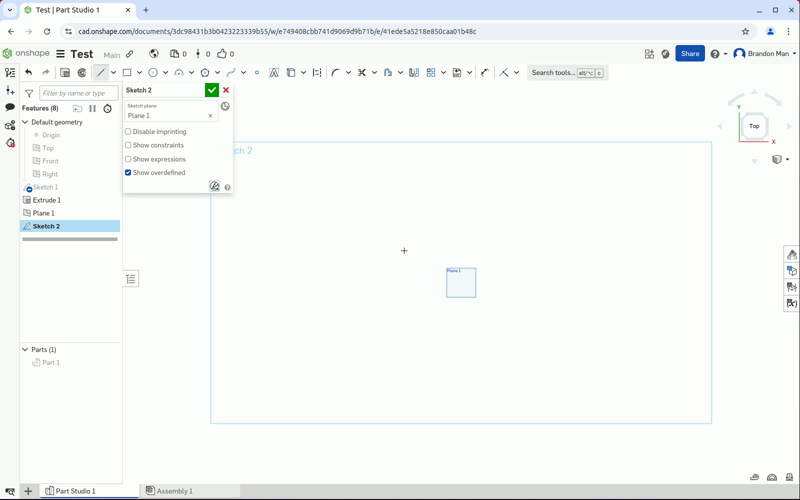
click(404, 250)
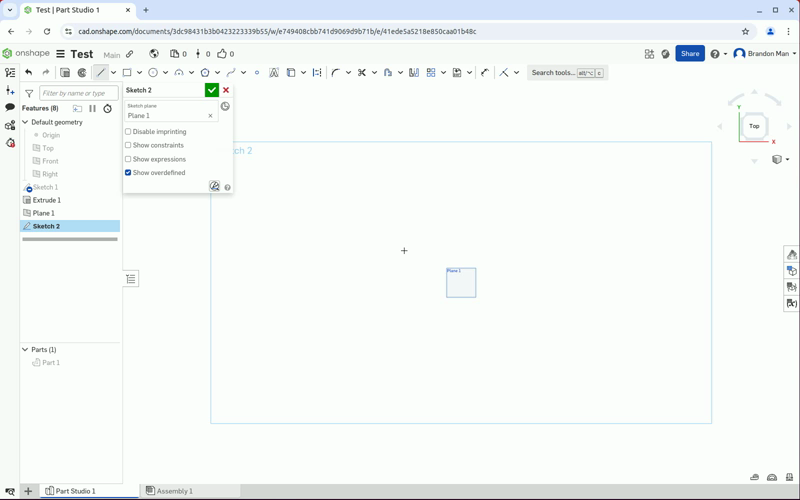
key_up(shift)
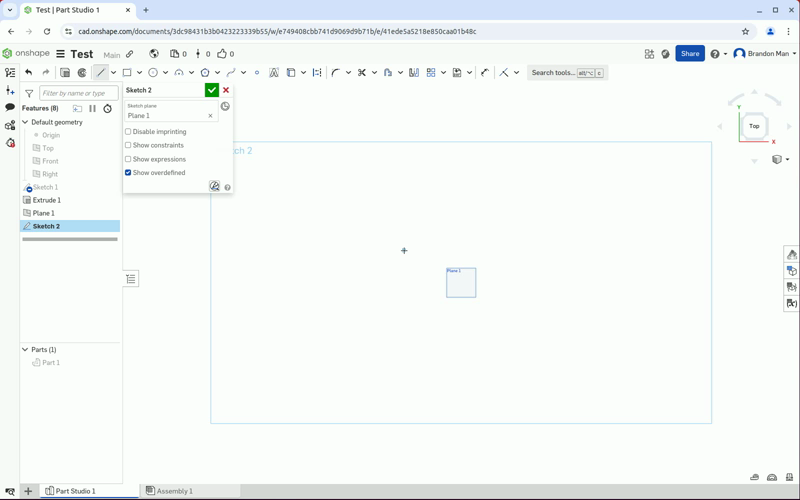
key_down(shift)
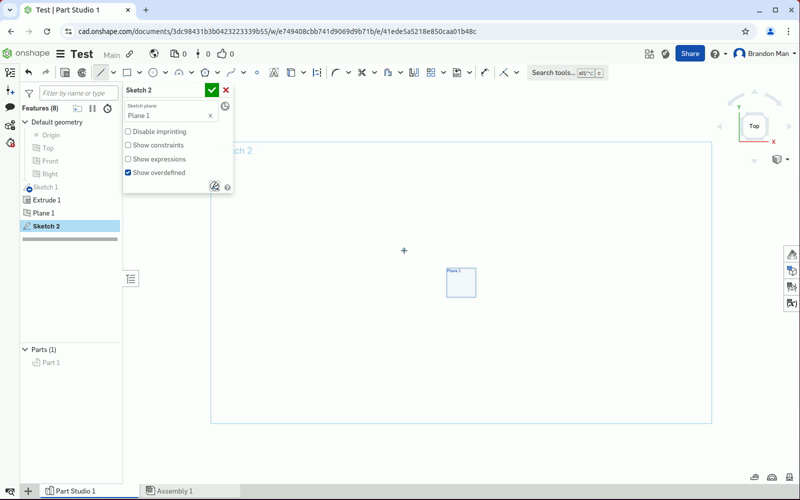
mouse_move(460, 347)
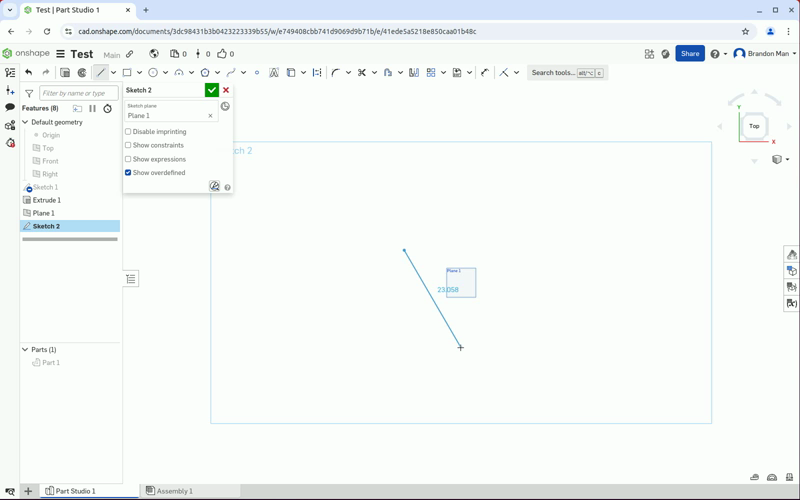
click(460, 347)
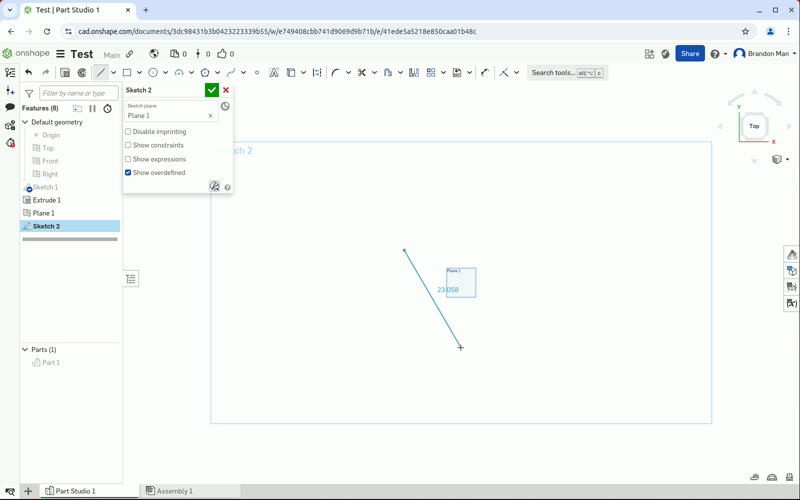
key_up(shift)
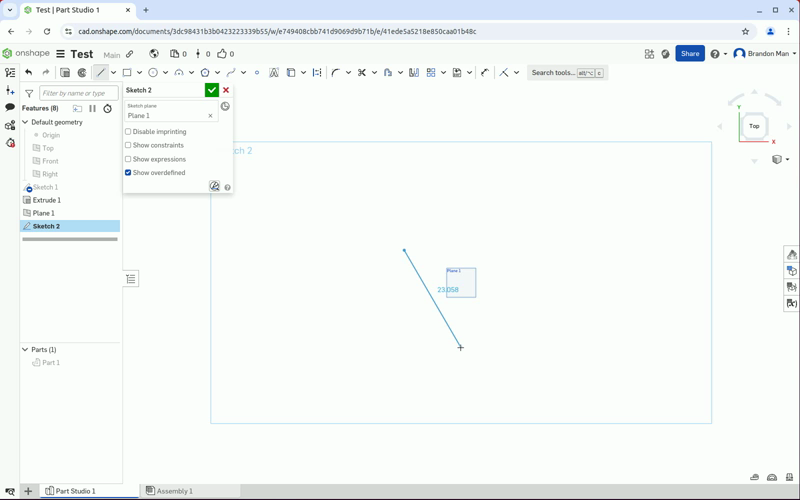
key_down(shift)
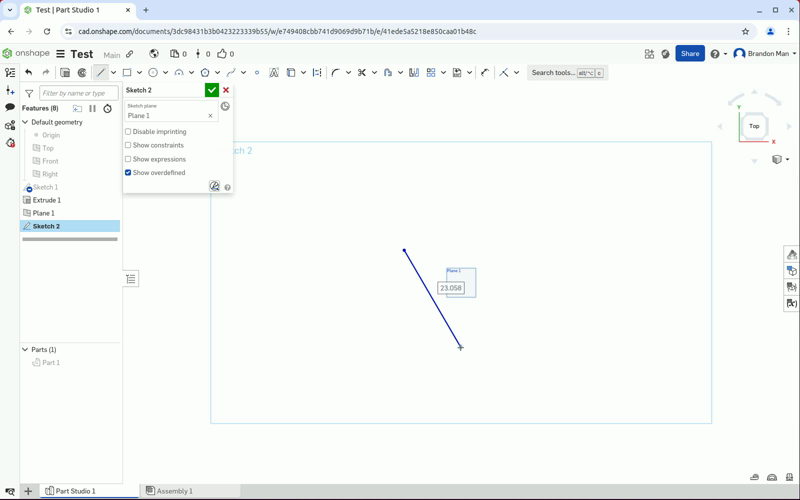
mouse_move(479, 250)
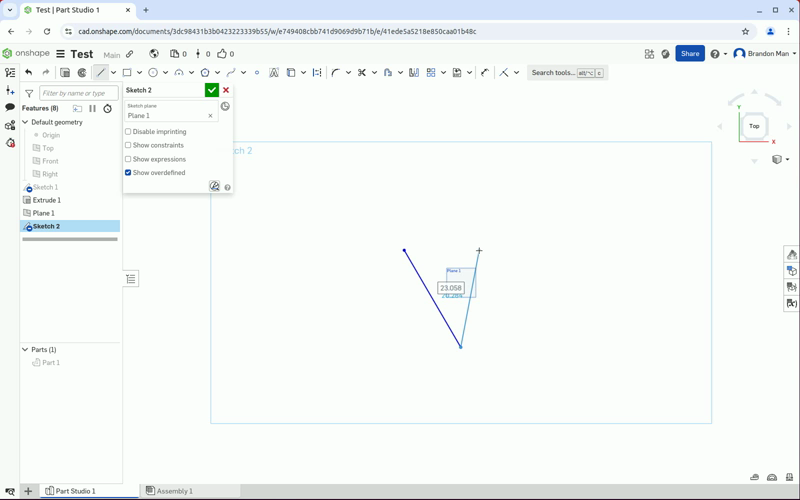
click(479, 250)
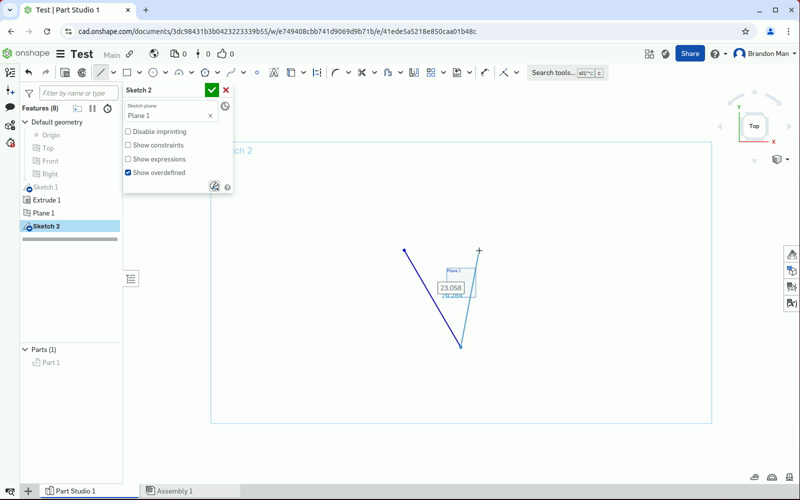
key_up(shift)
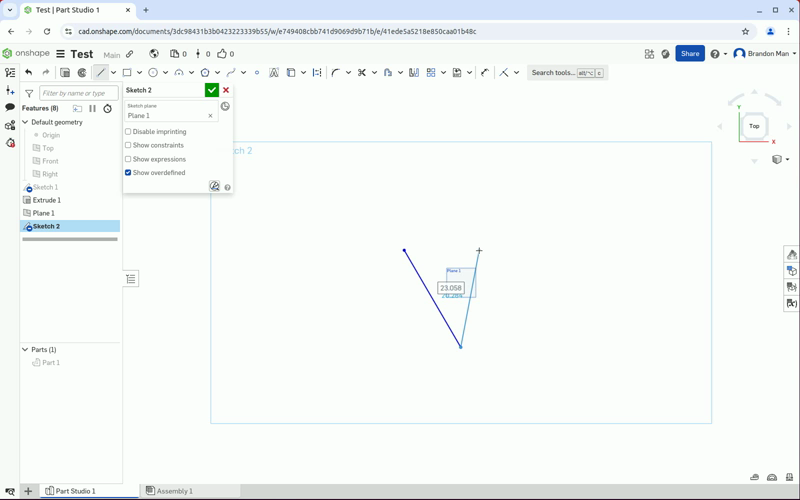
key_down(shift)
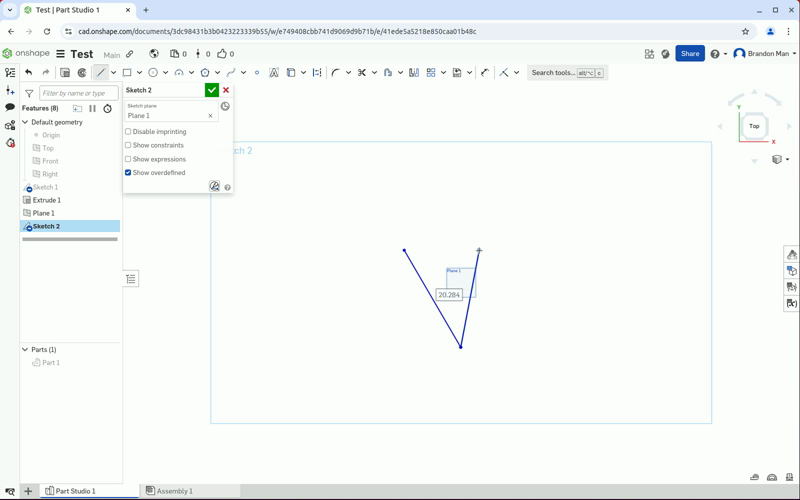
mouse_move(404, 250)
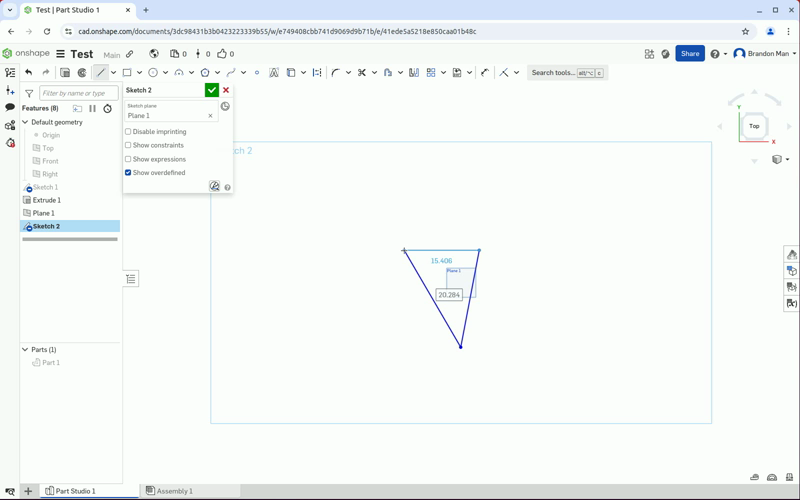
key_up(shift)
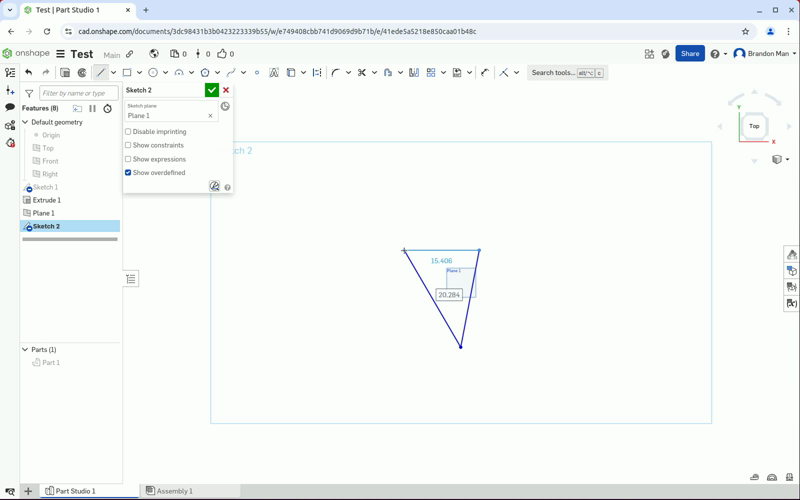
click(404, 250)
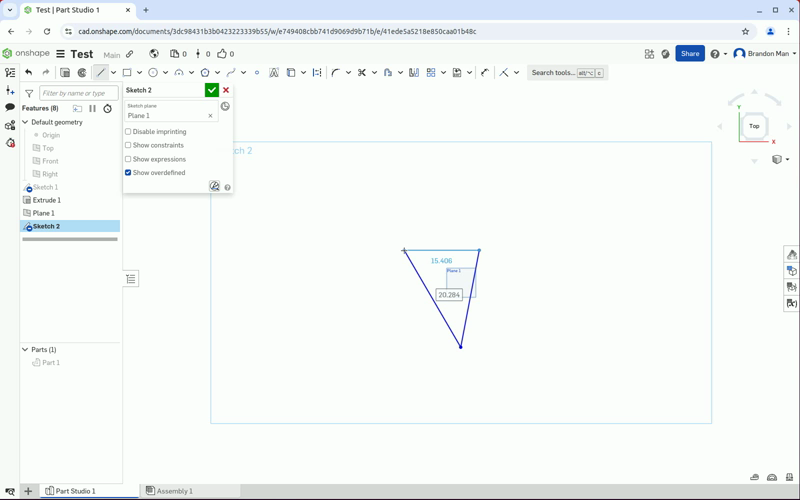
key(esc)
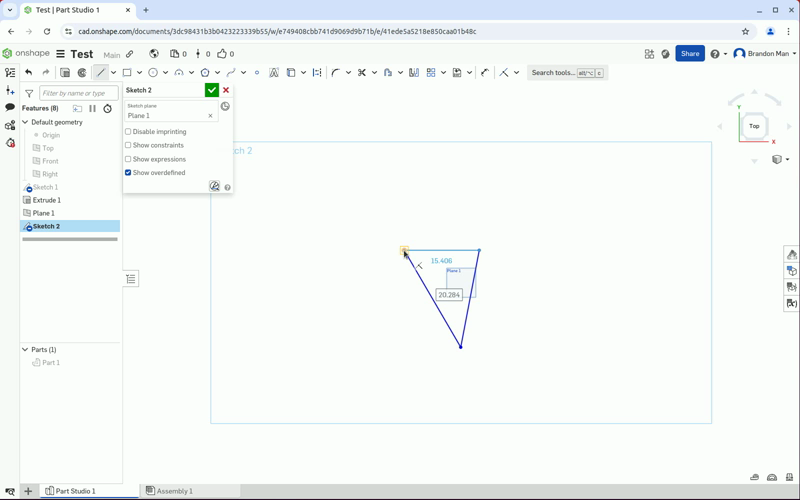
mouse_move(457, 310)
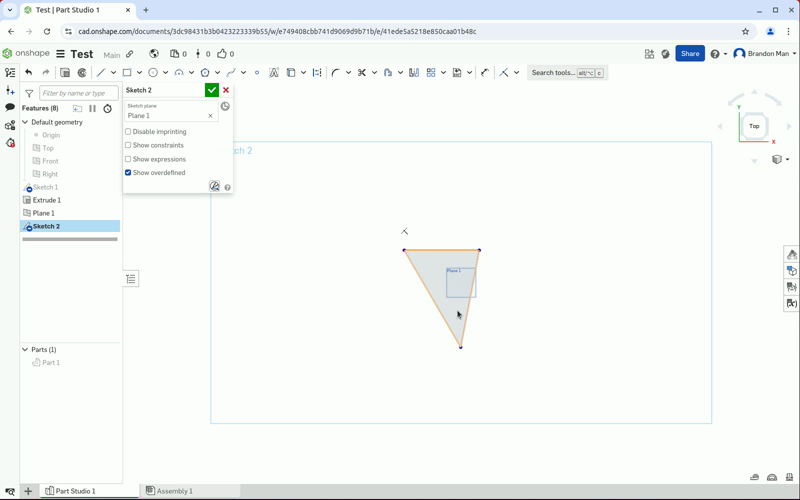
click(457, 310)
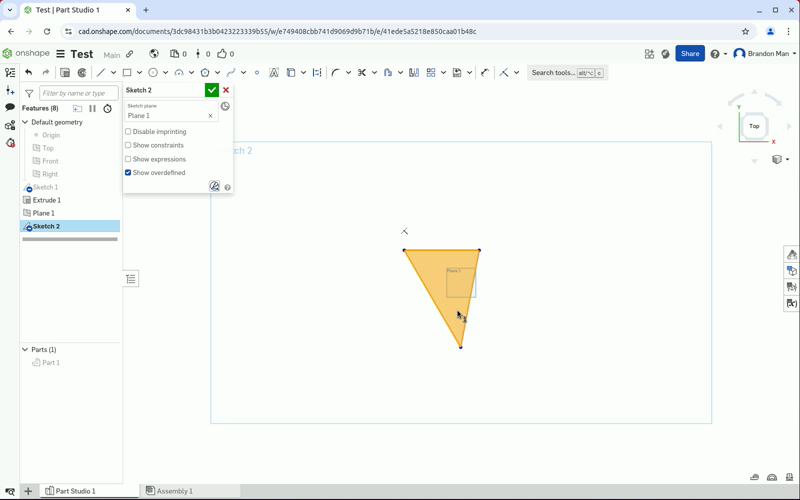
mouse_move(73, 352)
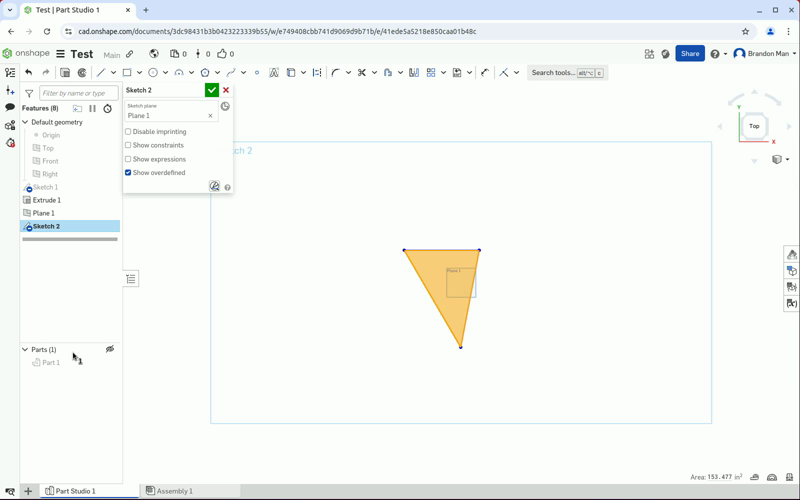
key(shift+y)
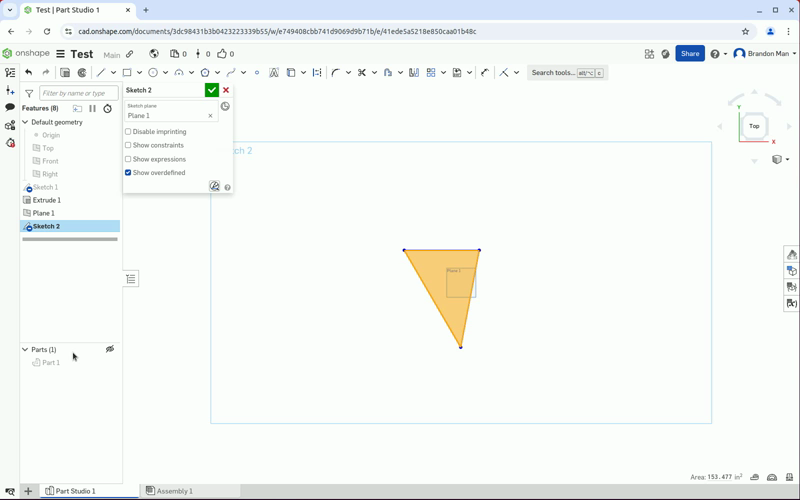
key(shift+e)
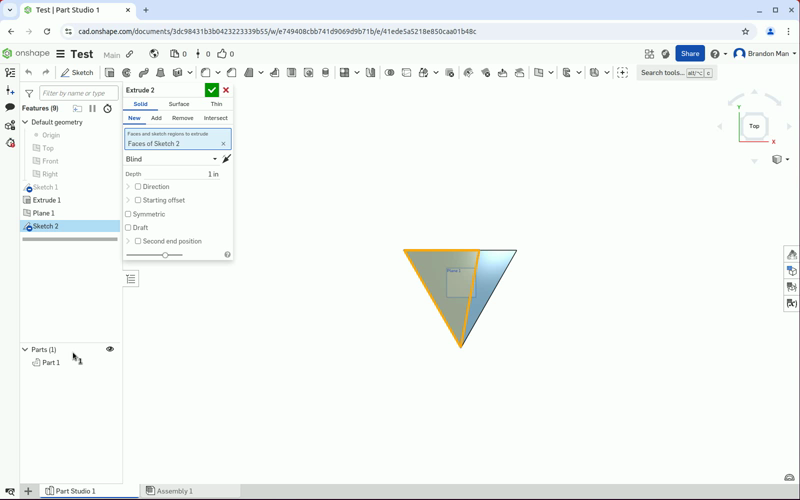
mouse_move(143, 106)
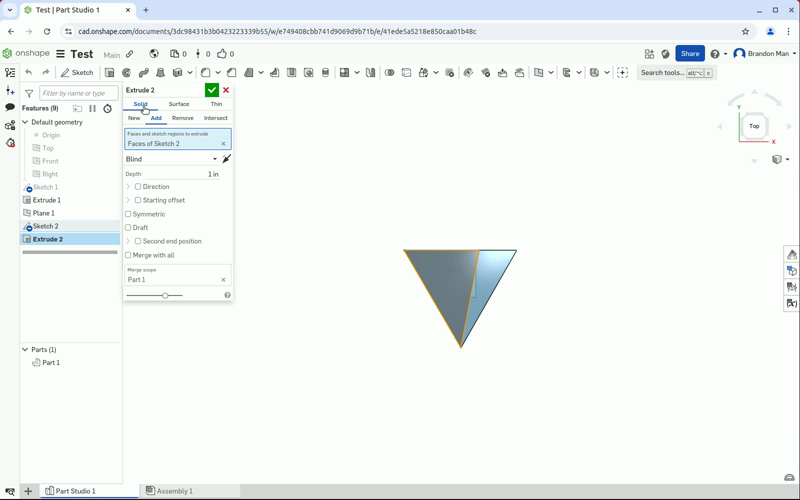
click(143, 106)
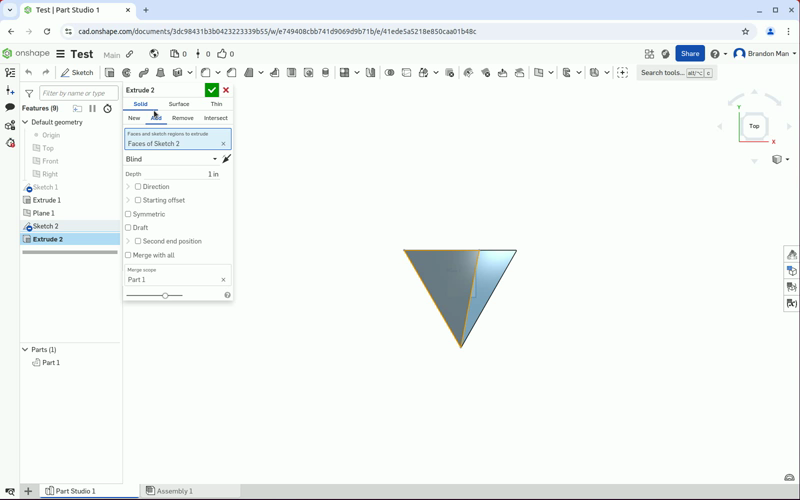
mouse_move(186, 120)
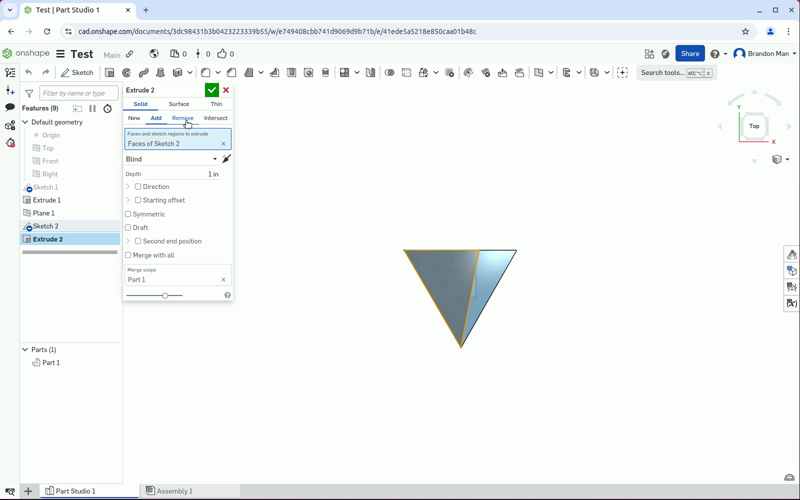
click(186, 120)
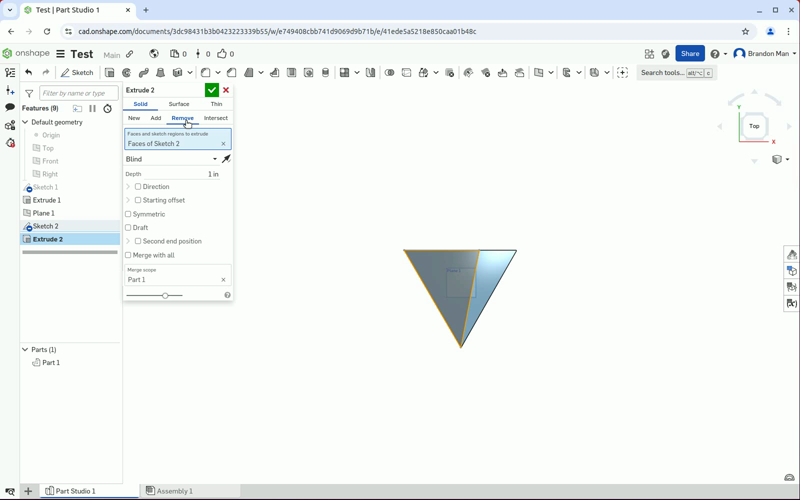
key(tab, 4)
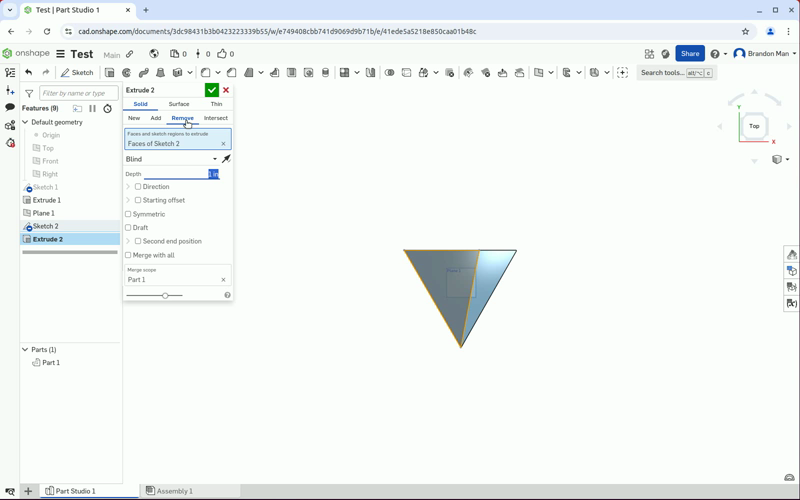
text(5.777)
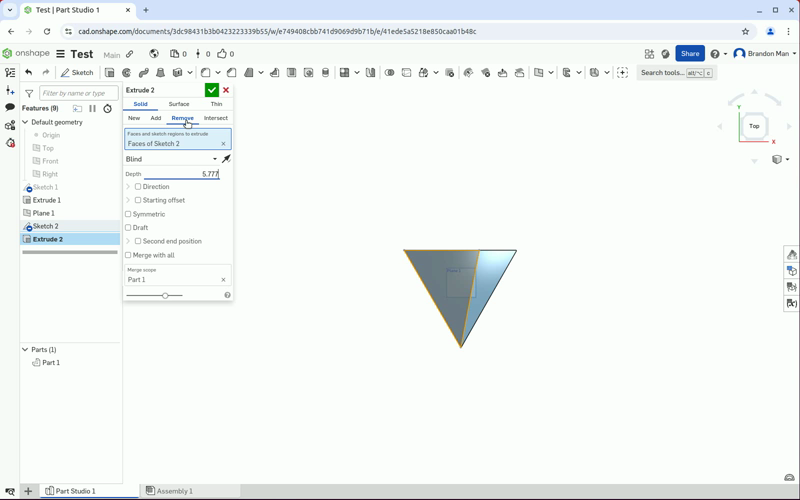
key(tab, 6)
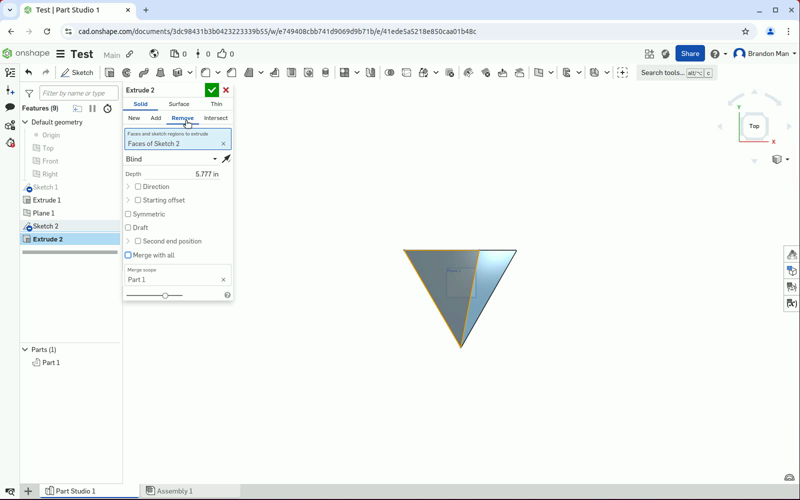
key(space)
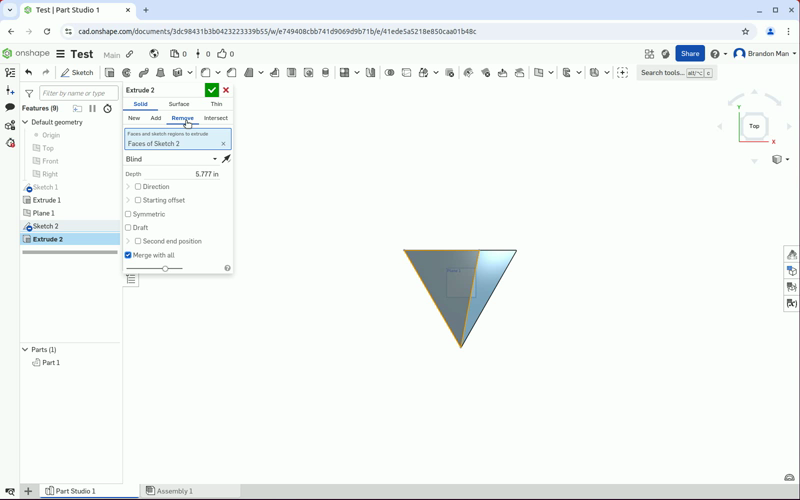
key(enter)
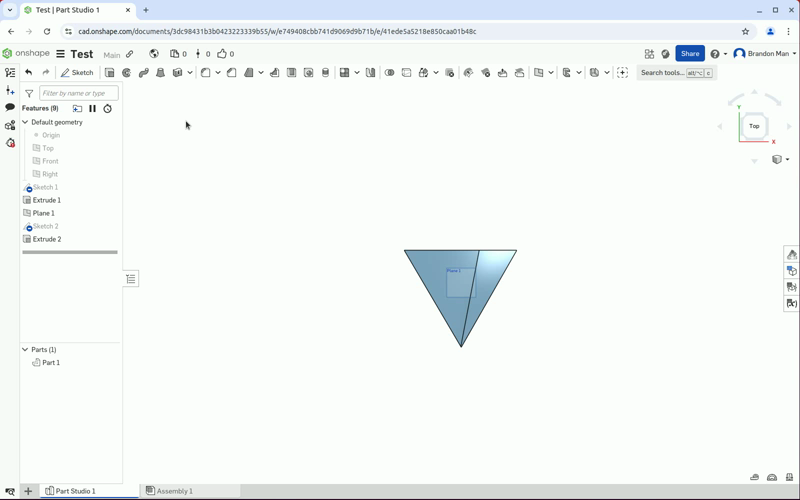
key(shift+h)
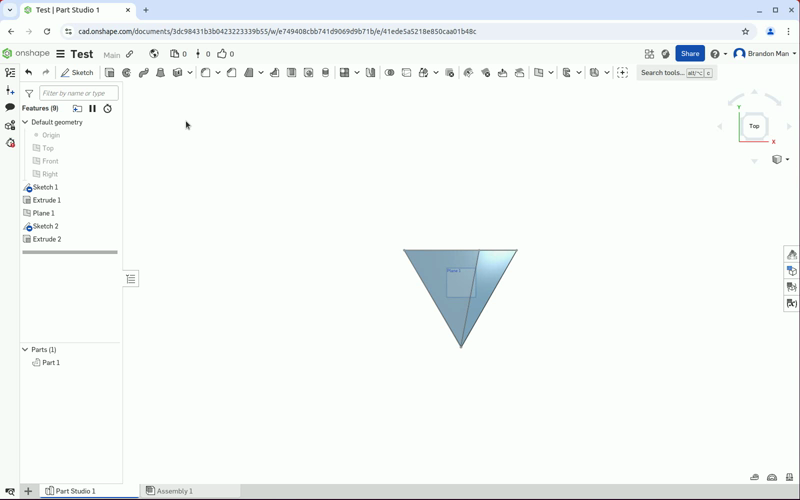
key(shift+h)
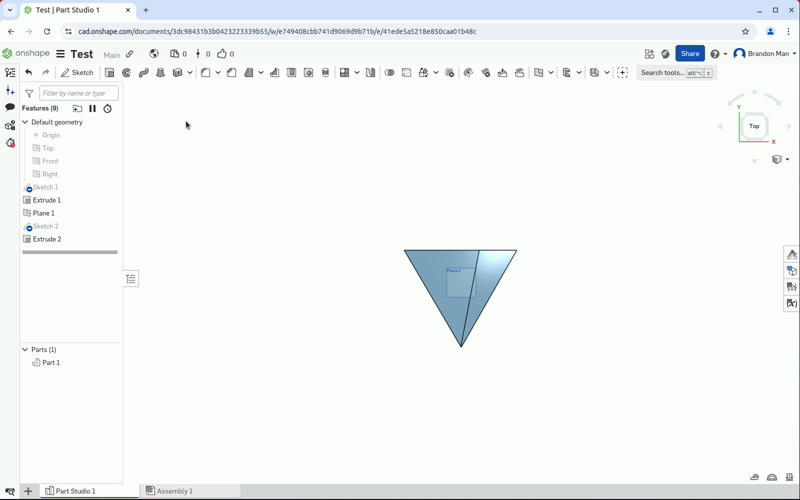
mouse_move(73, 189)
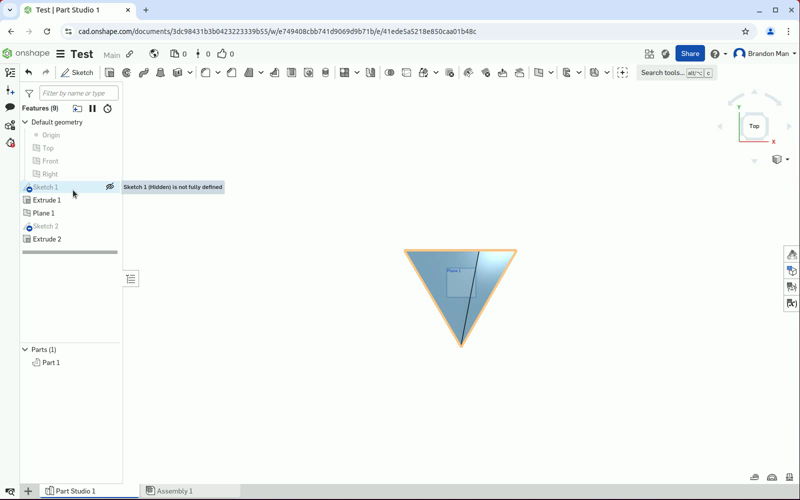
click(73, 189)
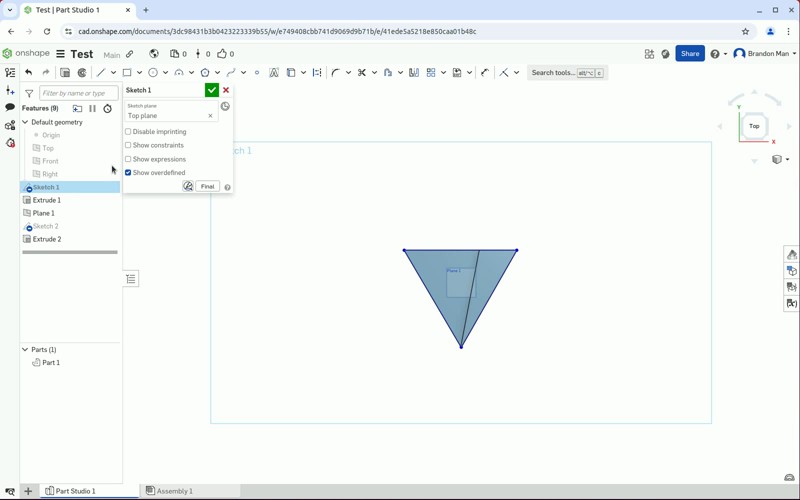
mouse_move(229, 92)
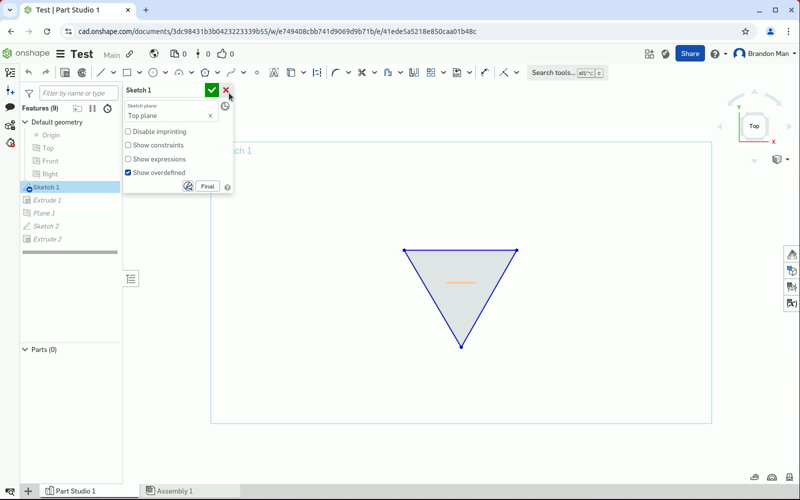
click(229, 92)
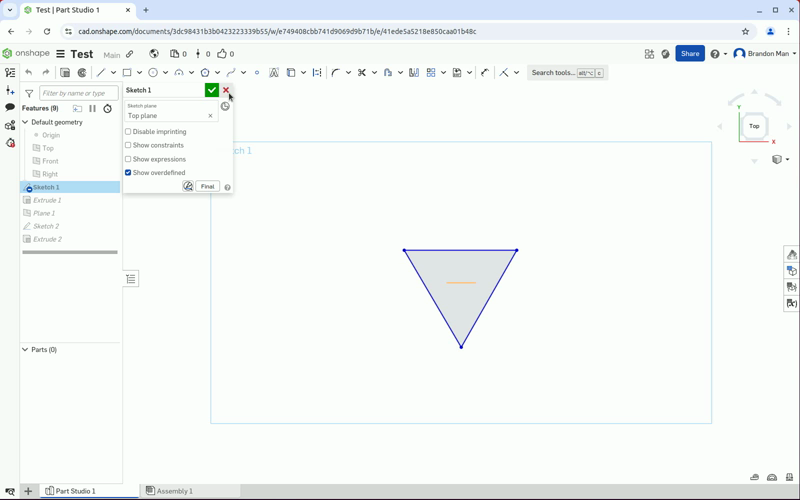
key(shift+s)
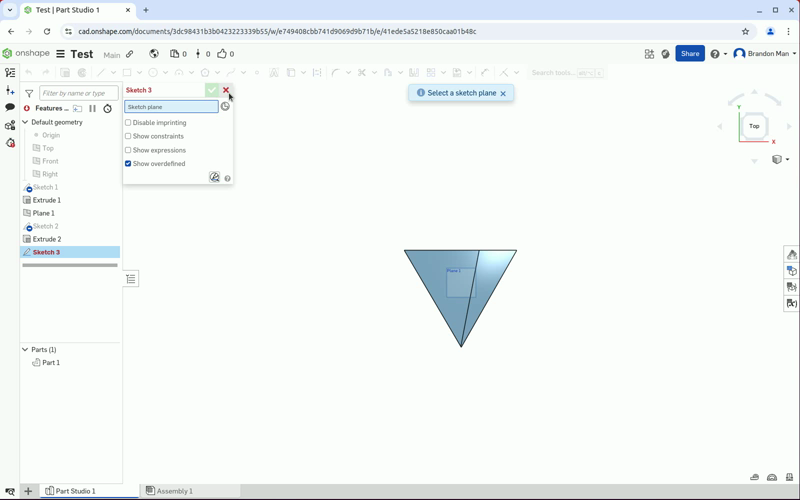
mouse_move(73, 215)
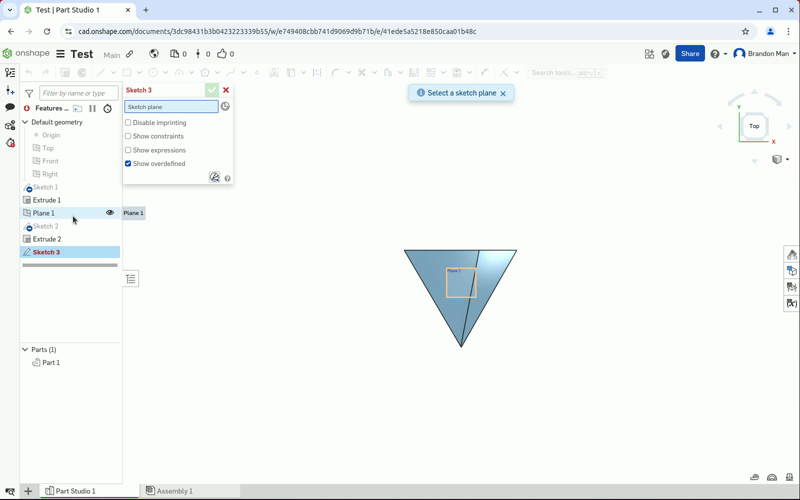
click(73, 215)
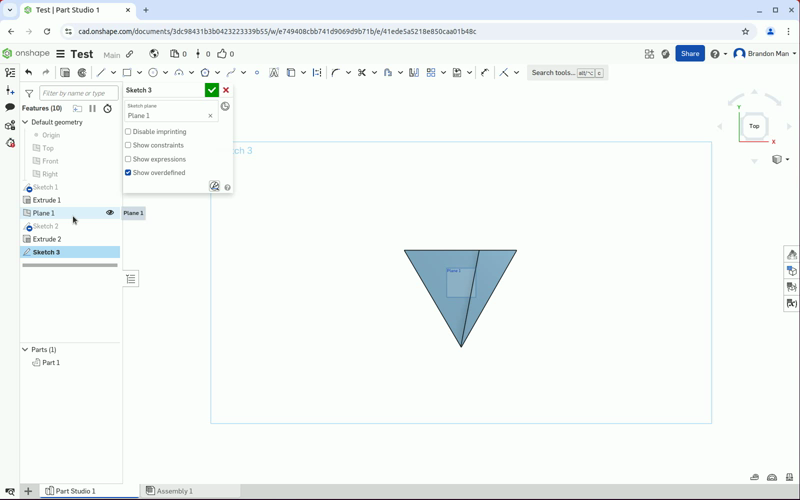
mouse_move(73, 352)
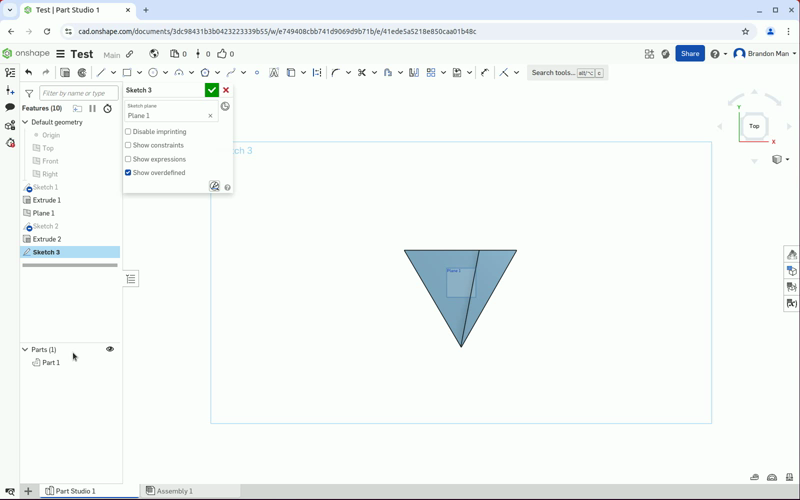
key(y)
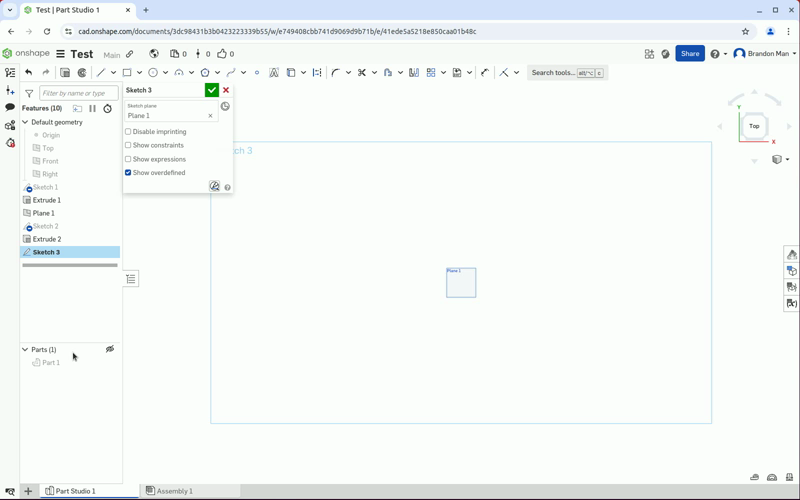
key(l)
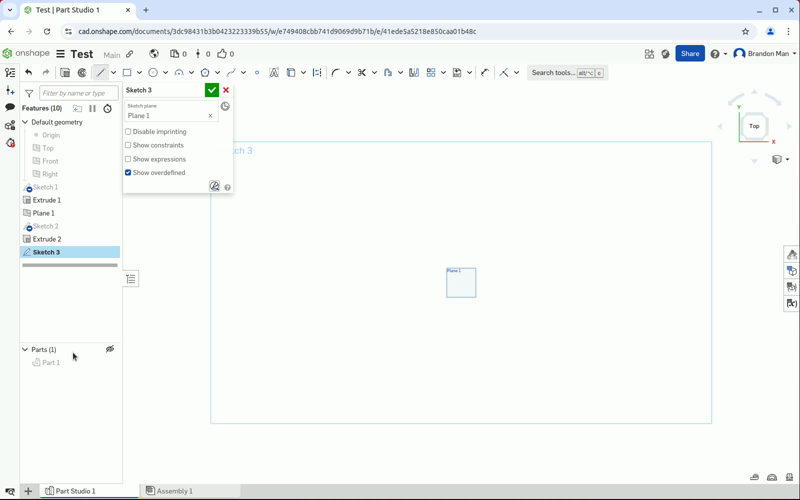
key_down(shift)
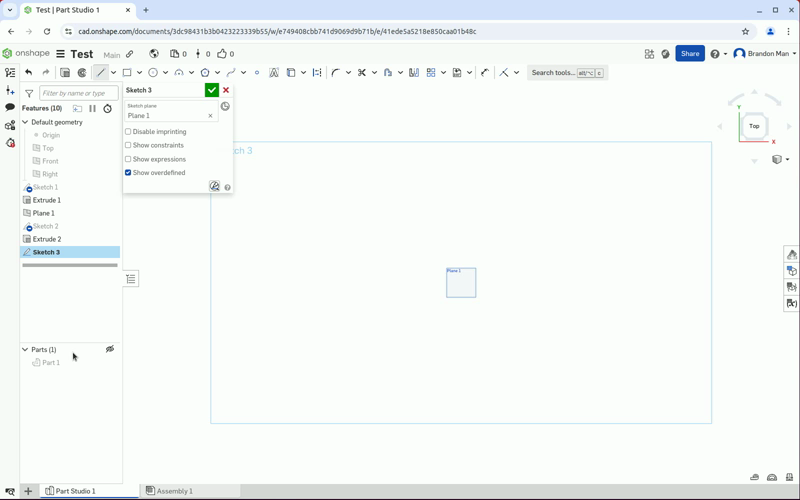
mouse_move(404, 250)
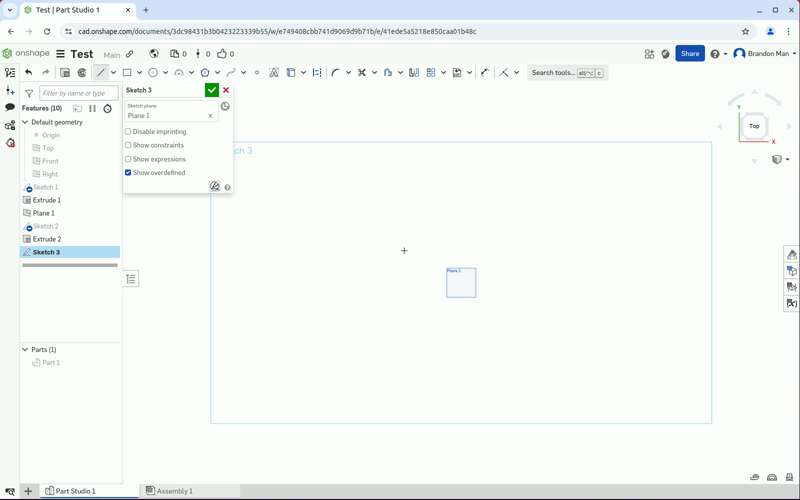
click(404, 250)
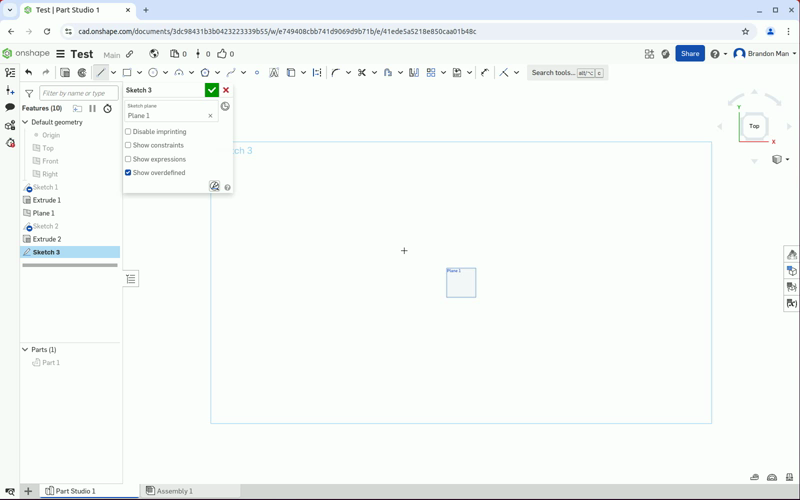
key_up(shift)
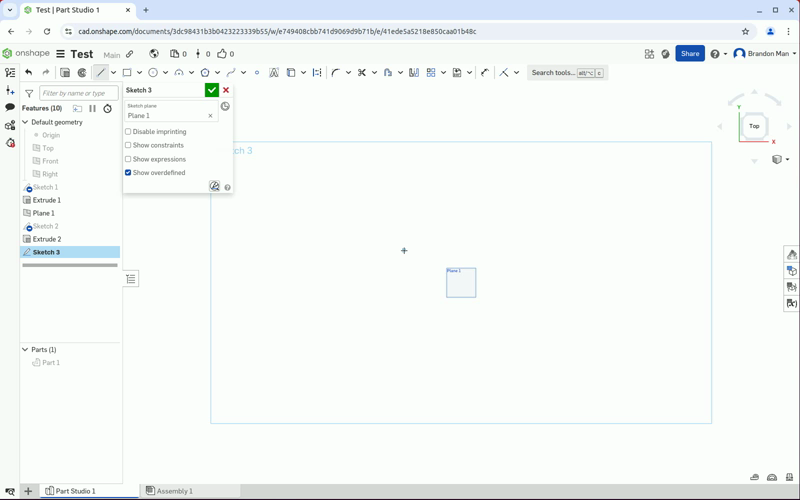
key_down(shift)
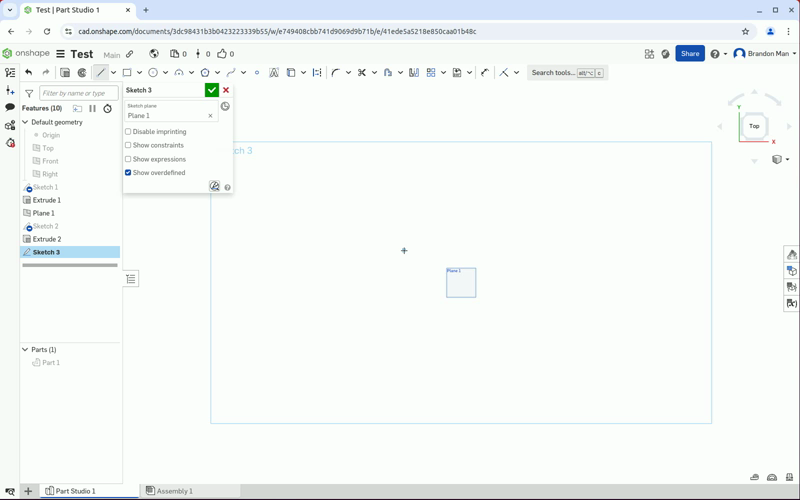
mouse_move(460, 347)
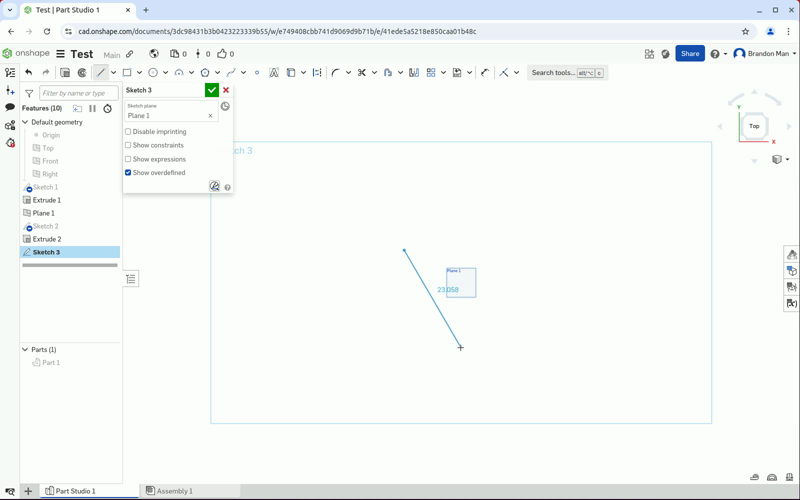
click(460, 347)
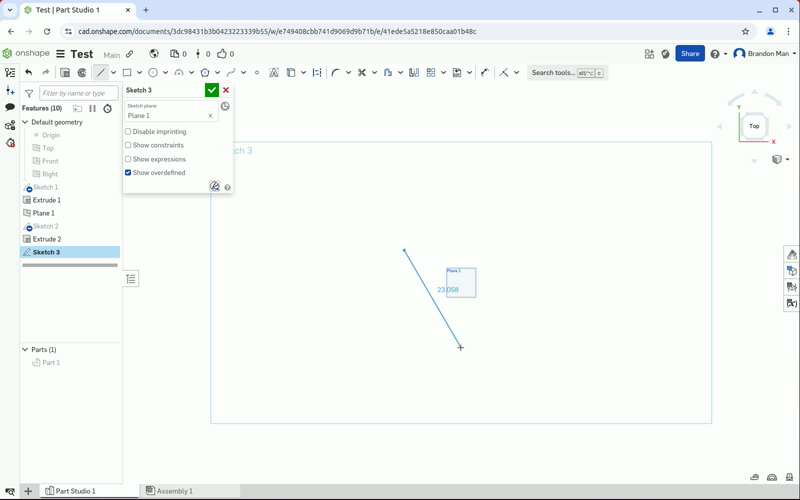
key_up(shift)
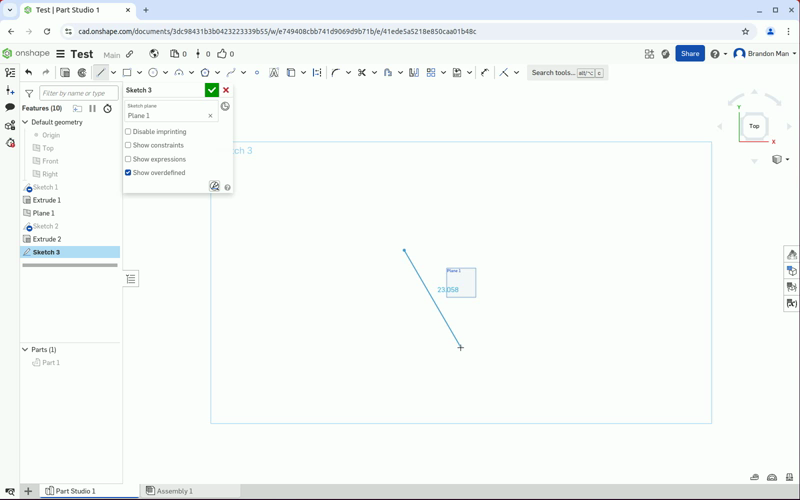
key_down(shift)
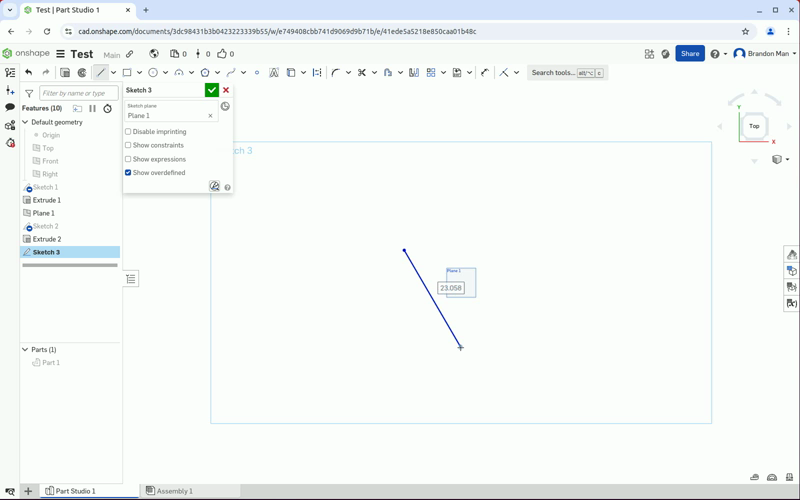
mouse_move(442, 250)
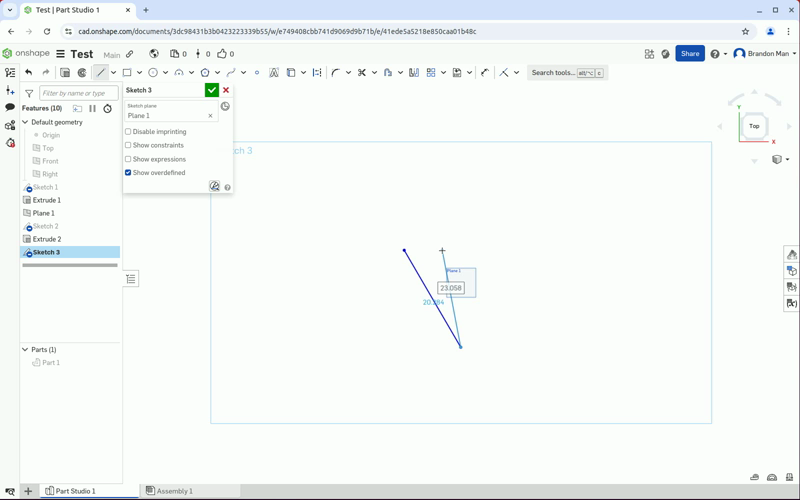
click(442, 250)
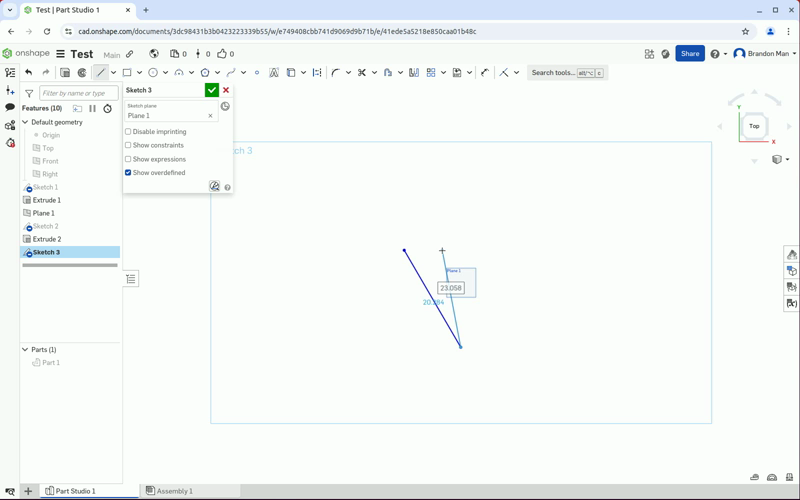
key_up(shift)
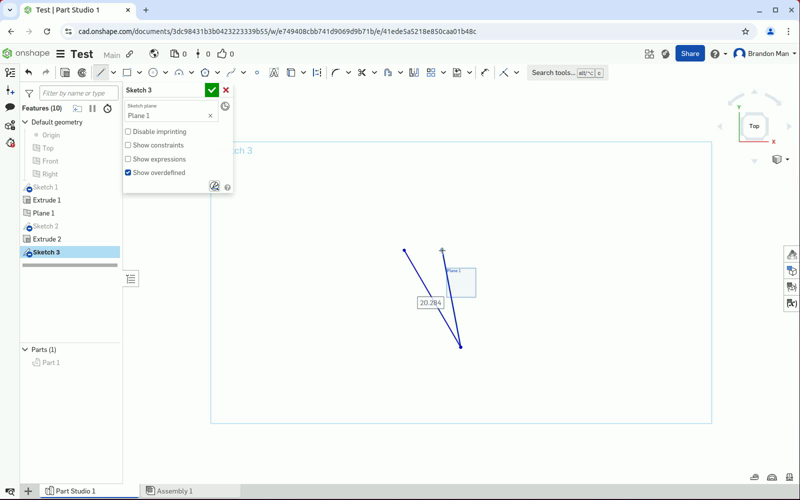
mouse_move(472, 250)
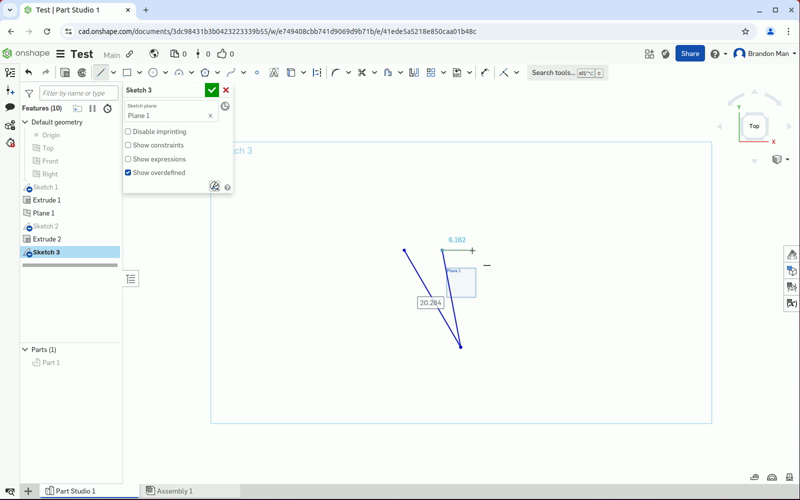
key_down(shift)
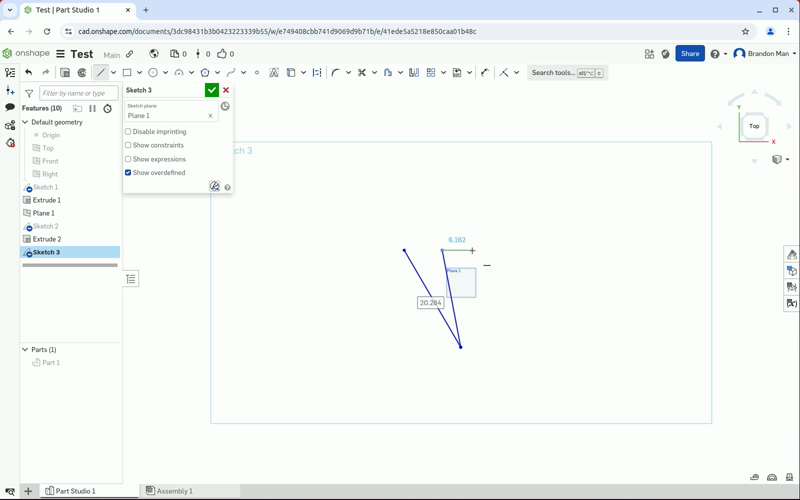
mouse_move(404, 250)
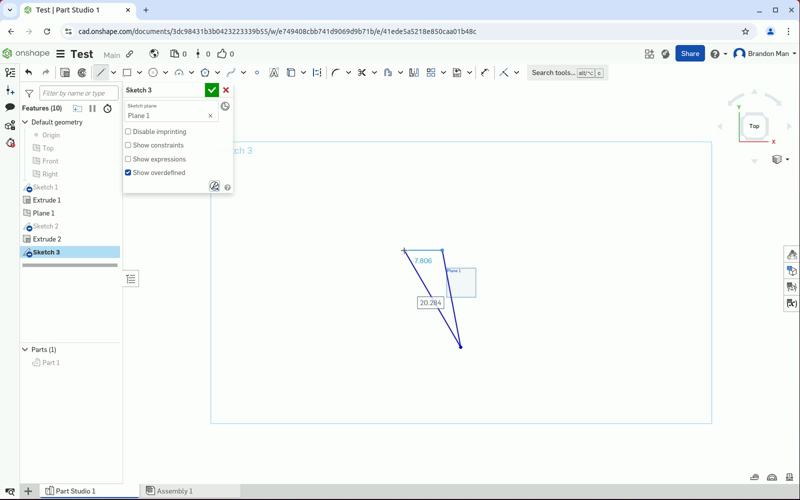
key_up(shift)
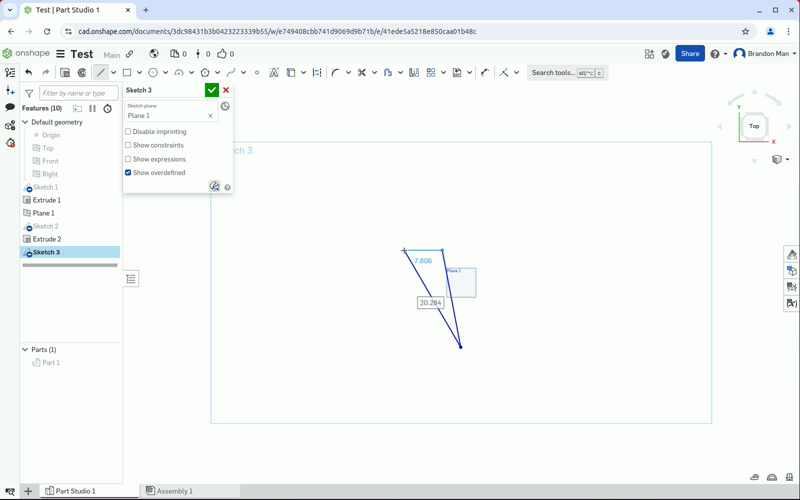
click(404, 250)
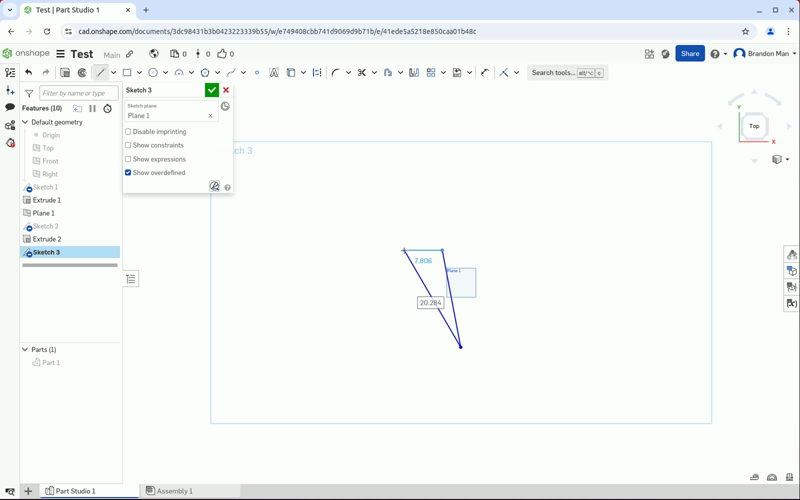
key(esc)
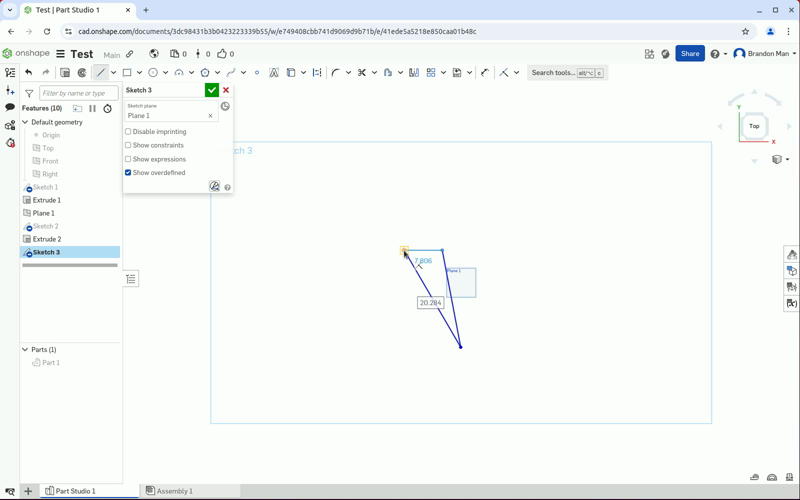
mouse_move(437, 291)
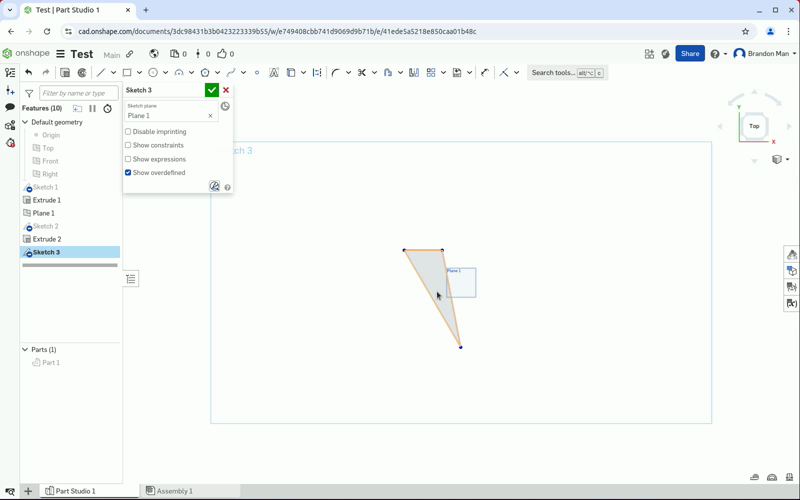
click(437, 291)
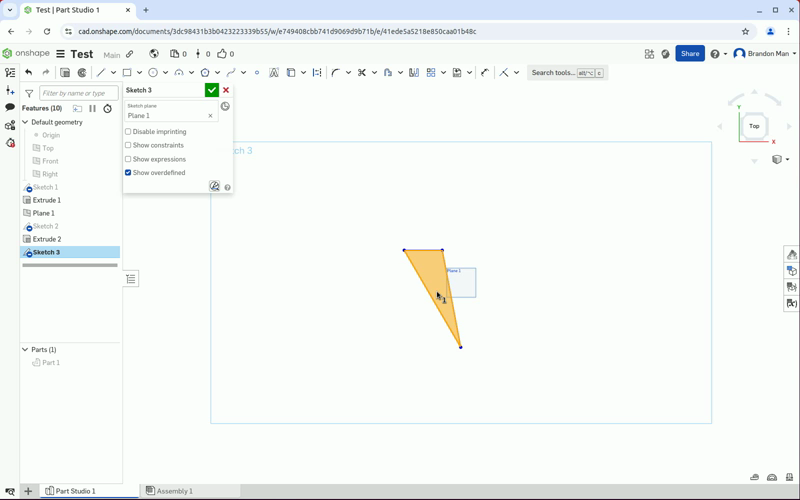
mouse_move(73, 352)
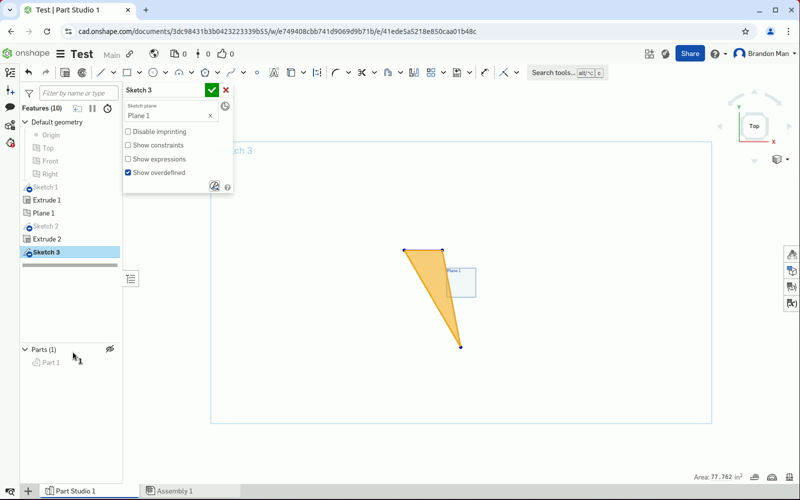
key(shift+y)
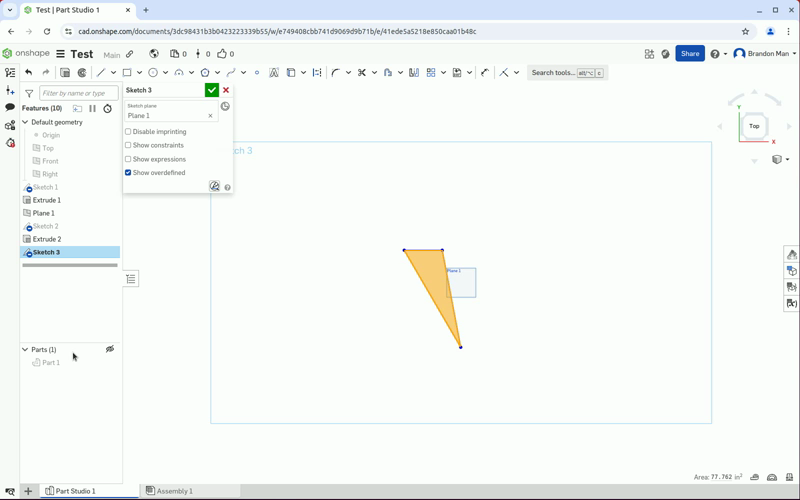
key(shift+e)
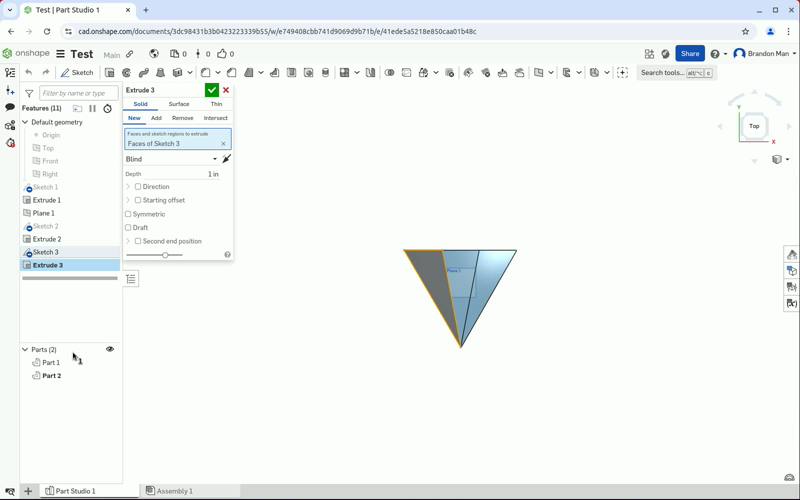
mouse_move(143, 106)
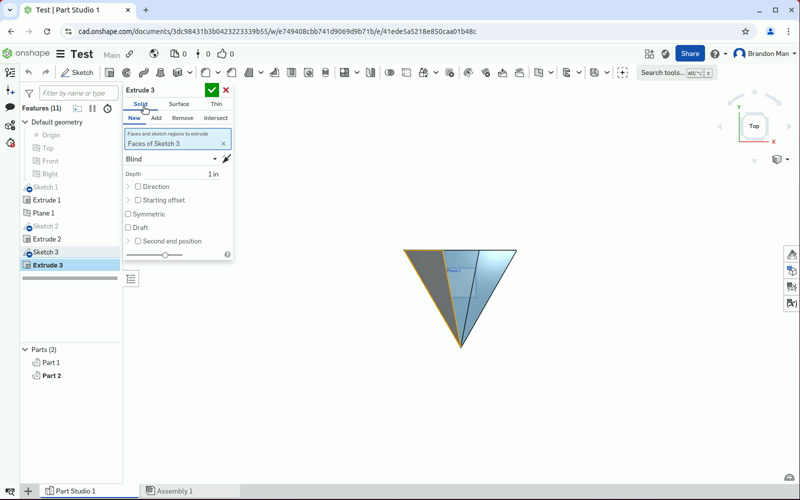
click(143, 106)
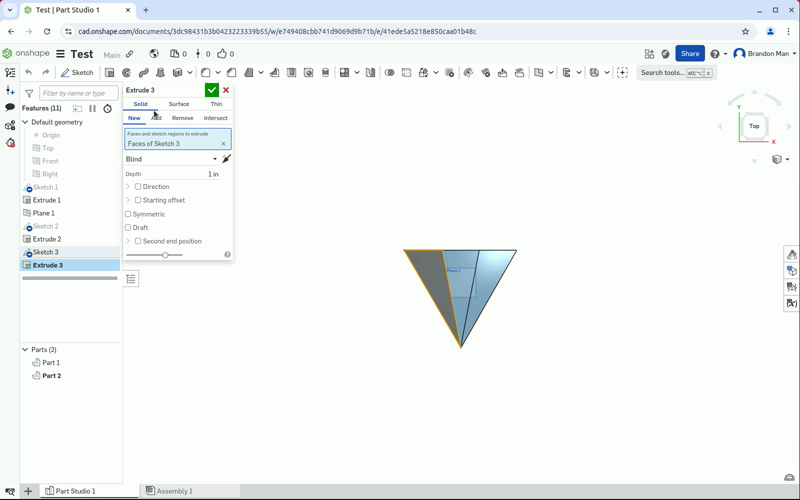
mouse_move(186, 120)
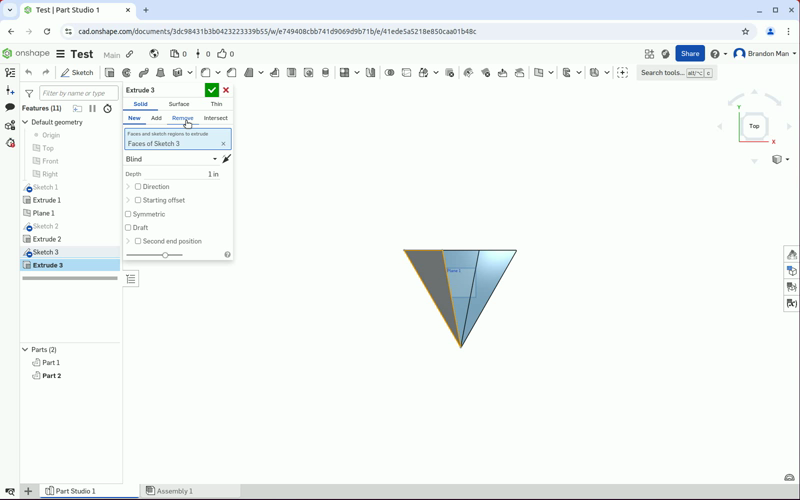
click(186, 120)
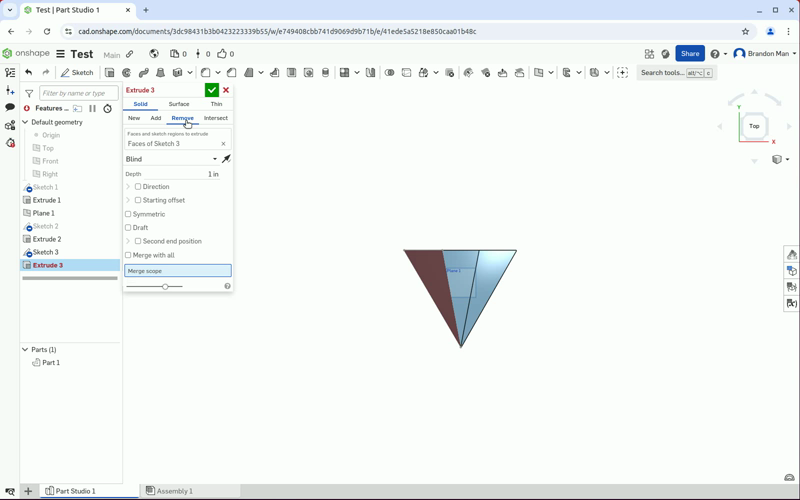
key(tab, 4)
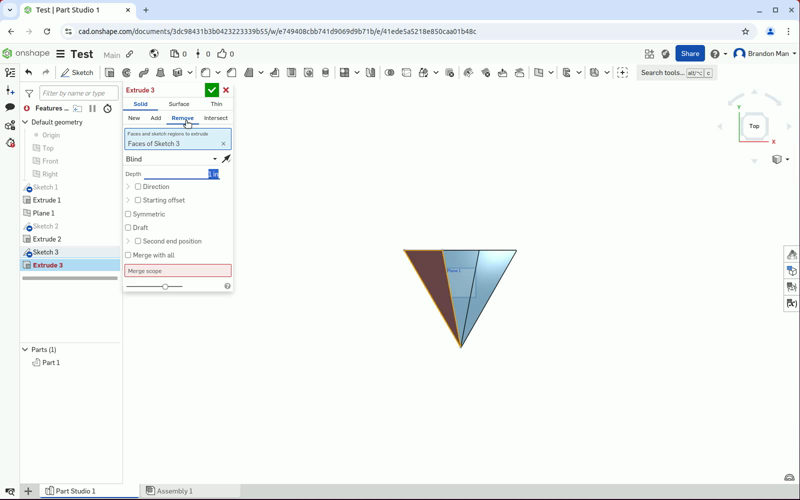
text(11.554)
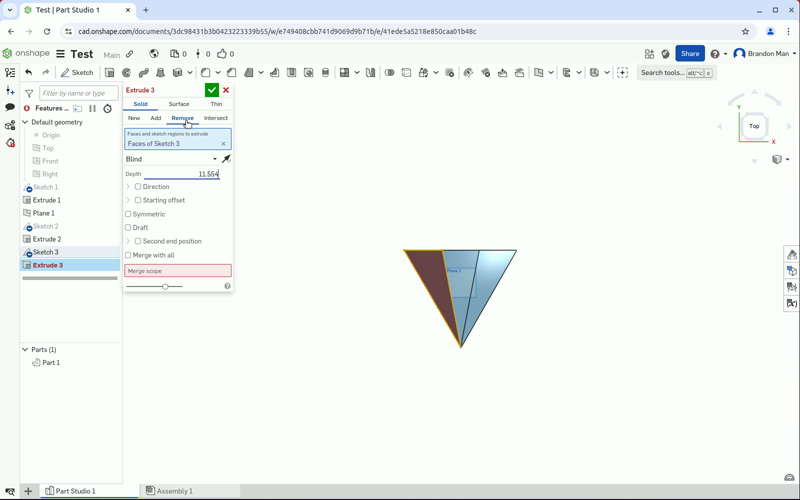
key(tab, 6)
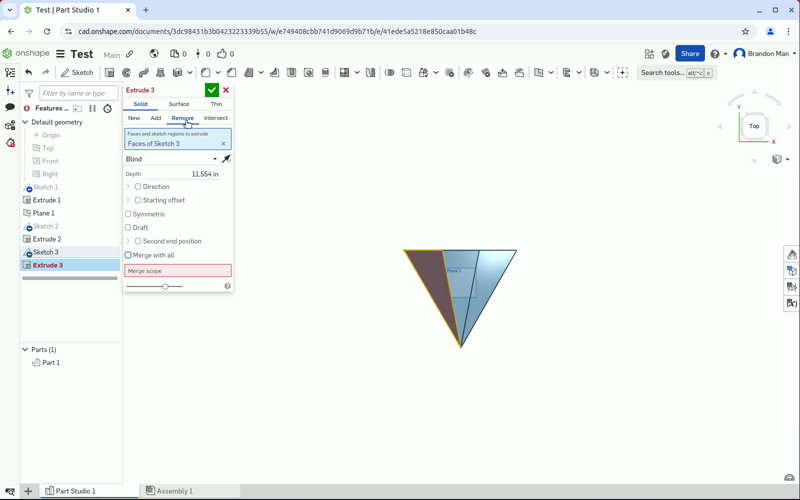
key(space)
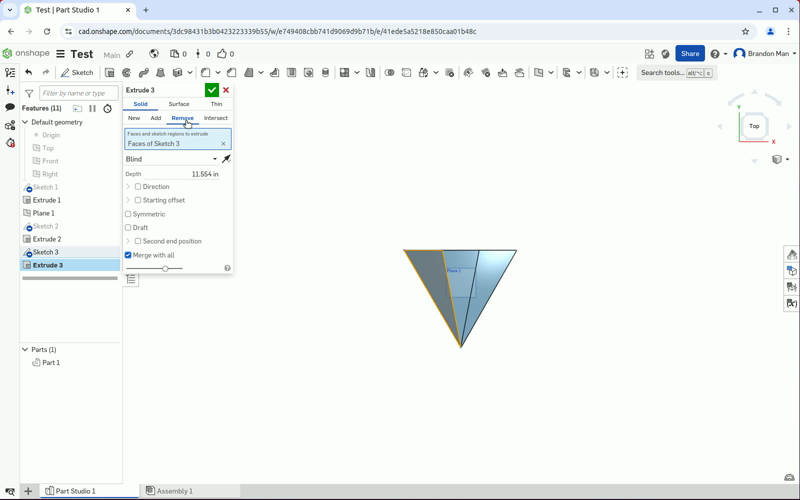
key(enter)
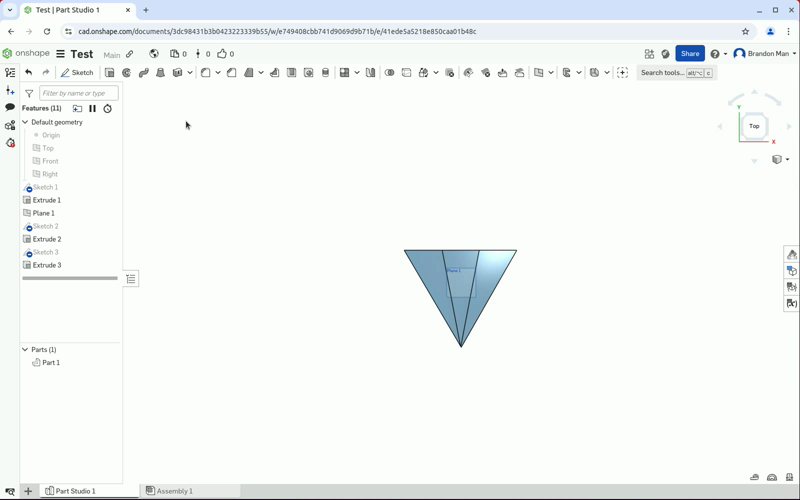
key(shift+h)
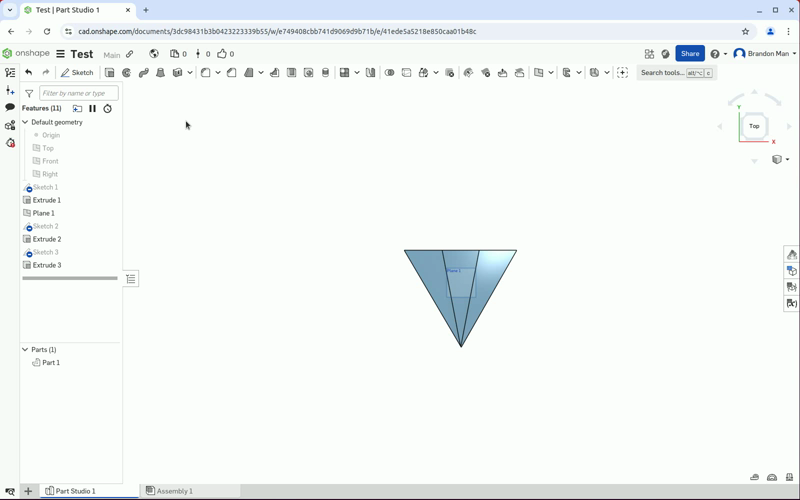
key(shift+h)
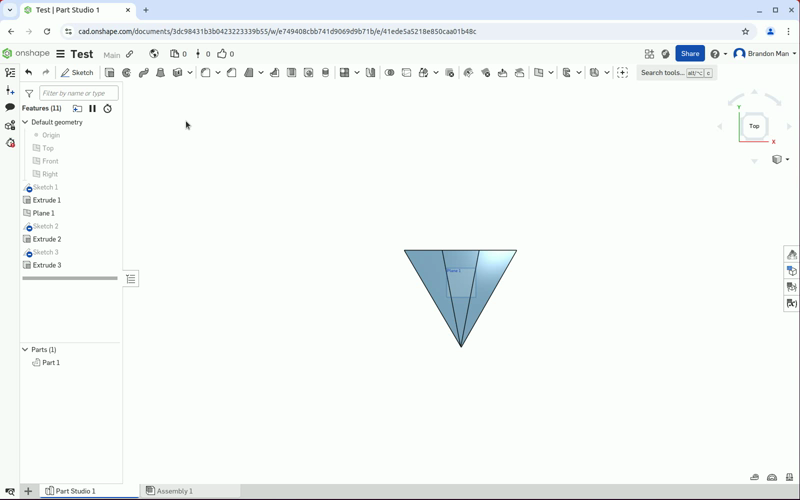
mouse_move(73, 189)
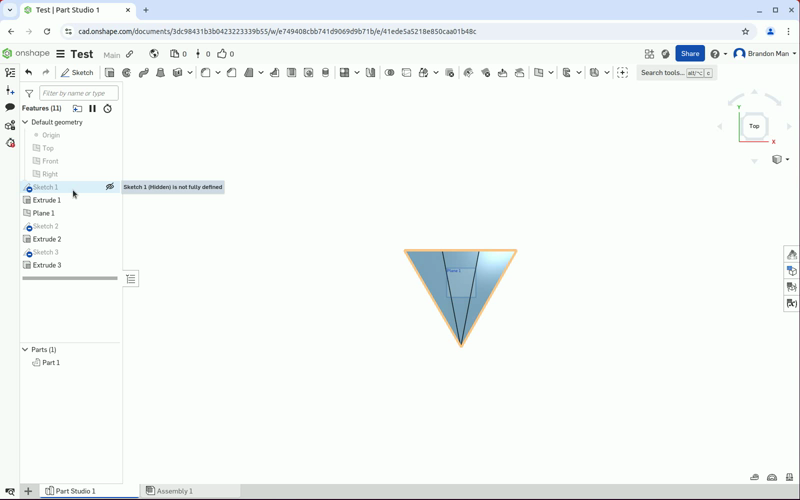
click(73, 189)
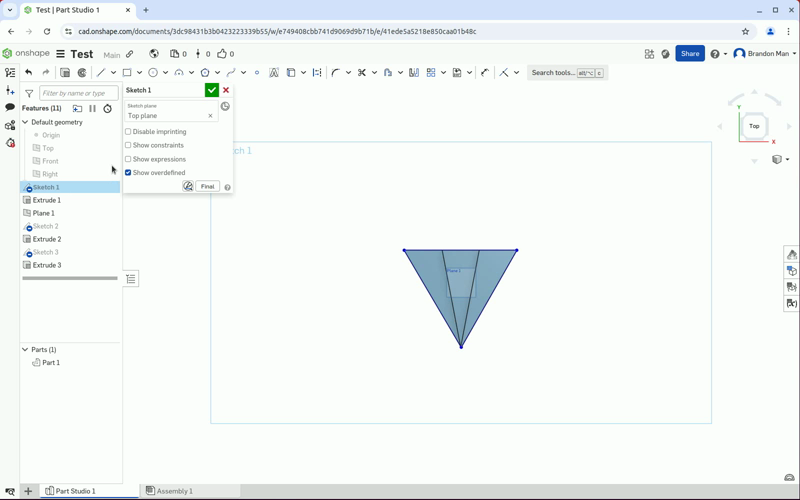
mouse_move(229, 92)
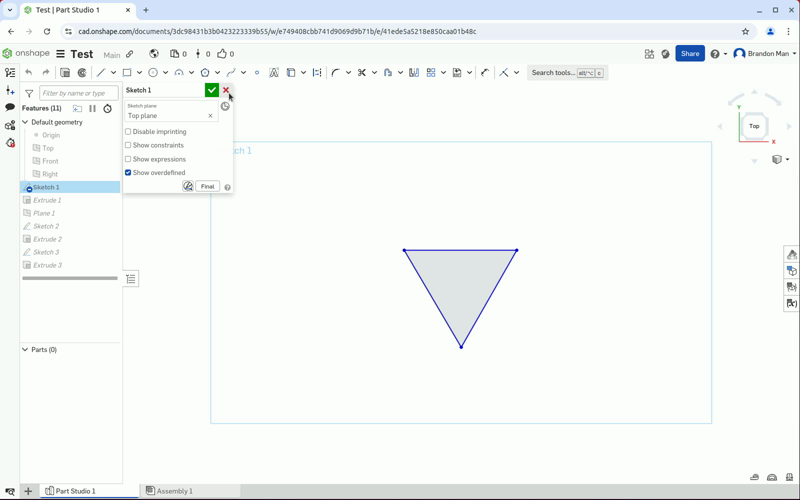
click(229, 92)
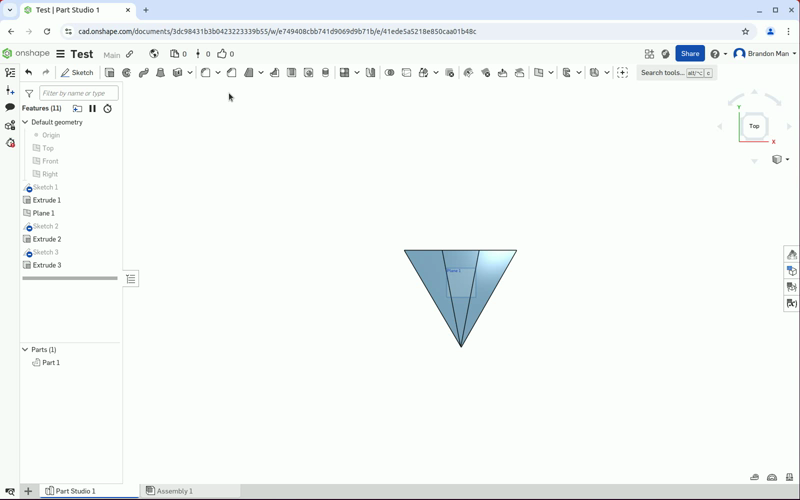
mouse_move(541, 75)
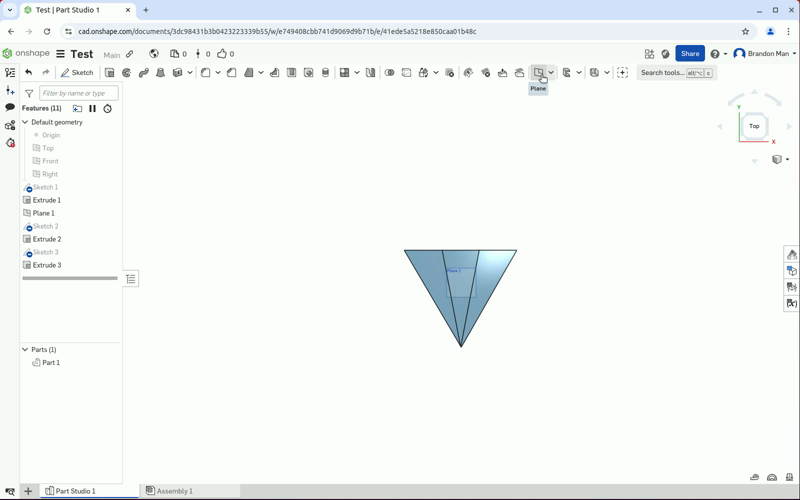
click(541, 75)
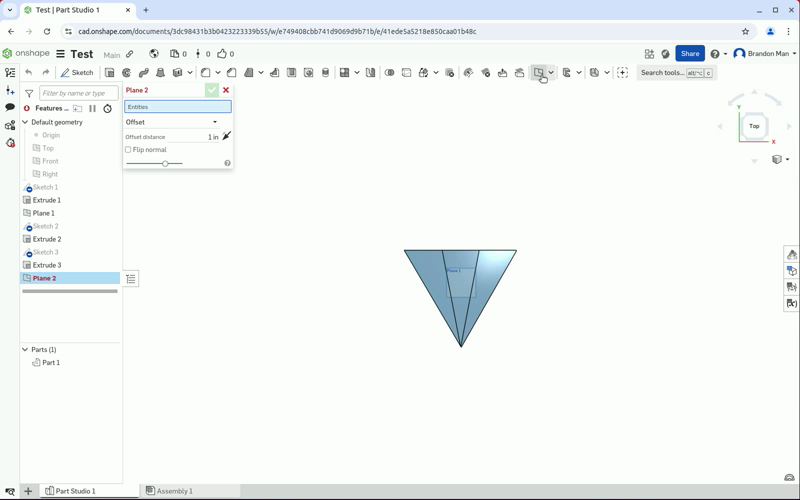
mouse_move(73, 150)
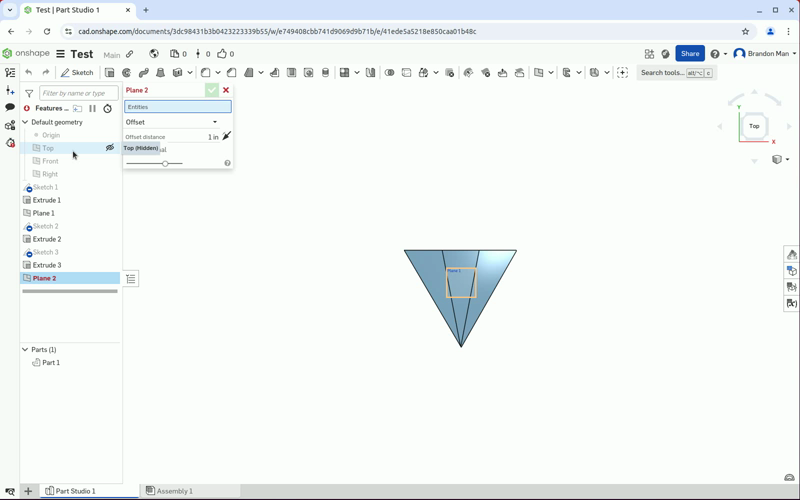
click(73, 150)
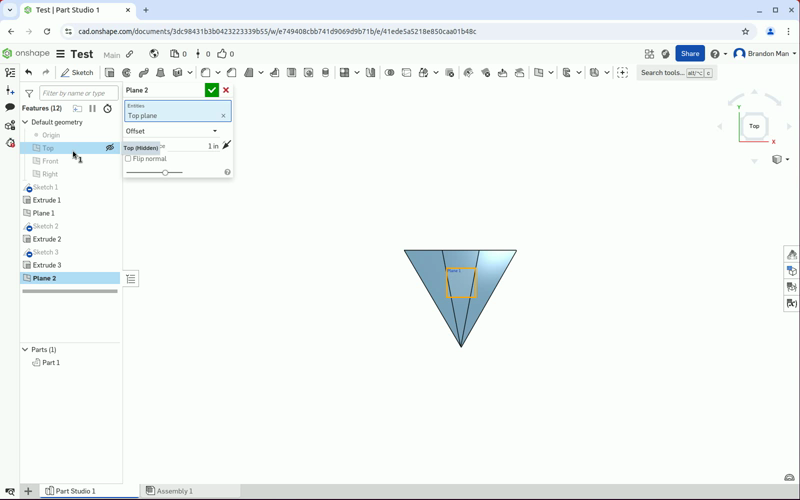
key(tab, 2)
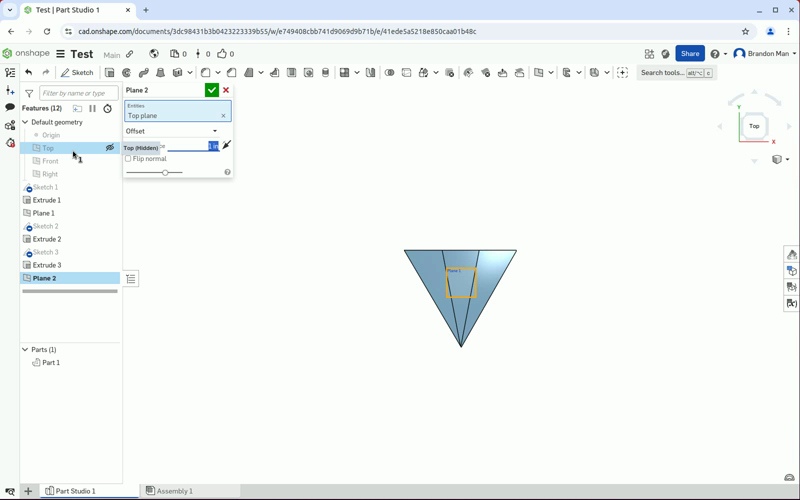
text(17.316)
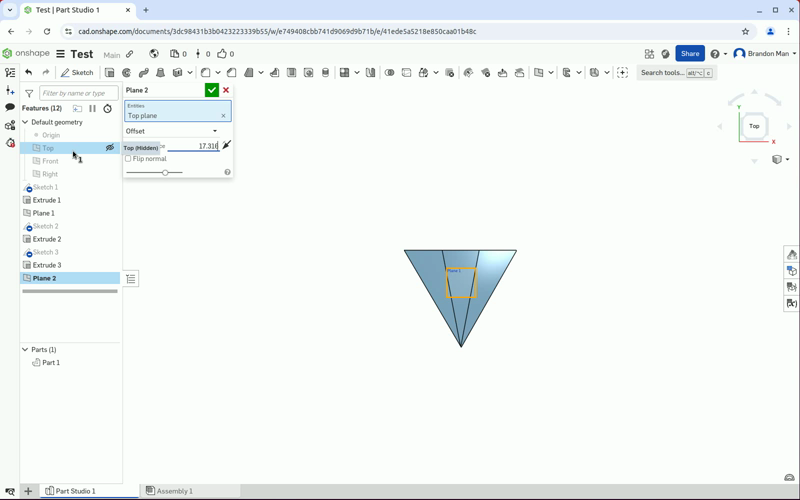
key(enter, 2)
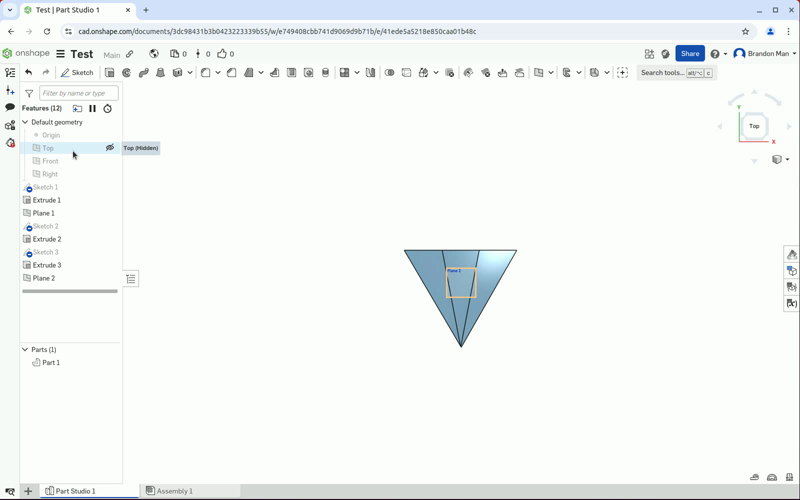
key(shift+s)
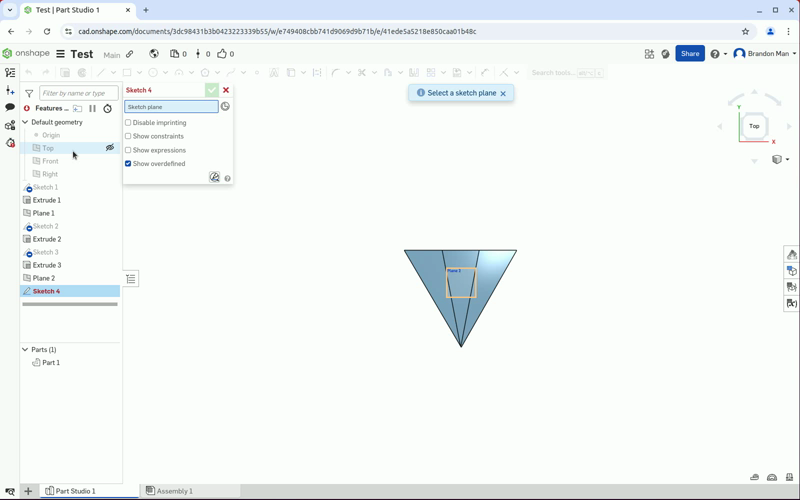
mouse_move(73, 280)
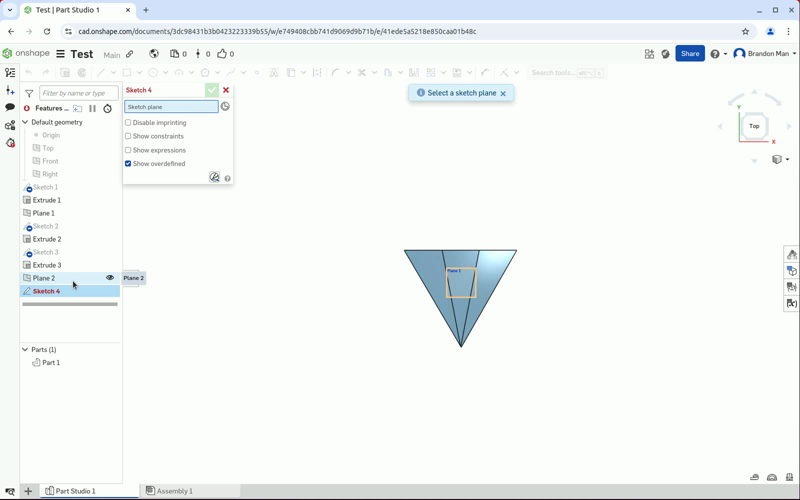
click(73, 280)
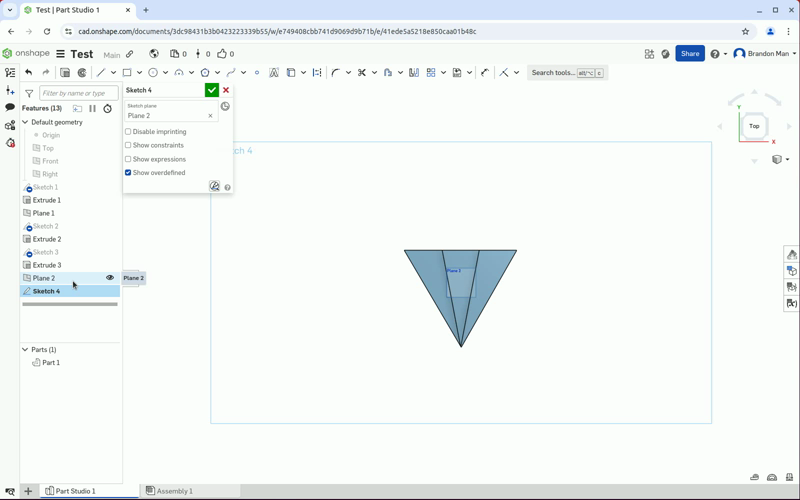
mouse_move(73, 352)
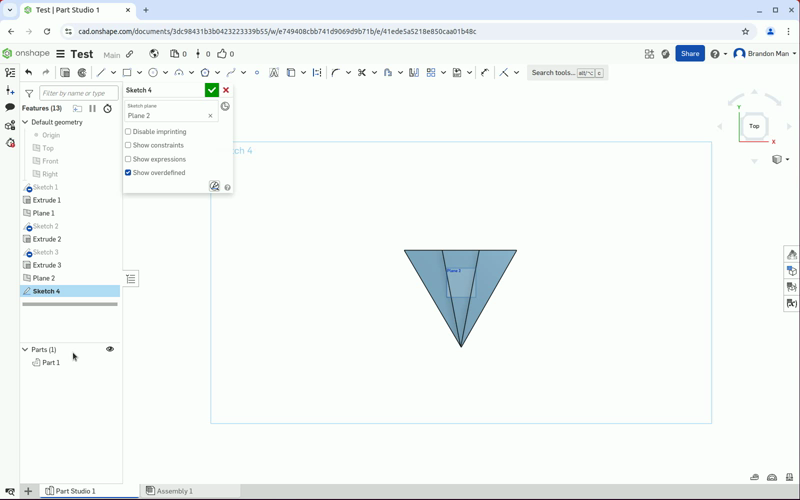
key(y)
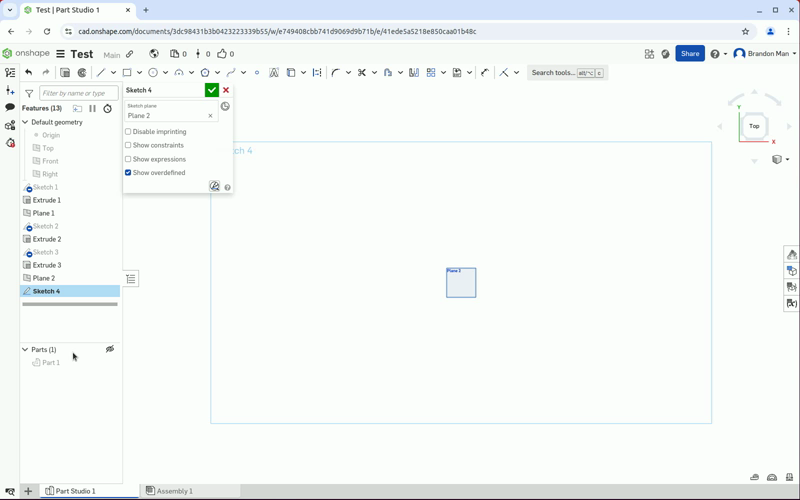
key(l)
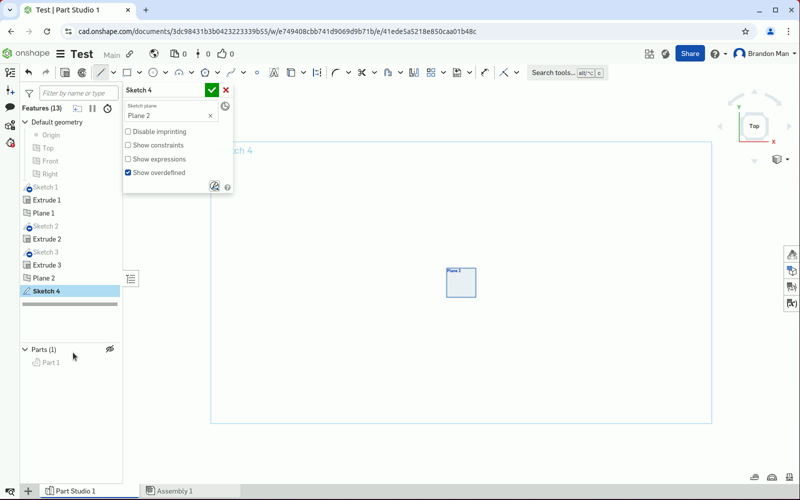
key_down(shift)
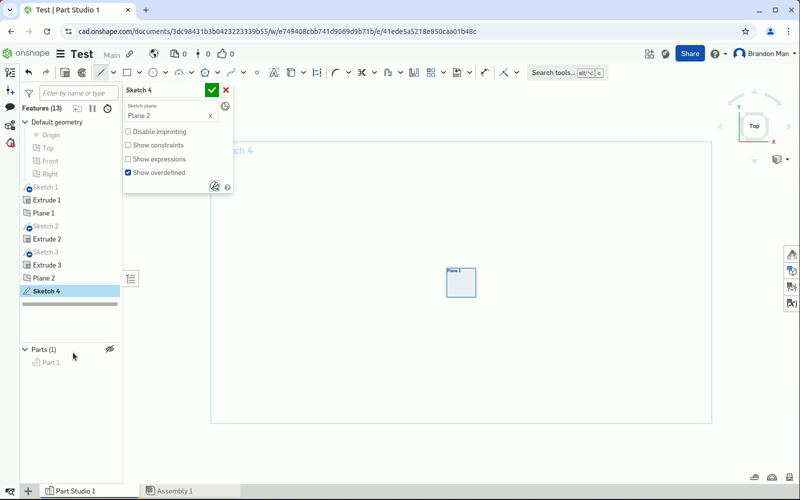
mouse_move(460, 347)
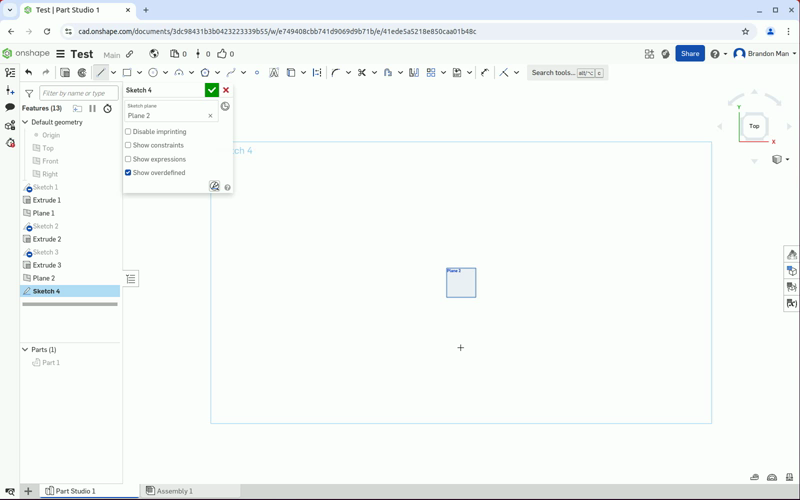
click(460, 347)
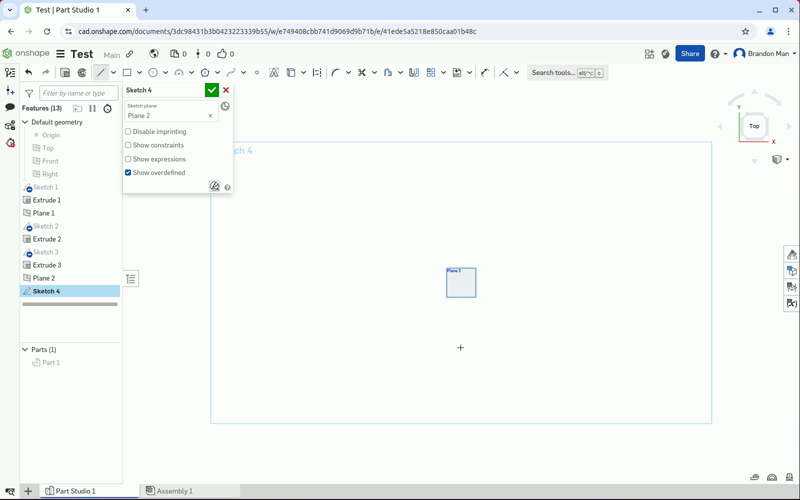
key_up(shift)
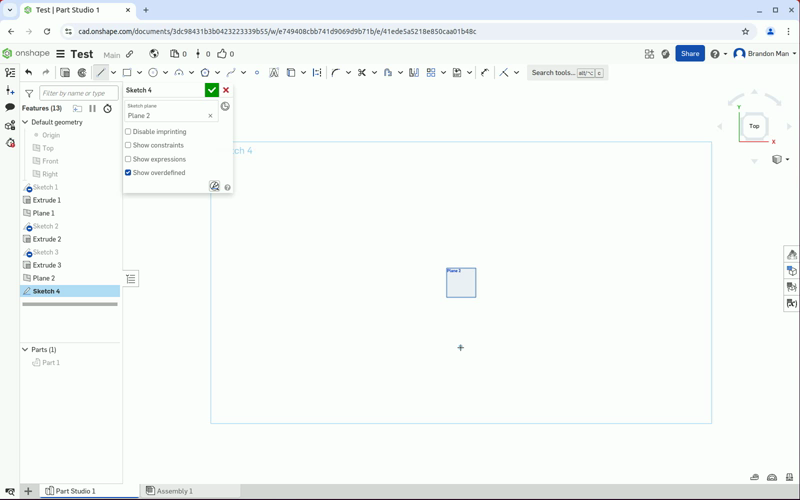
key_down(shift)
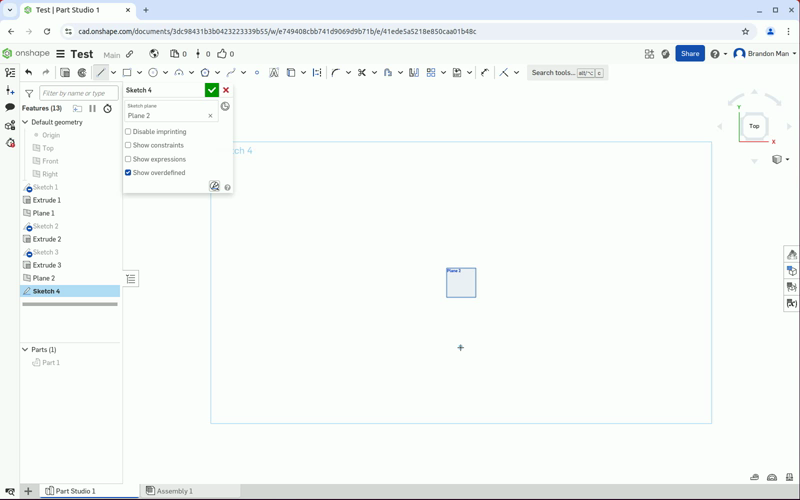
mouse_move(479, 249)
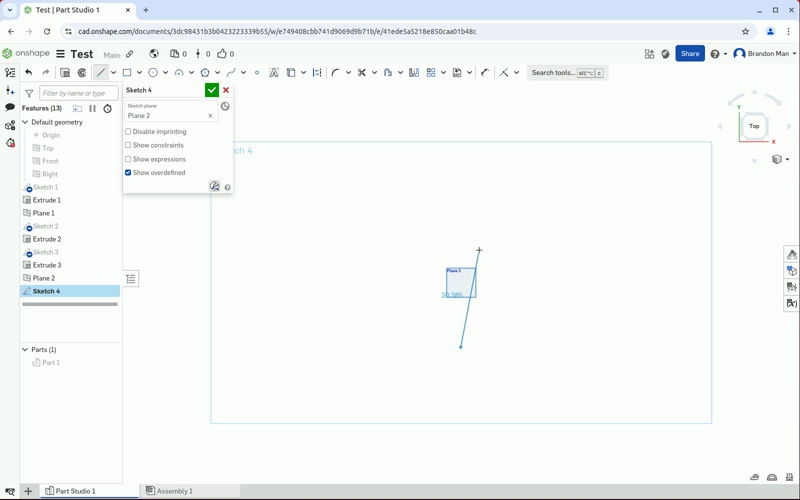
click(479, 249)
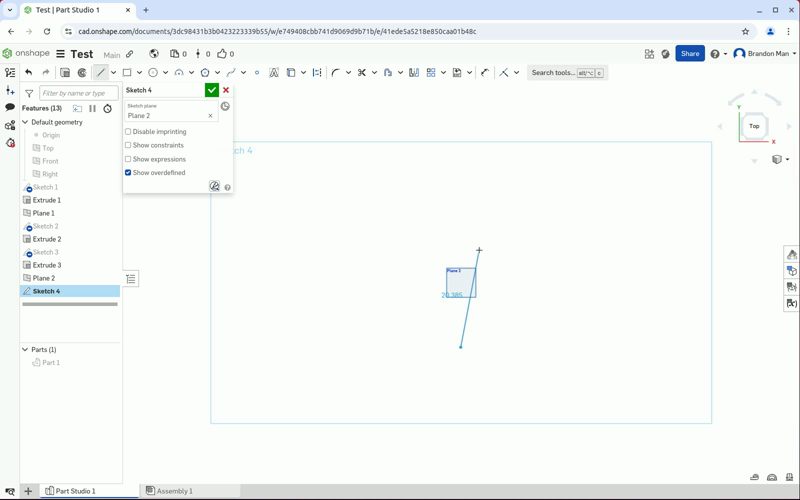
key_up(shift)
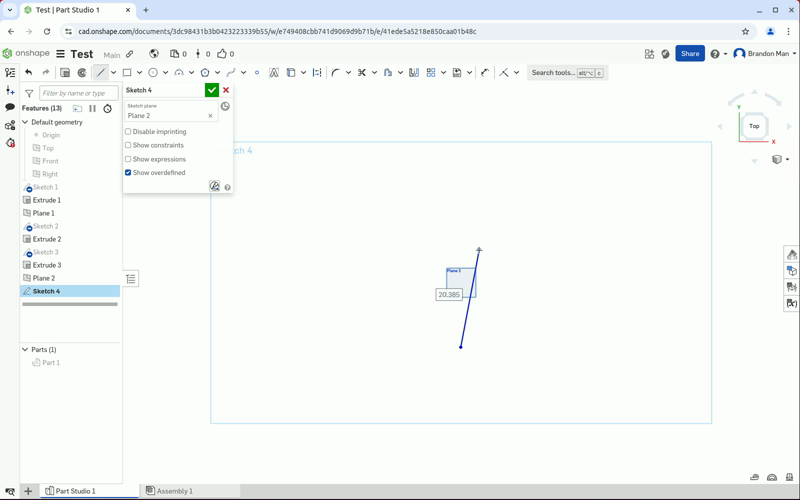
key_down(shift)
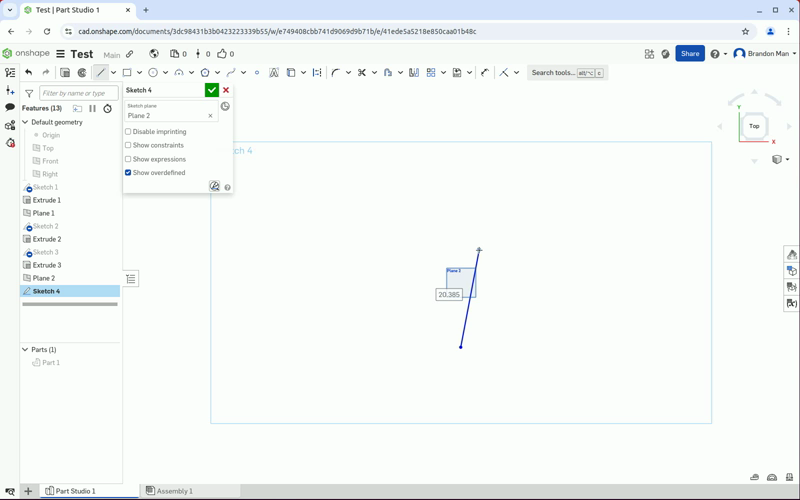
mouse_move(509, 249)
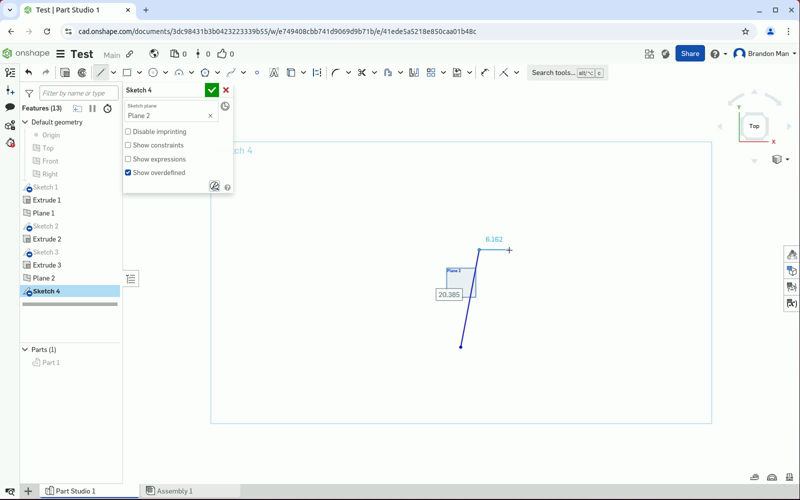
mouse_move(460, 249)
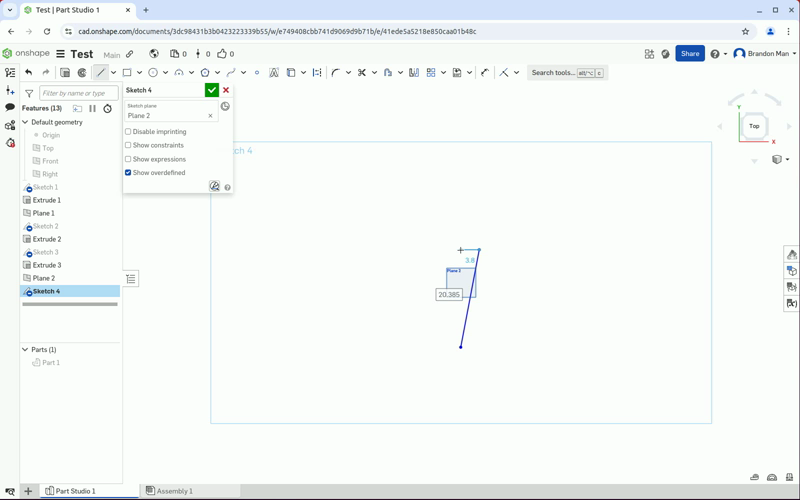
click(460, 249)
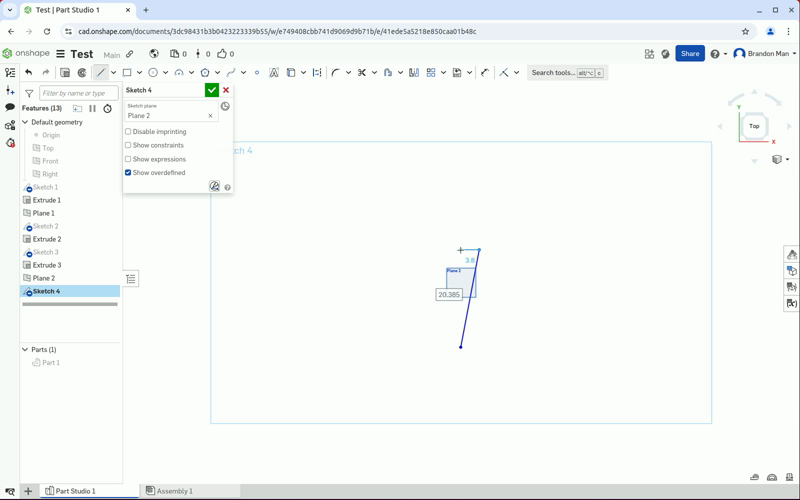
key_up(shift)
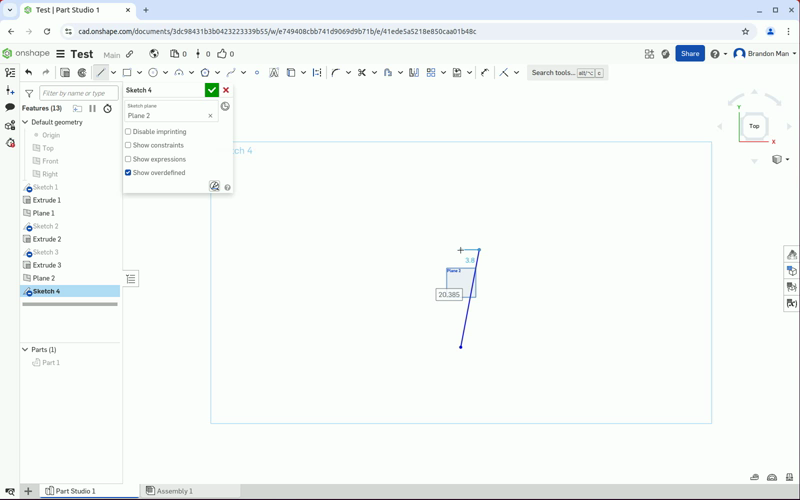
key_down(shift)
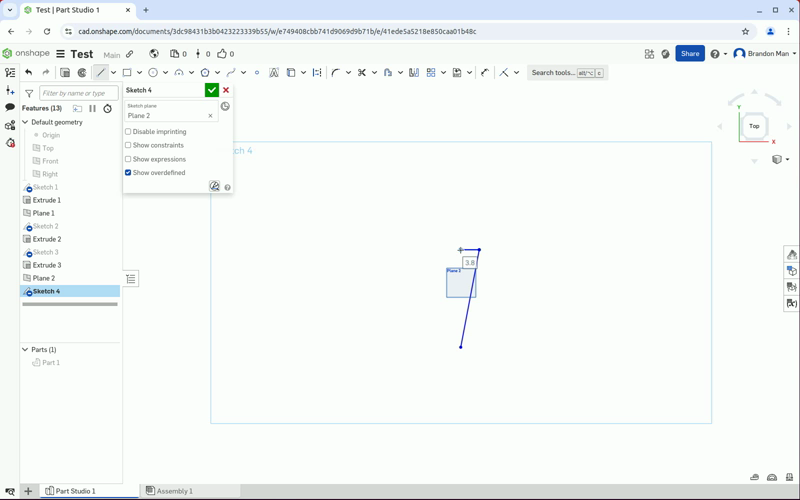
mouse_move(460, 347)
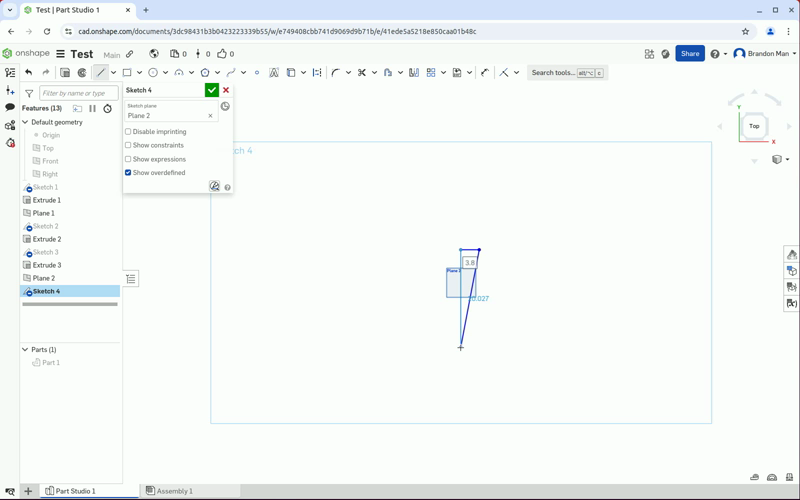
key_up(shift)
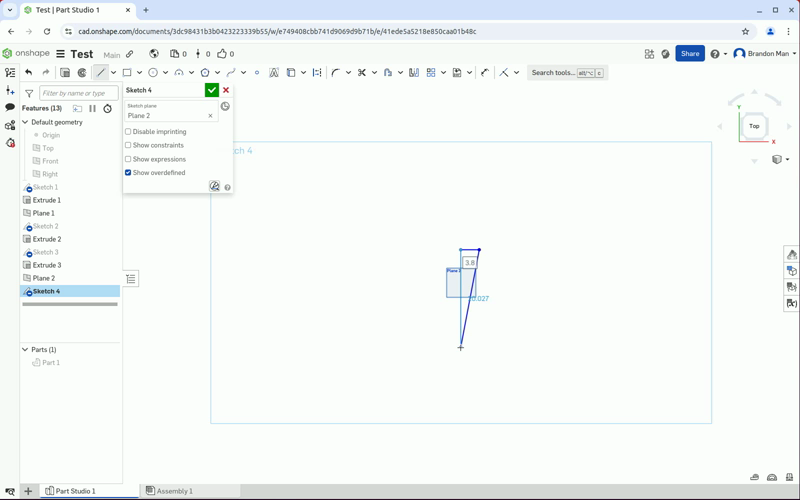
click(460, 347)
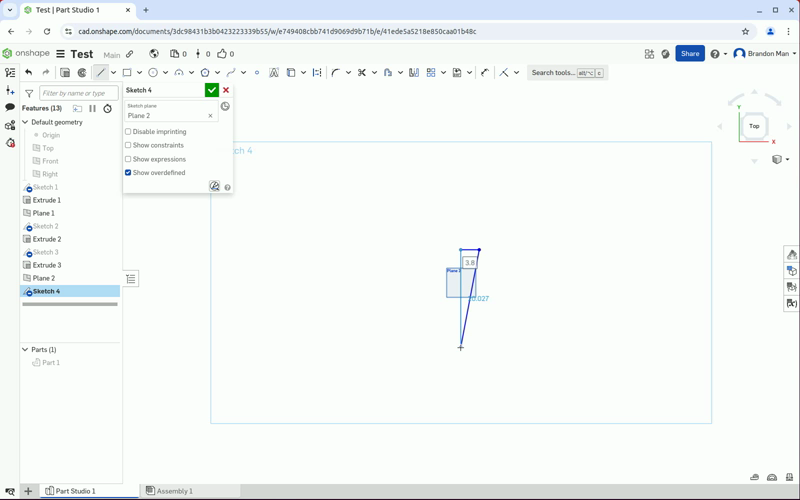
key(esc)
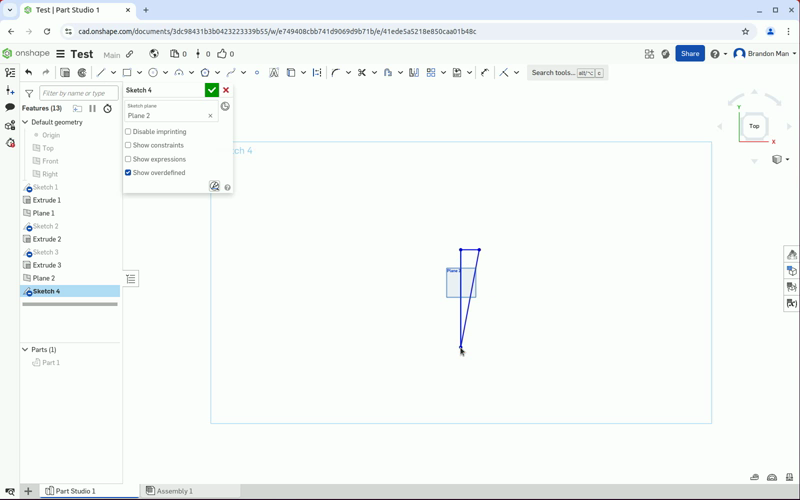
mouse_move(465, 305)
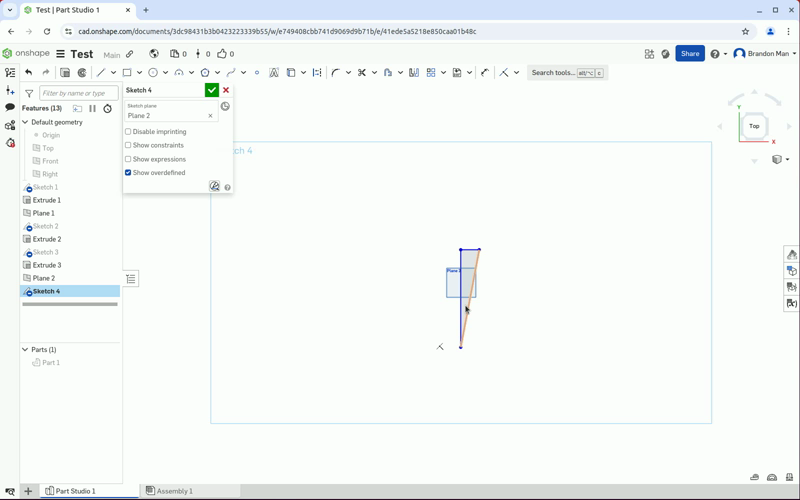
scroll(6)
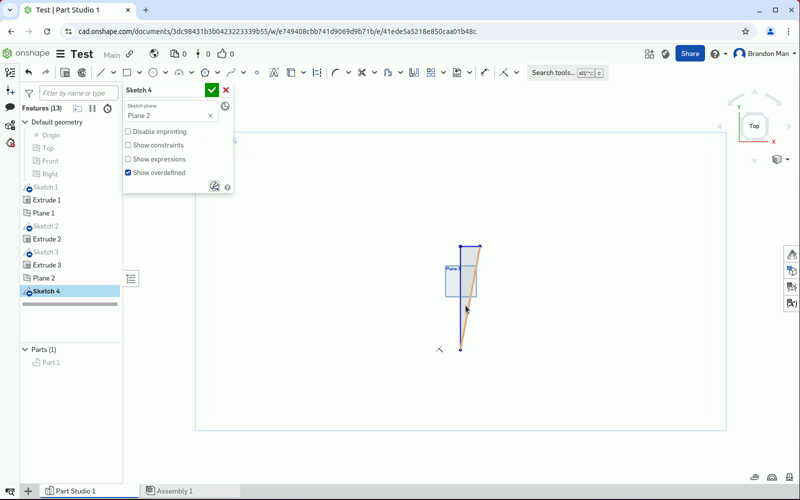
scroll(6)
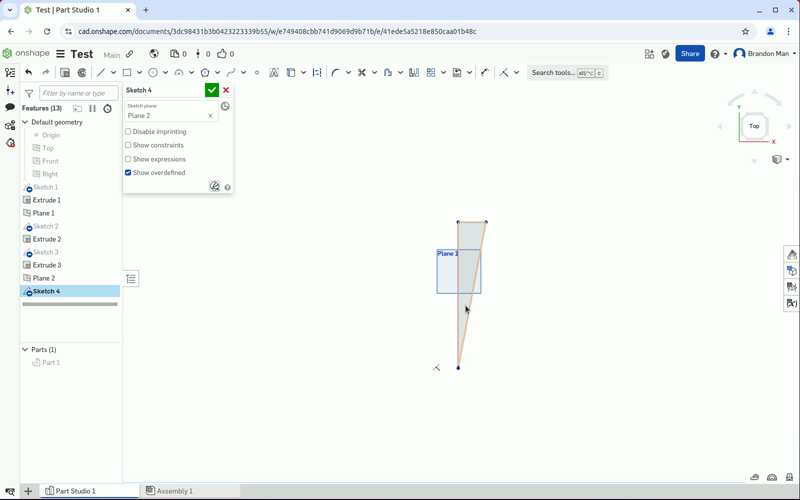
scroll(6)
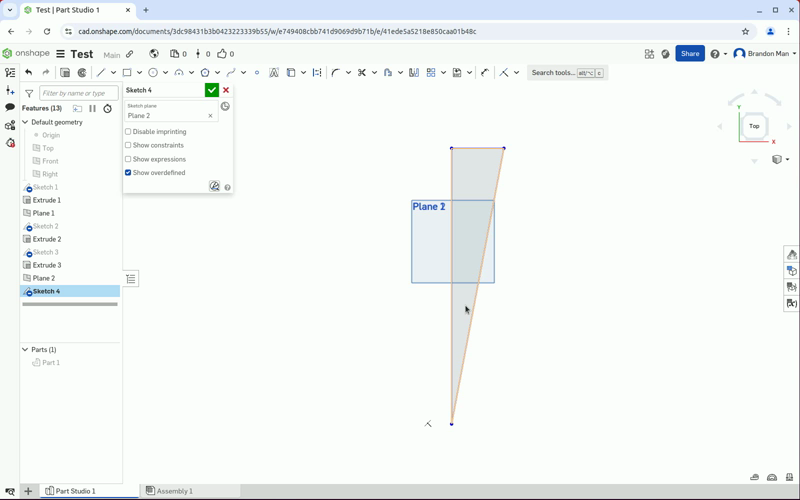
scroll(6)
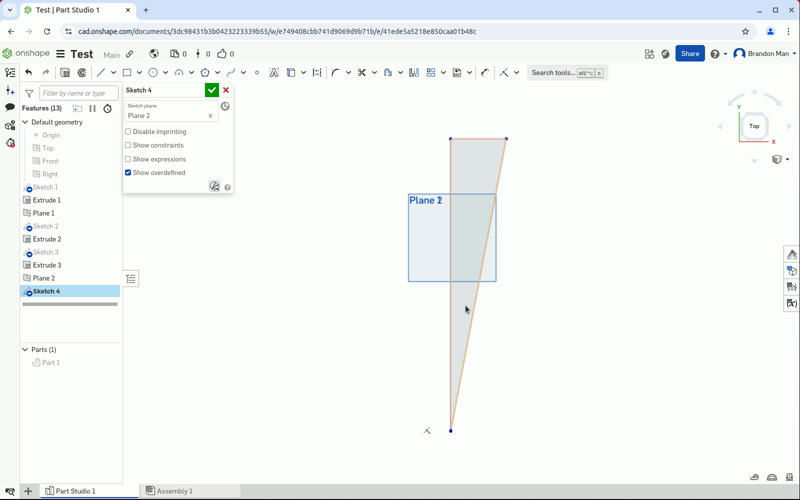
scroll(6)
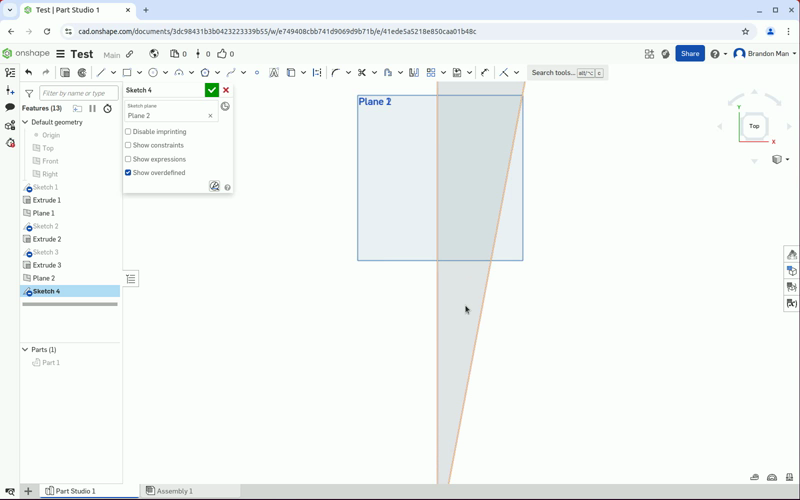
scroll(6)
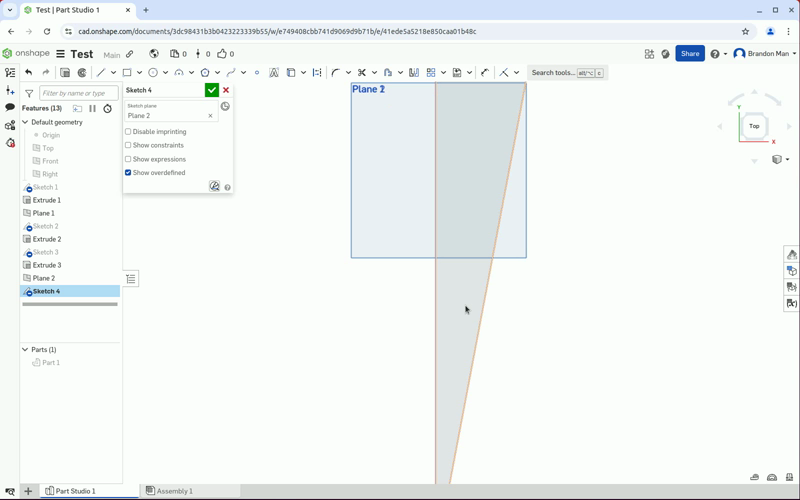
scroll(6)
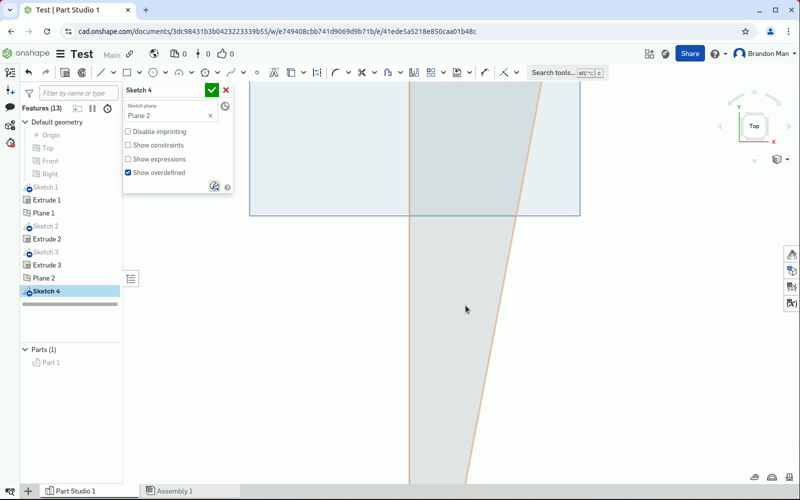
click(465, 305)
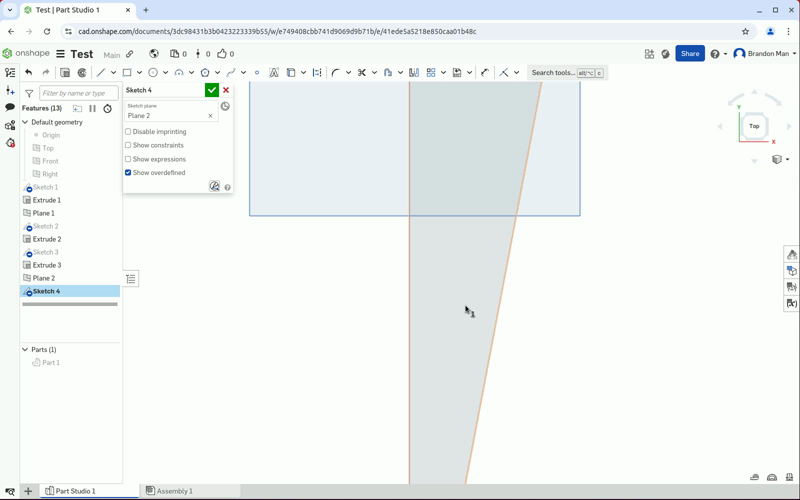
scroll(-6)
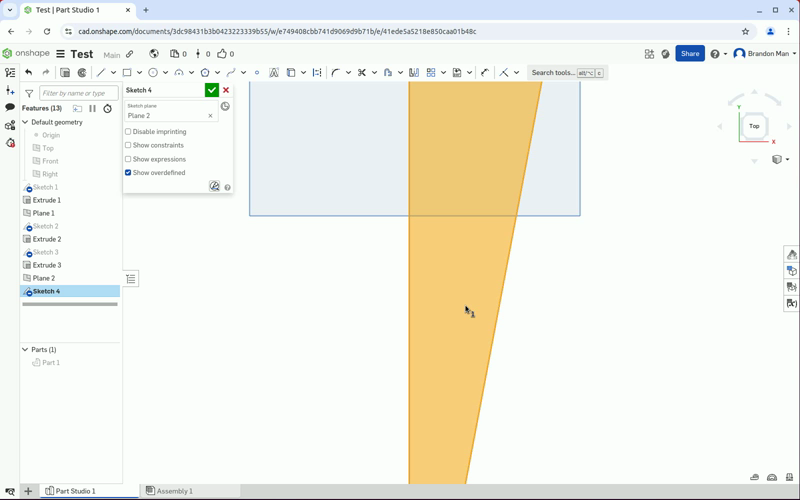
scroll(-6)
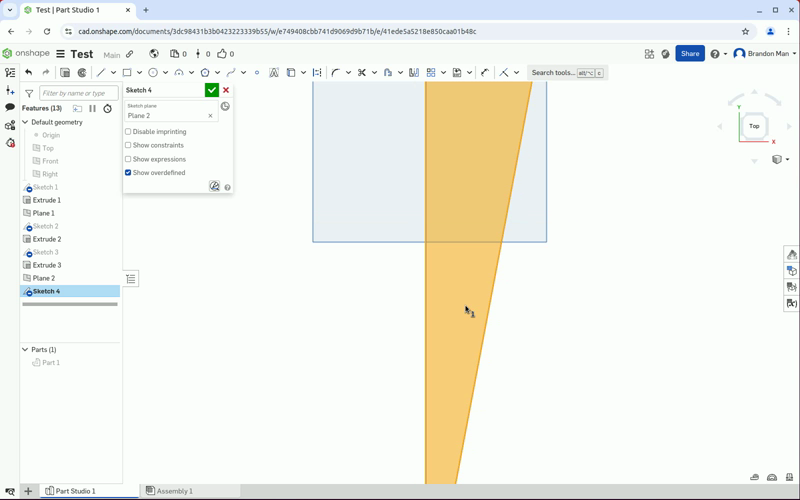
scroll(-6)
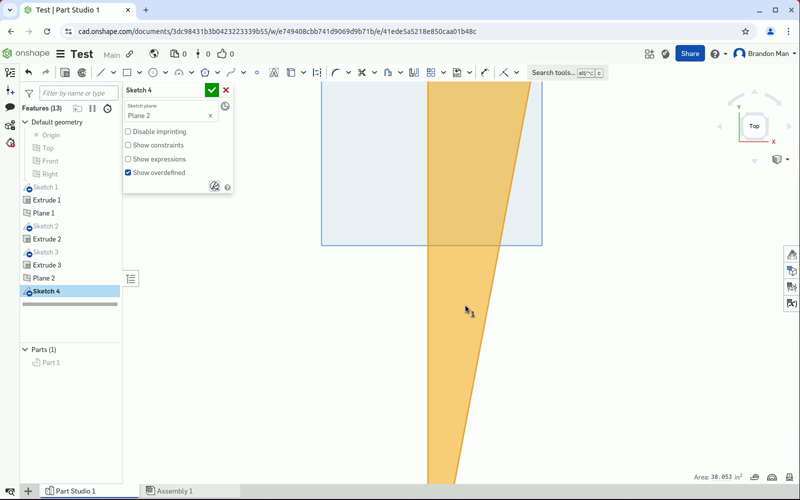
scroll(-6)
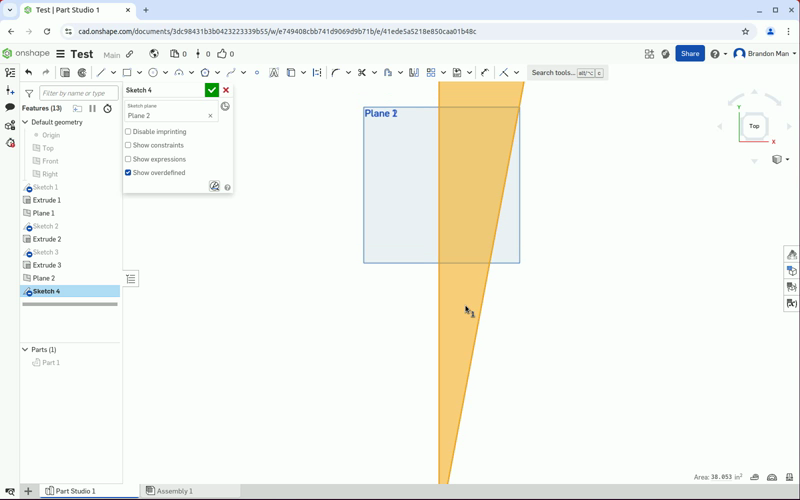
scroll(-6)
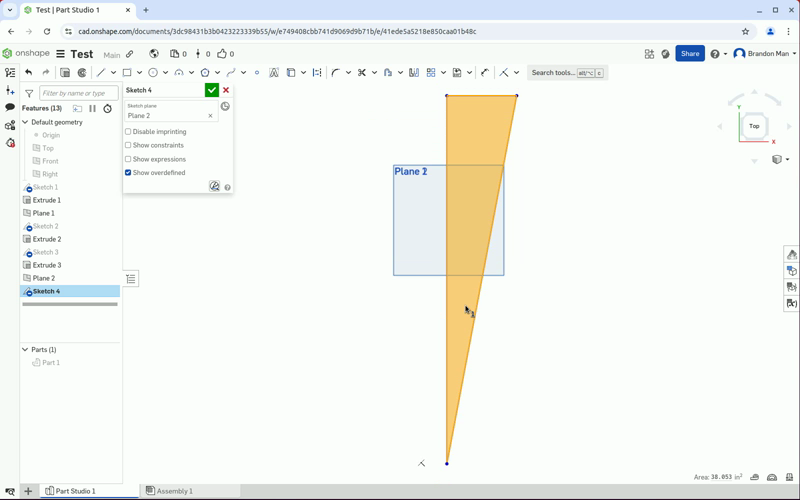
scroll(-6)
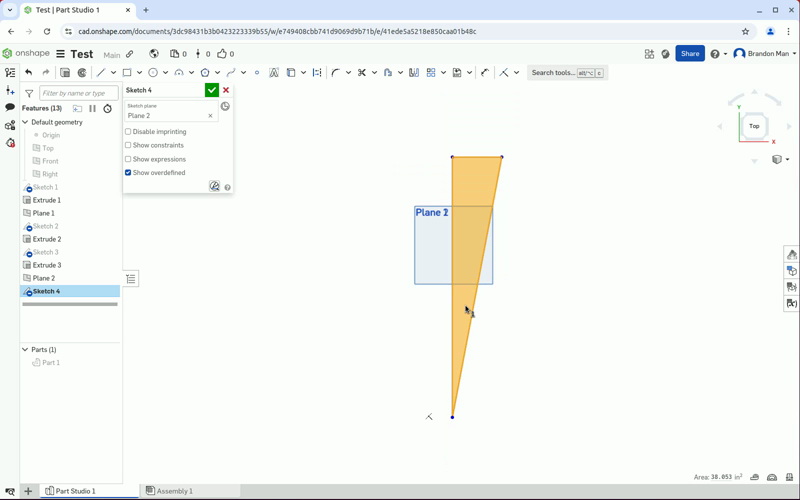
scroll(-6)
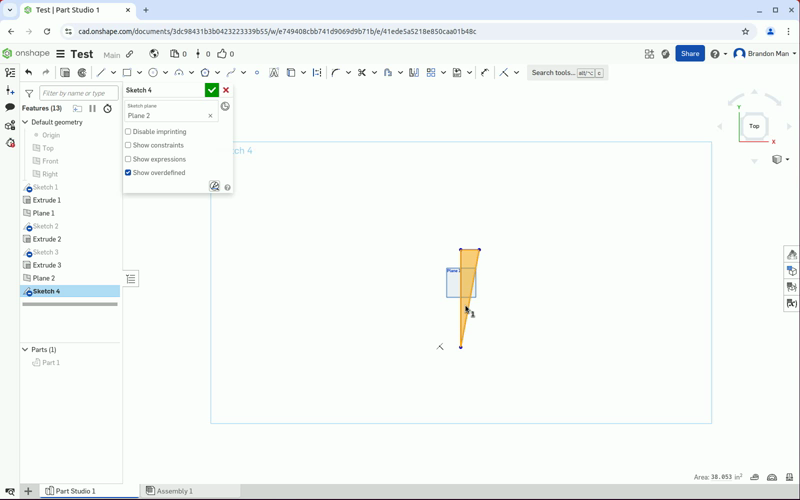
mouse_move(73, 352)
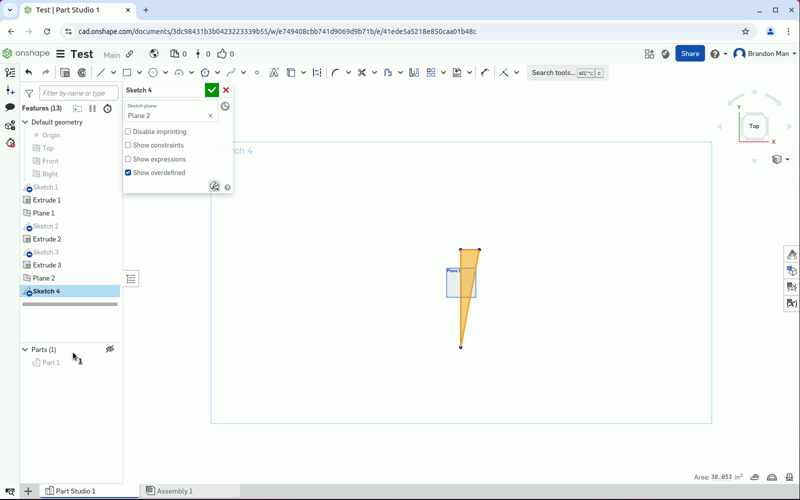
key(shift+y)
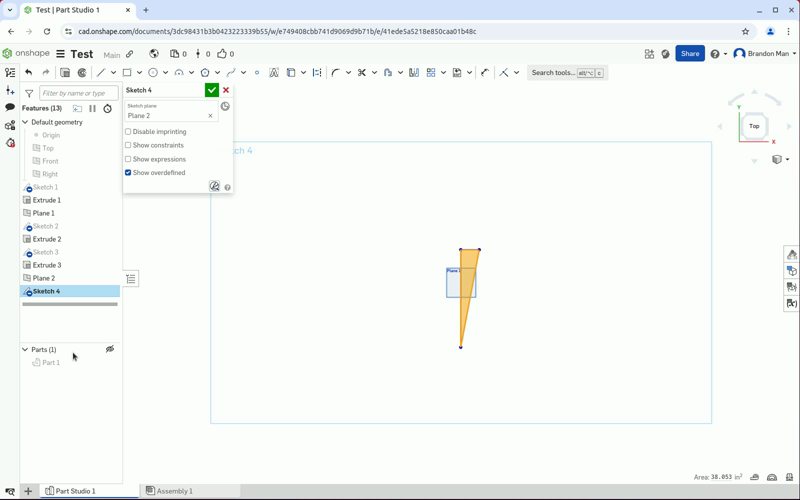
key(shift+e)
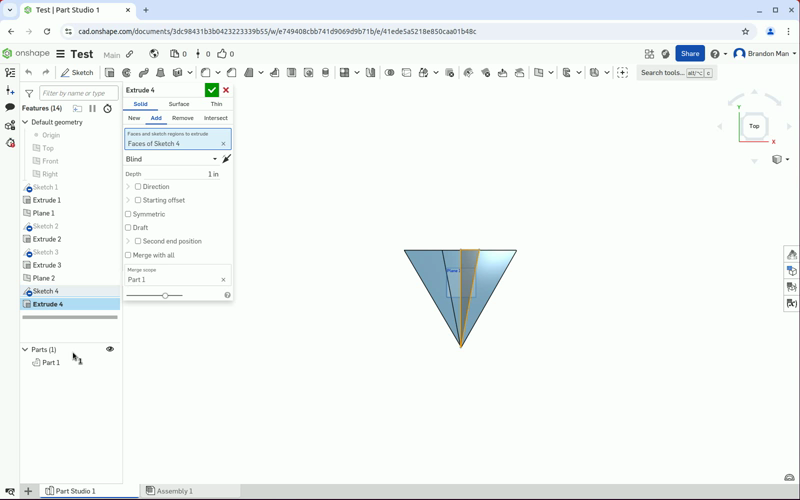
mouse_move(143, 106)
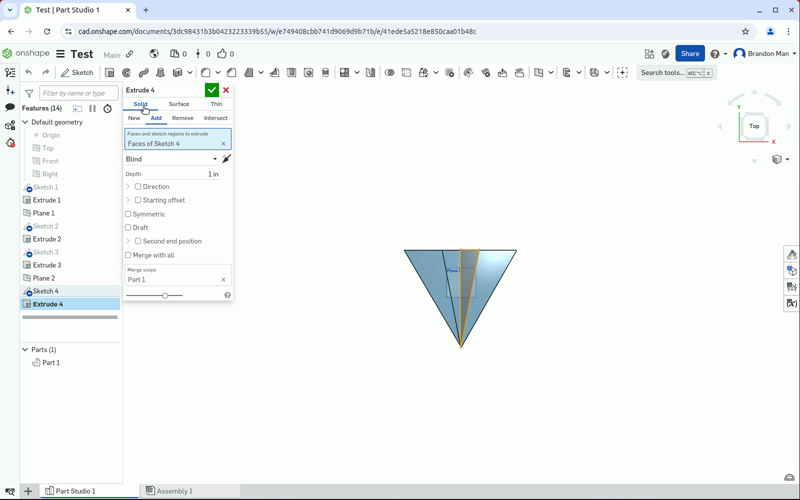
click(143, 106)
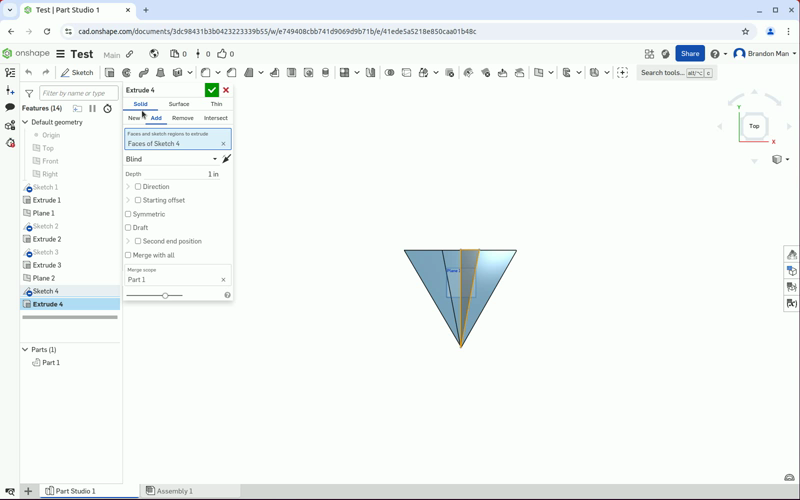
mouse_move(137, 120)
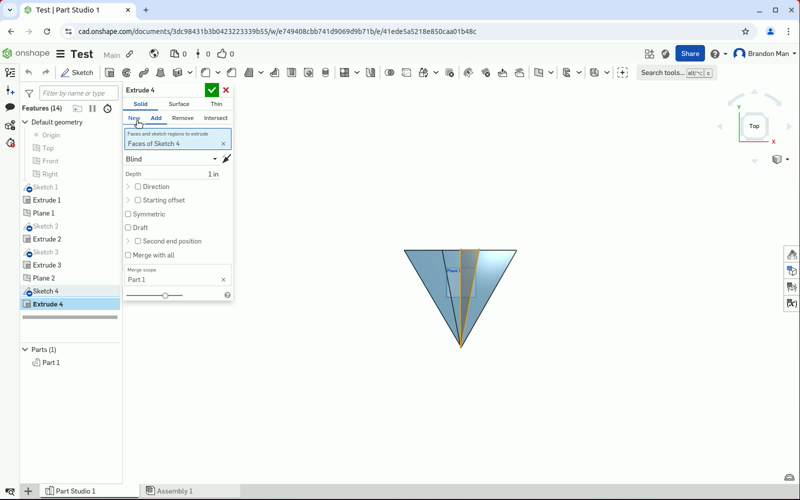
click(137, 120)
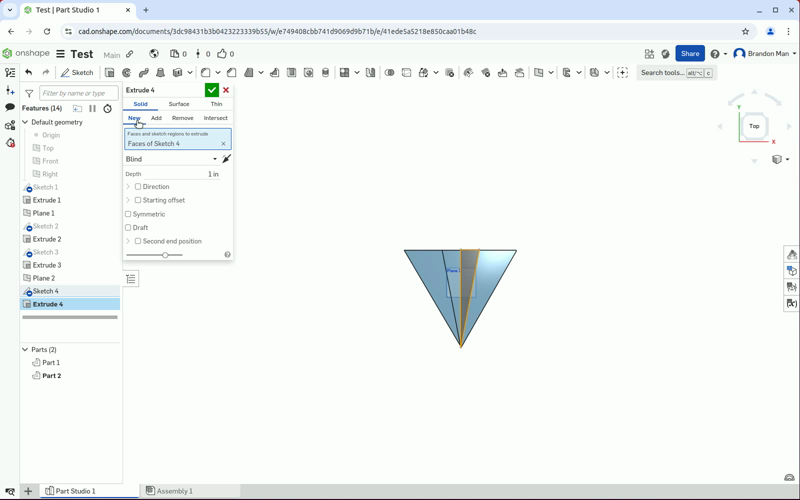
key(tab, 4)
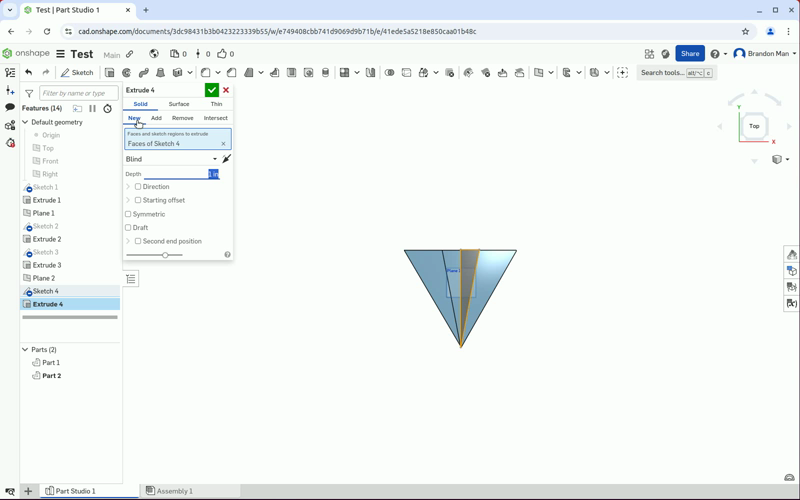
text(2.889)
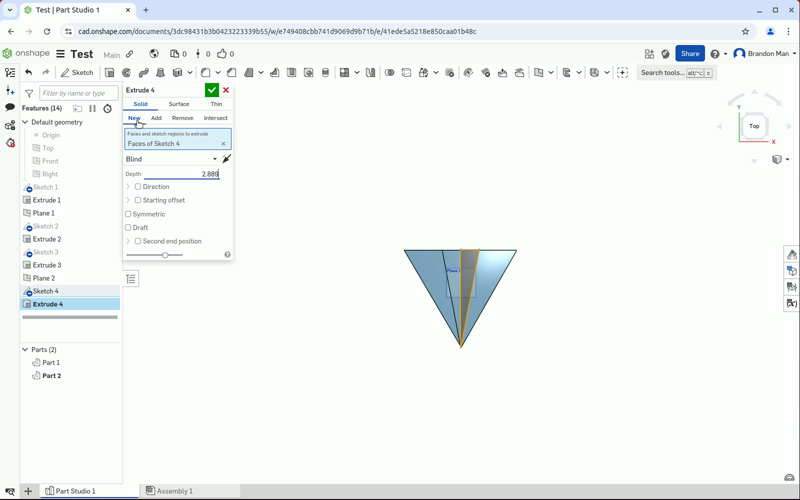
key(enter)
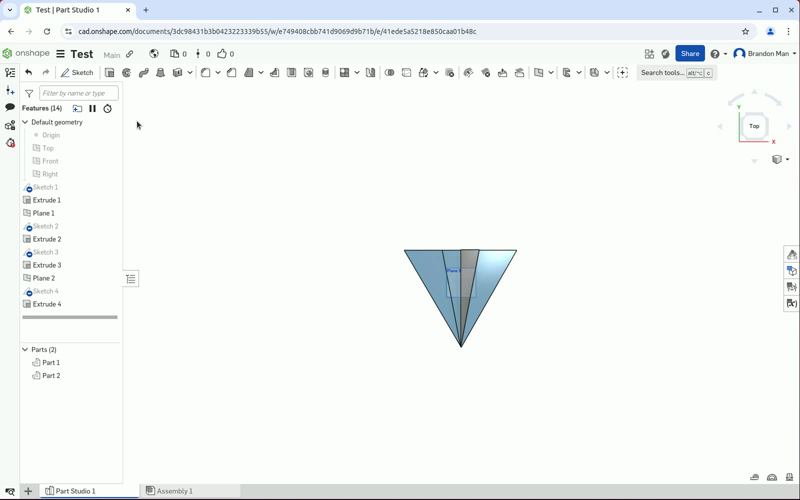
key(shift+h)
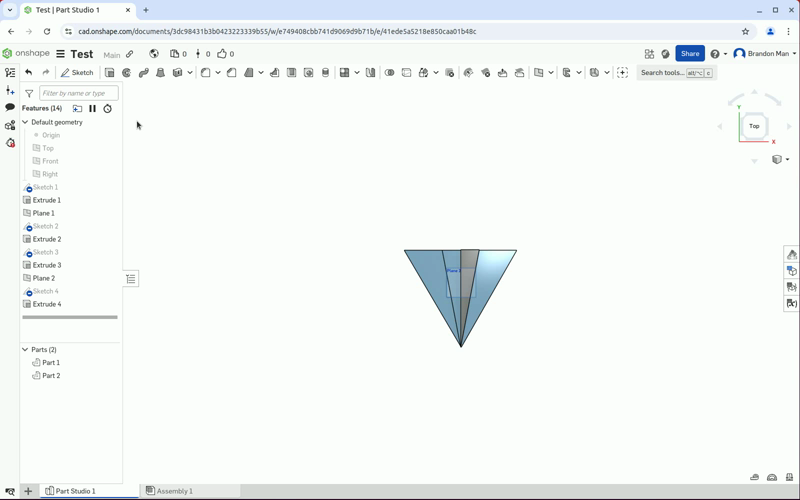
key(shift+h)
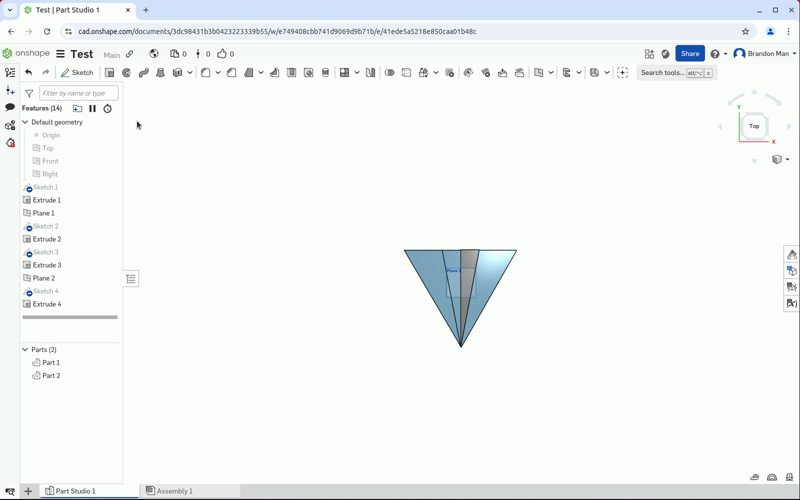
mouse_move(73, 189)
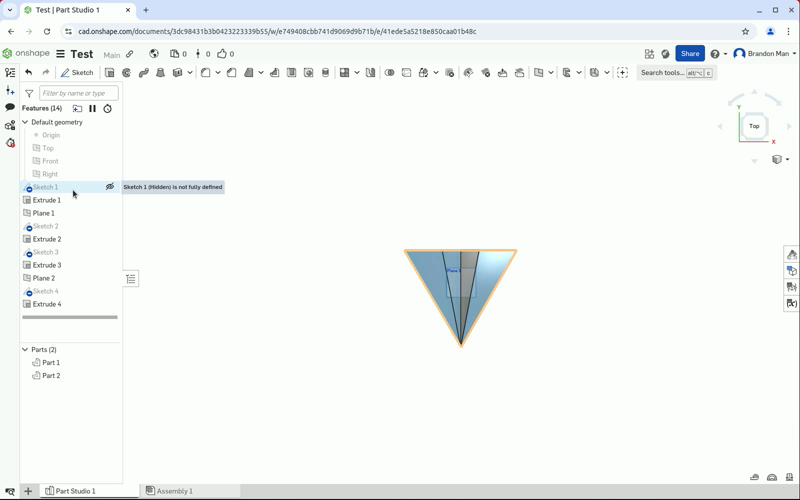
click(73, 189)
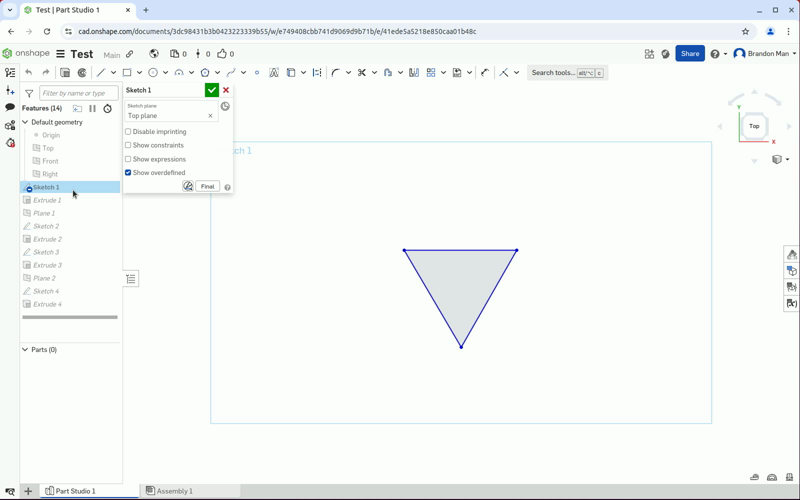
mouse_move(229, 92)
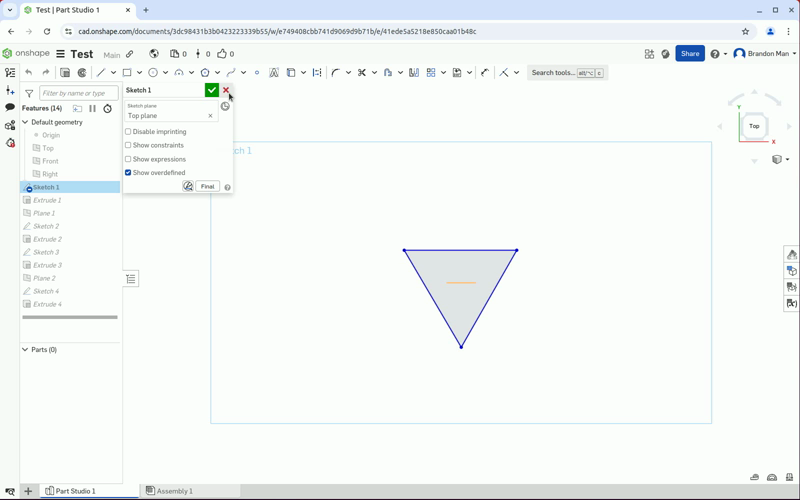
click(229, 92)
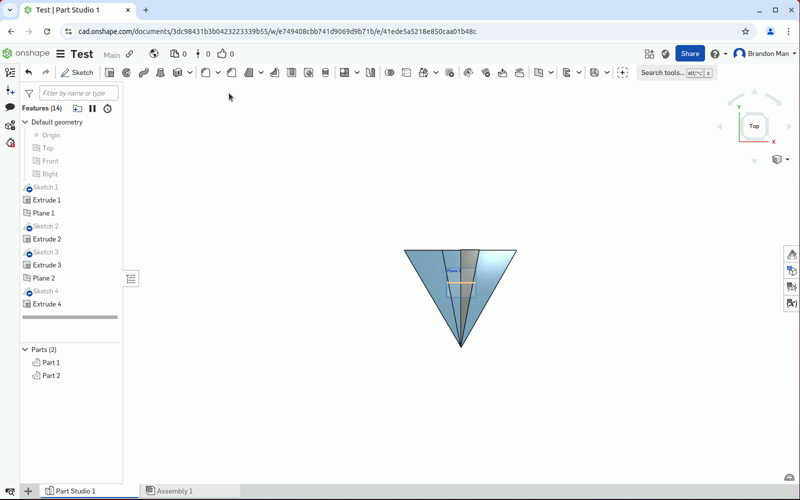
mouse_move(541, 75)
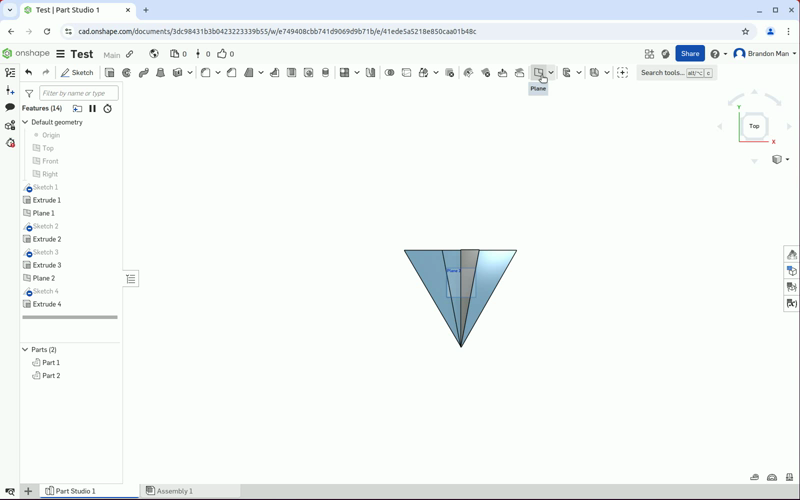
click(541, 75)
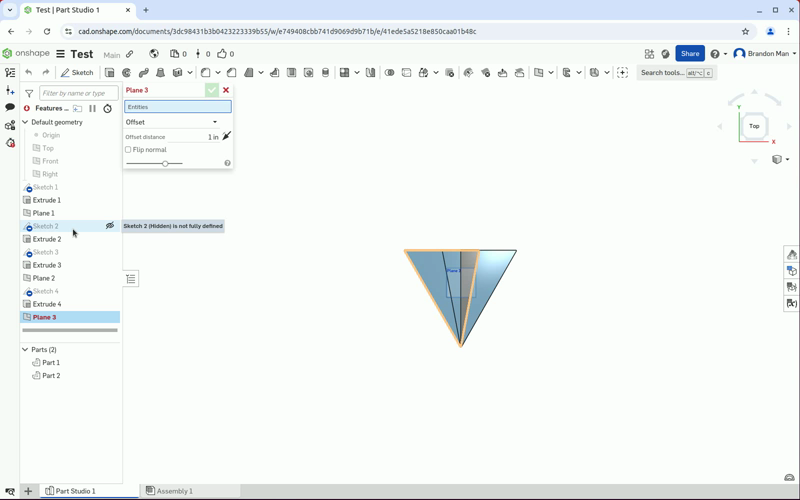
scroll(3)
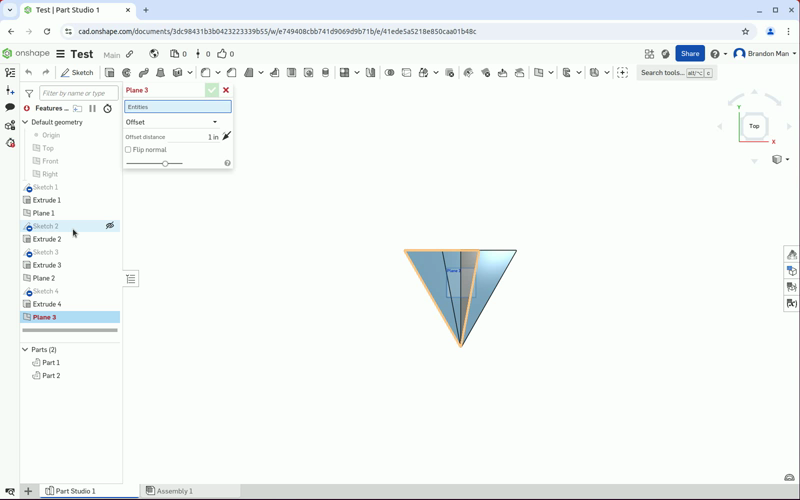
mouse_move(73, 150)
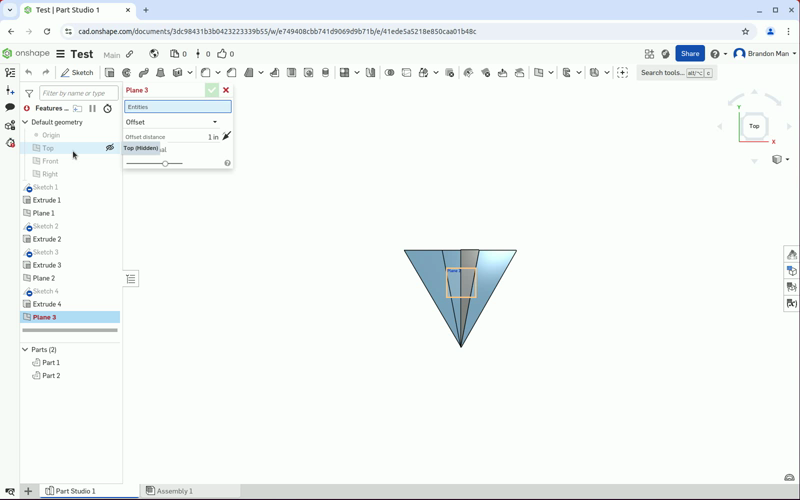
click(73, 150)
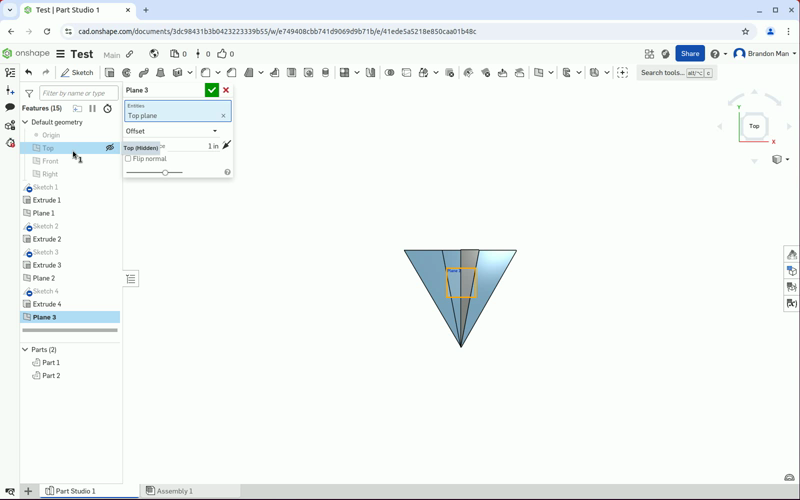
key(tab, 2)
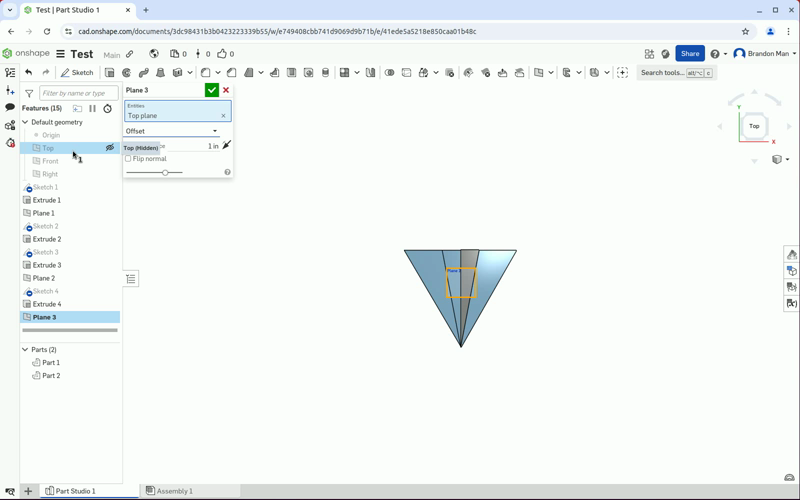
text(11.554)
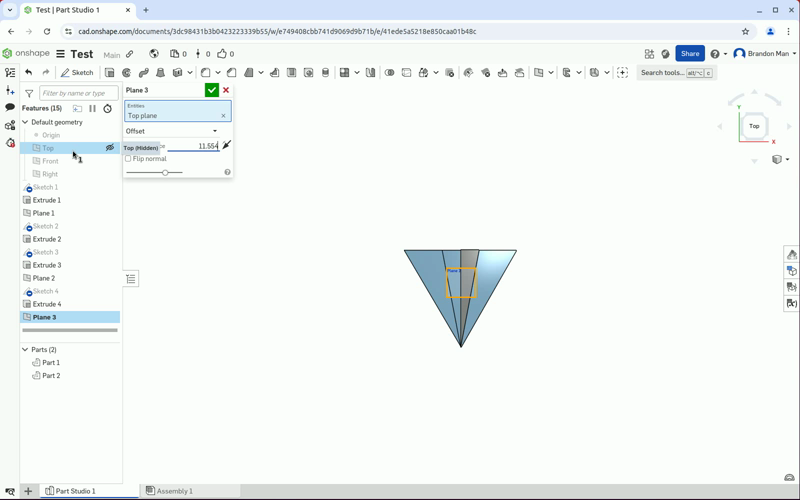
key(enter, 2)
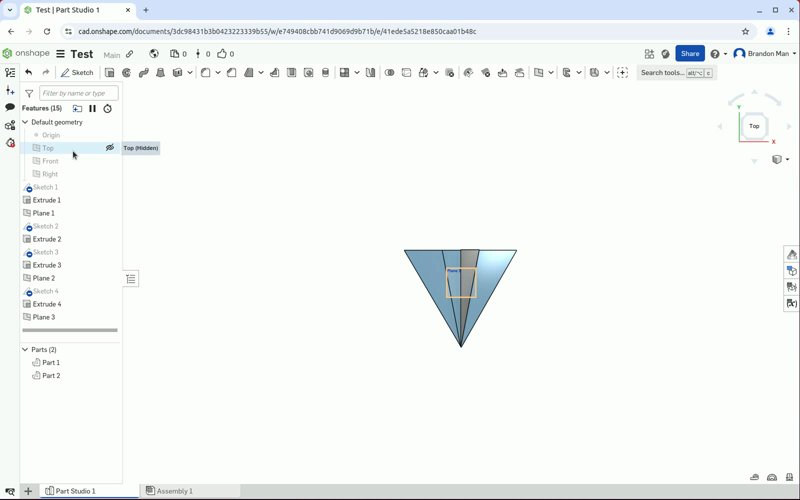
key(shift+s)
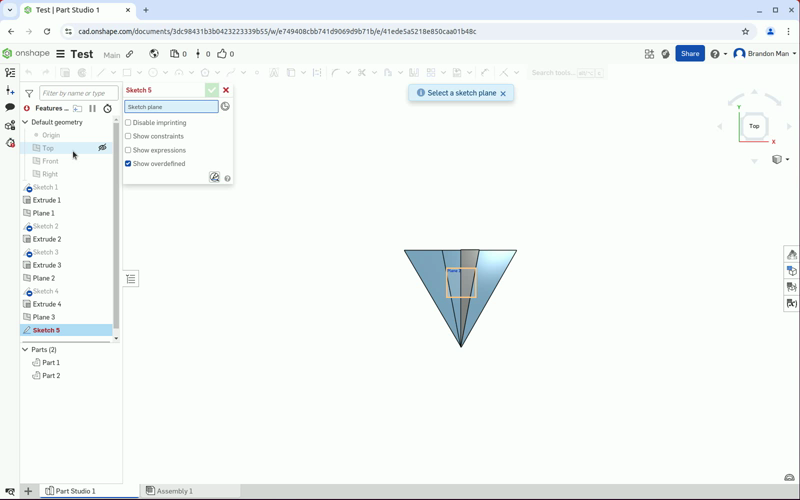
mouse_move(69, 319)
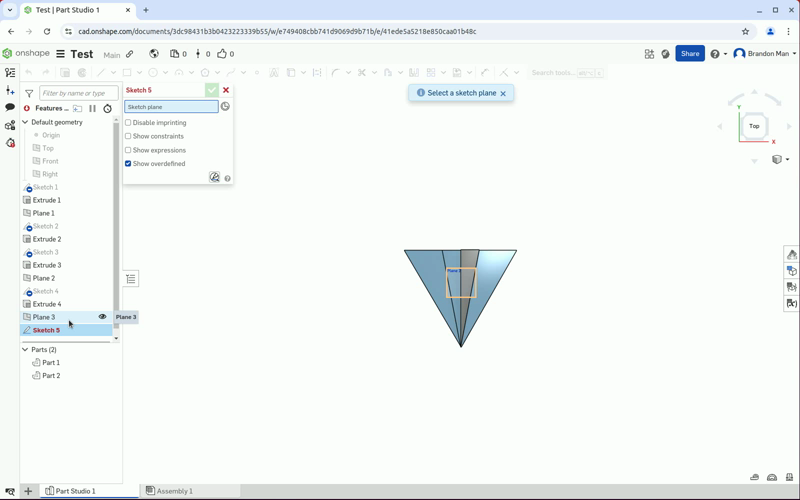
click(69, 319)
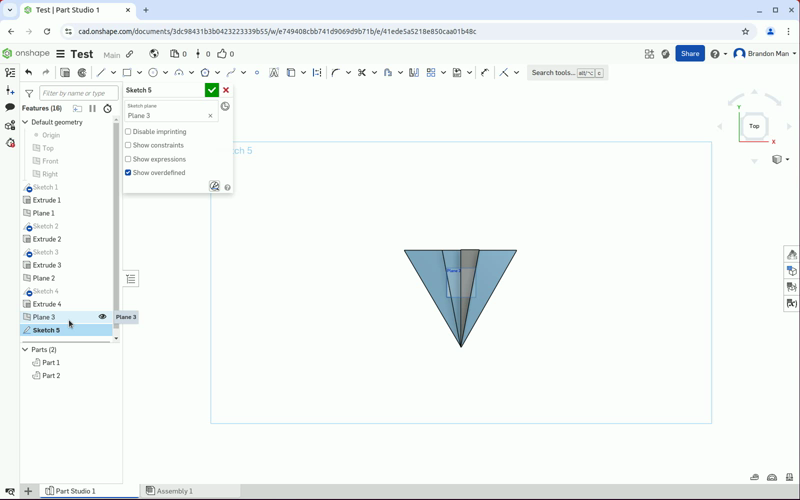
mouse_move(73, 352)
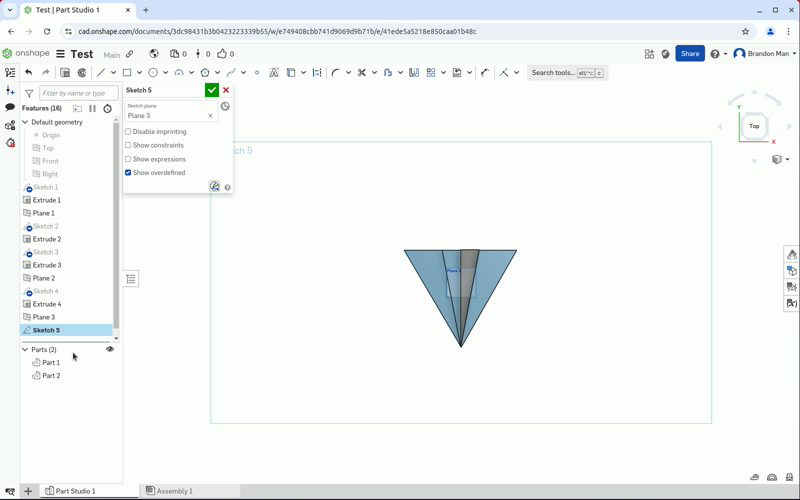
key(y)
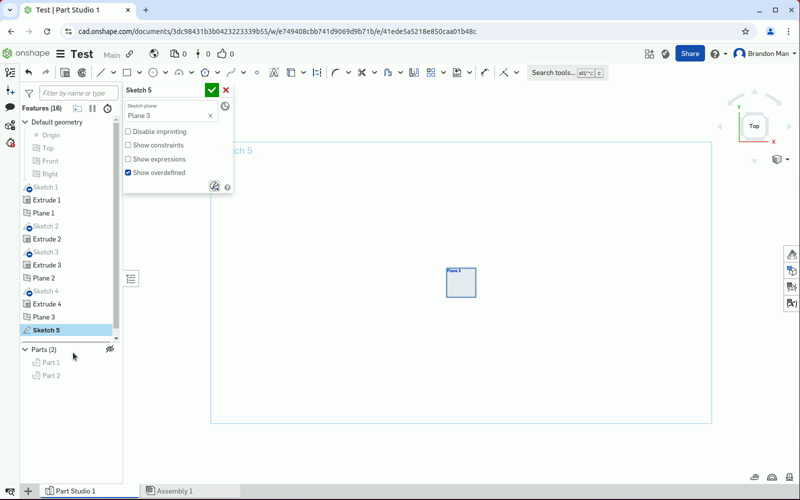
key(l)
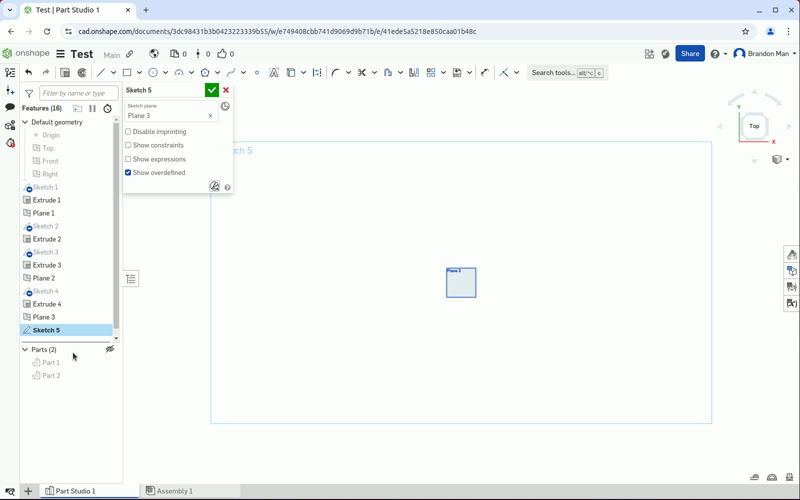
key_down(shift)
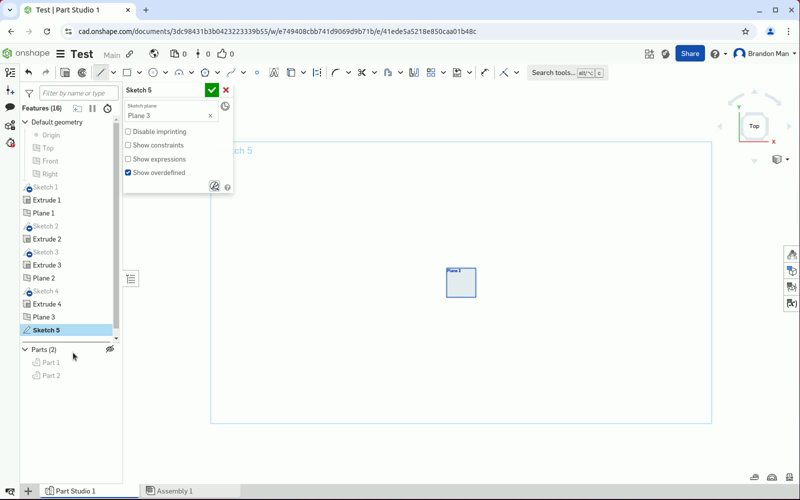
mouse_move(423, 250)
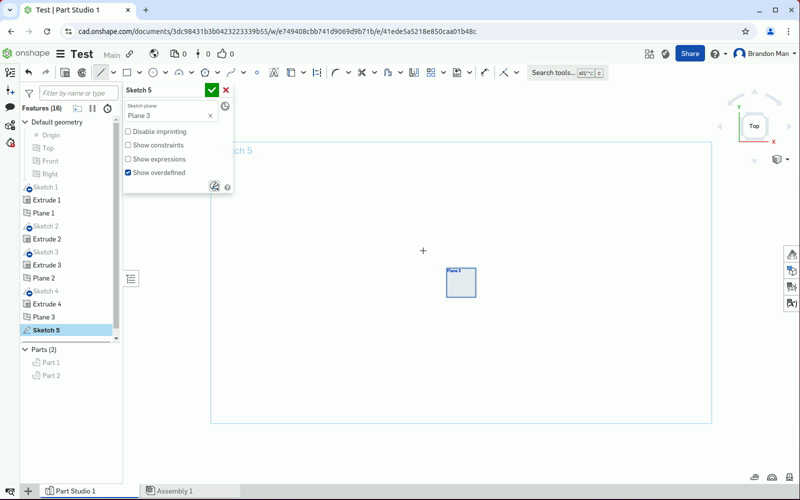
click(423, 250)
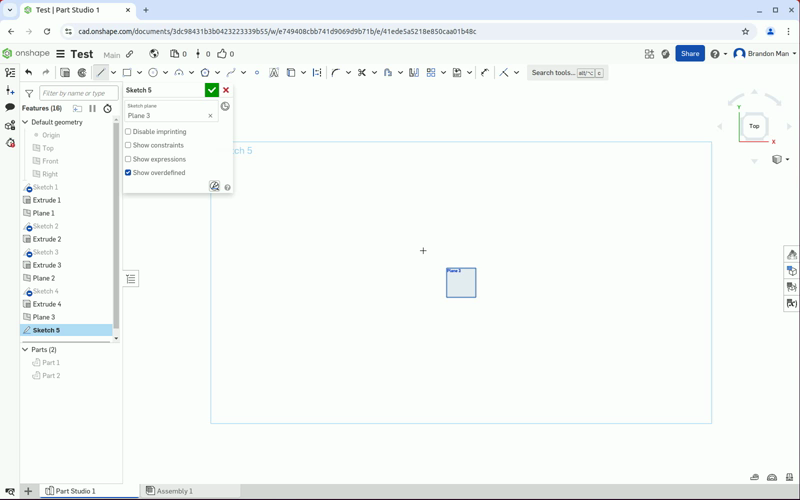
key_up(shift)
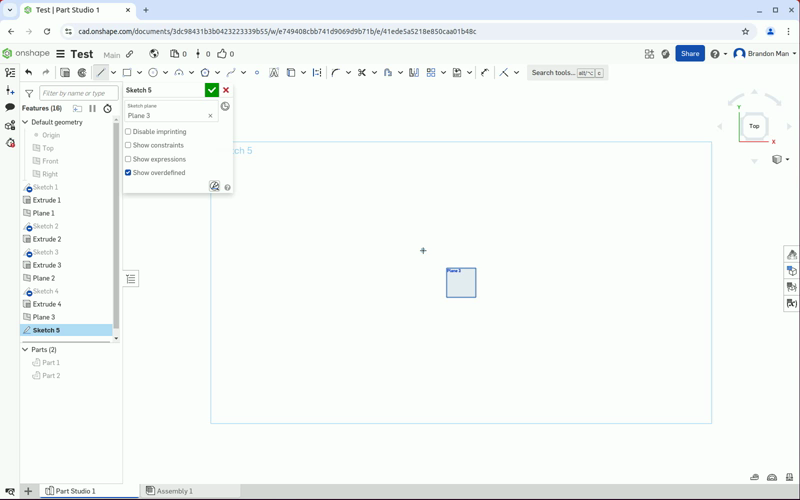
key_down(shift)
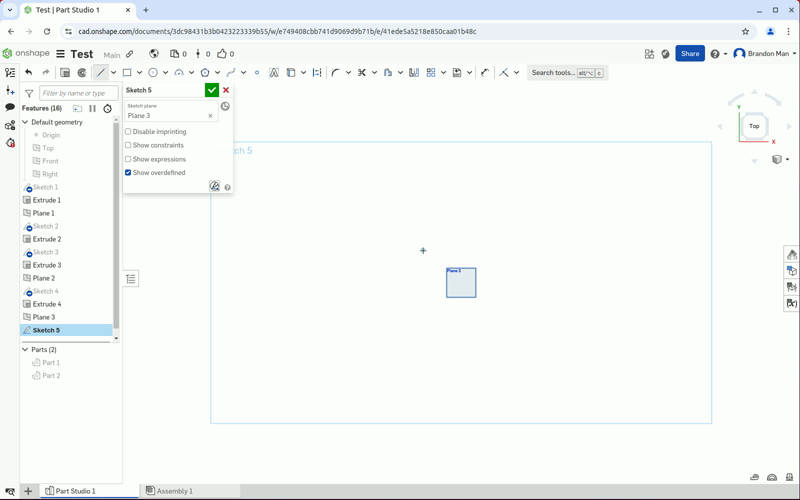
mouse_move(461, 347)
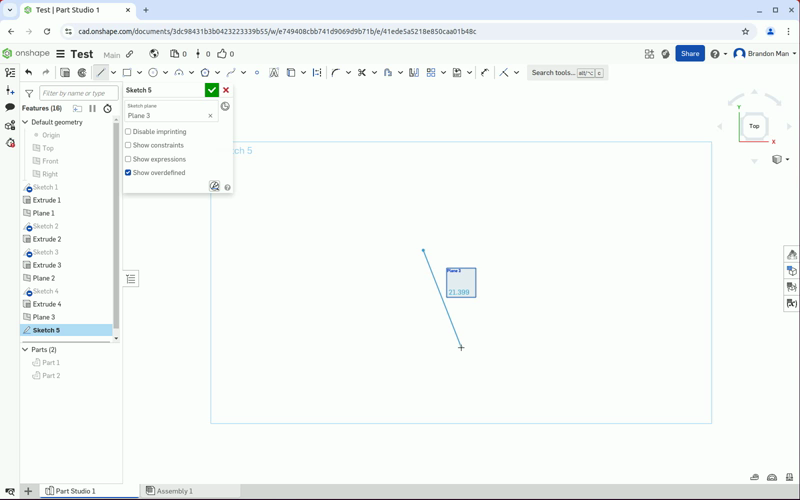
click(461, 347)
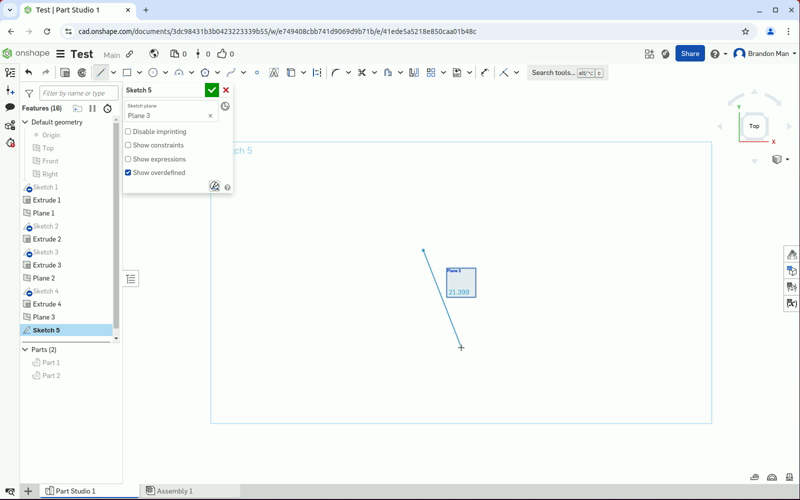
key_up(shift)
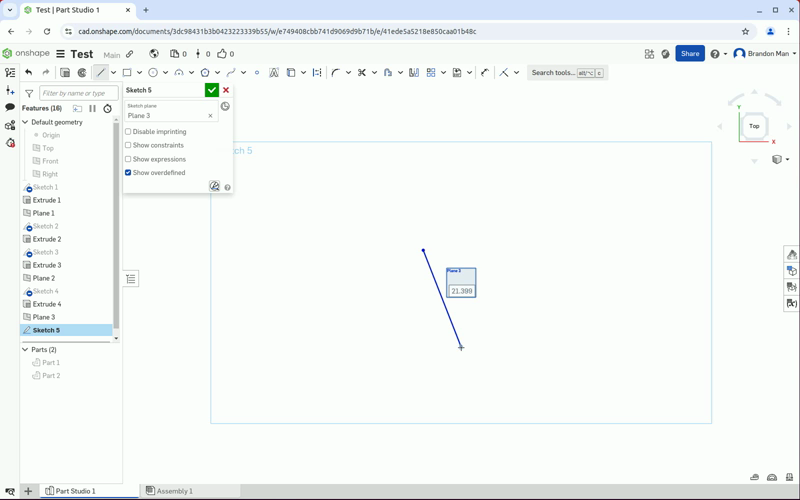
key_down(shift)
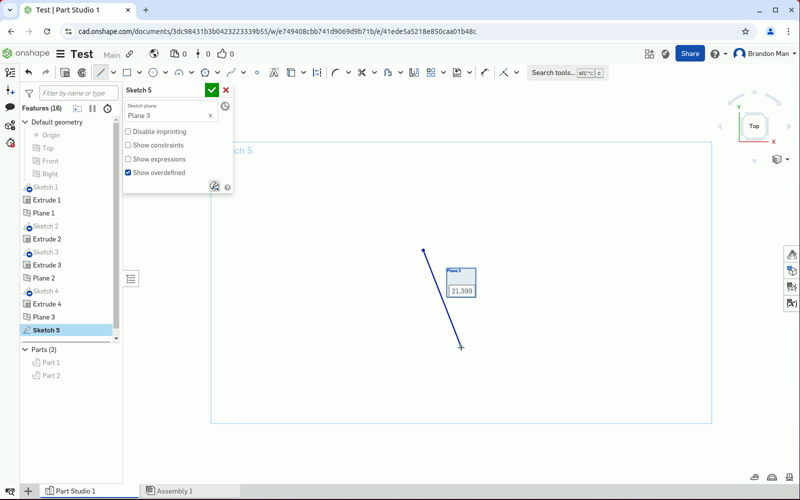
mouse_move(441, 250)
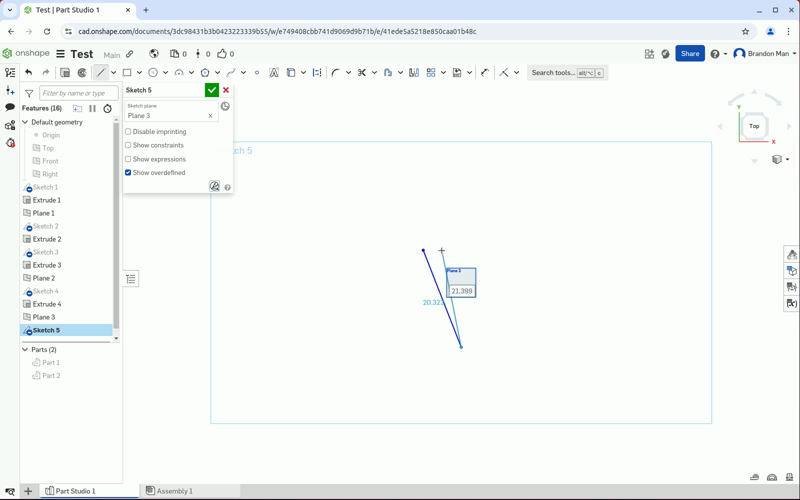
click(441, 250)
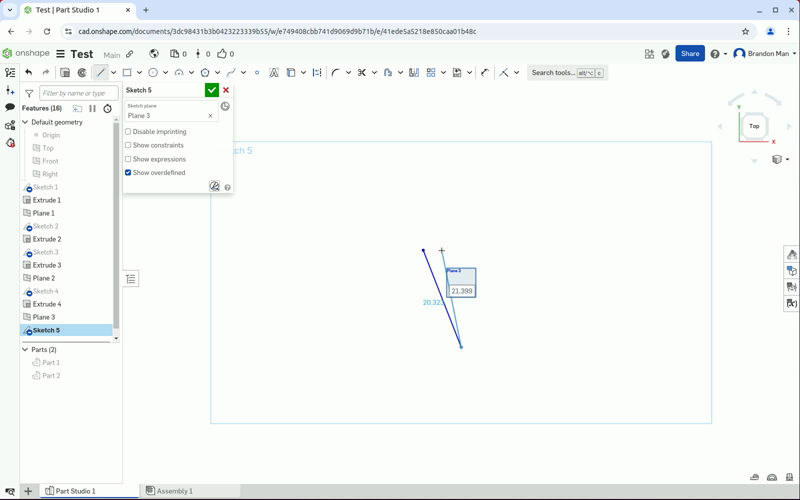
key_up(shift)
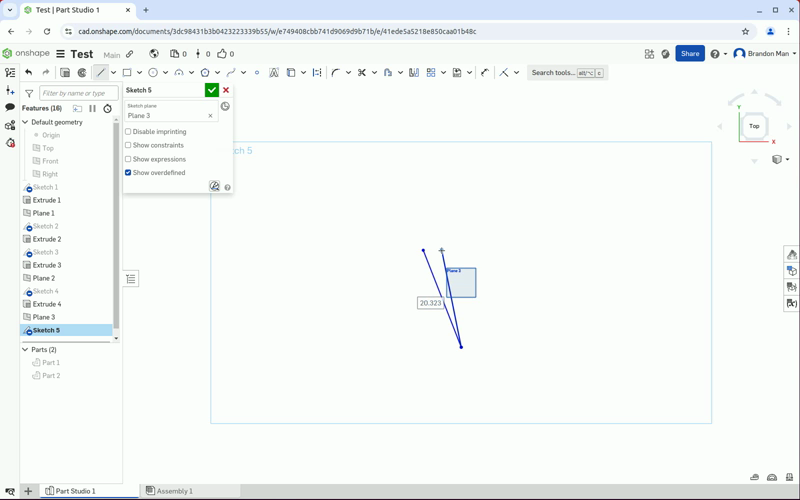
mouse_move(471, 250)
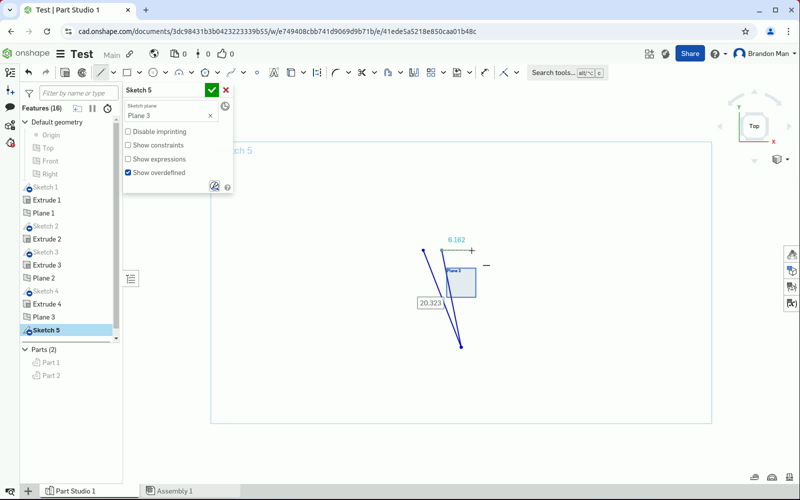
key_down(shift)
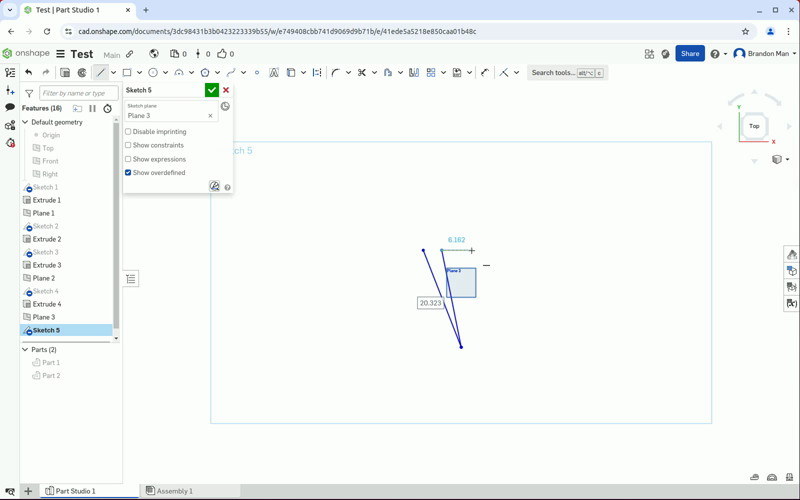
mouse_move(423, 250)
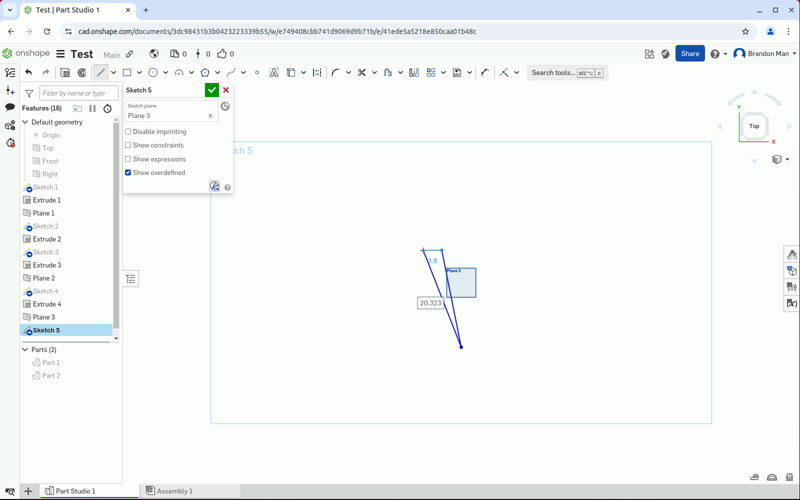
key_up(shift)
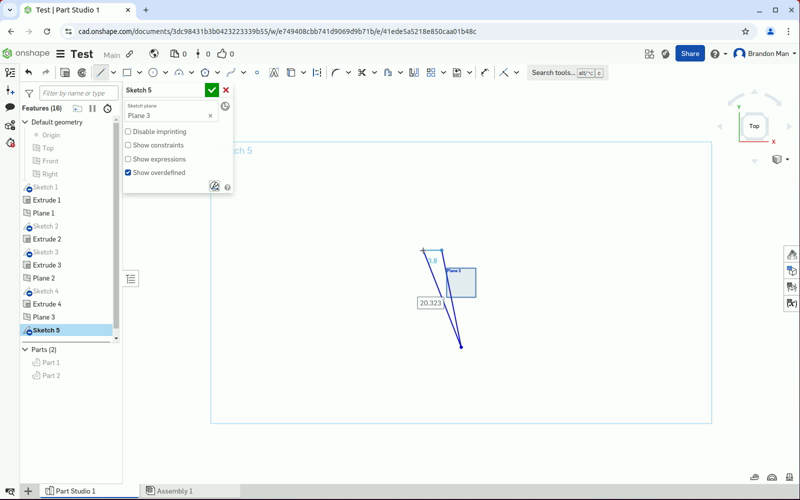
click(423, 250)
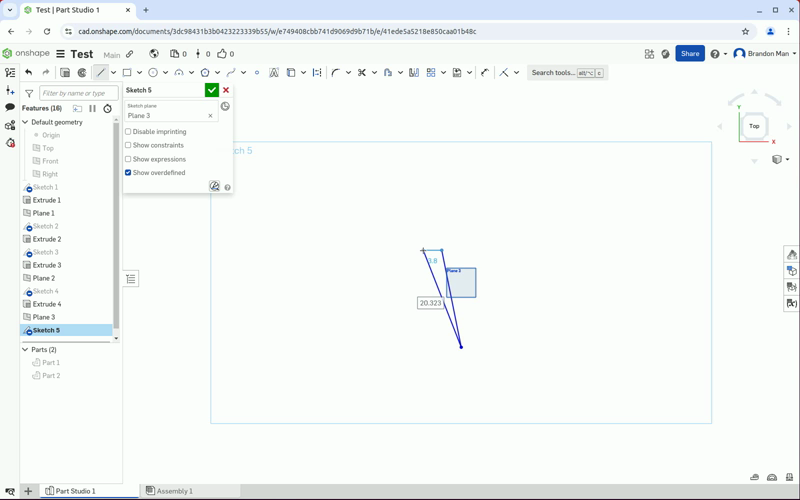
key(esc)
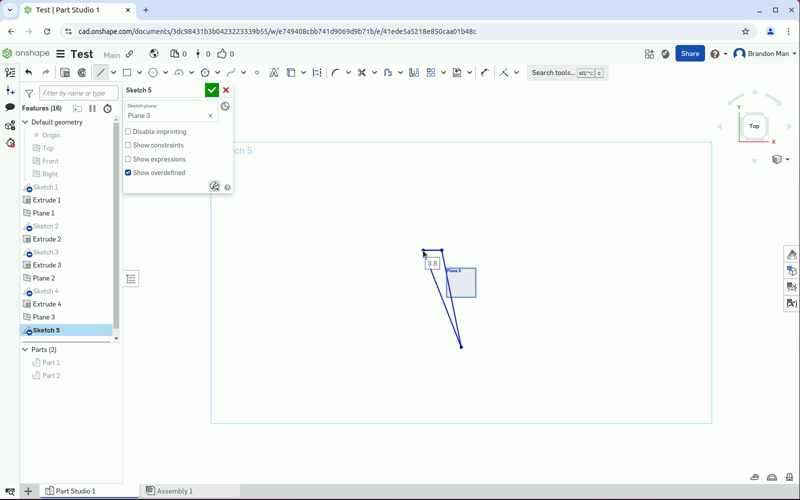
mouse_move(443, 267)
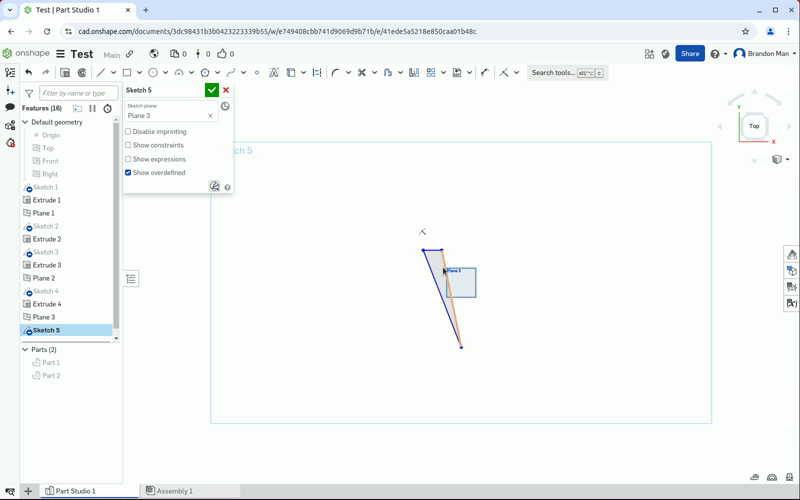
scroll(6)
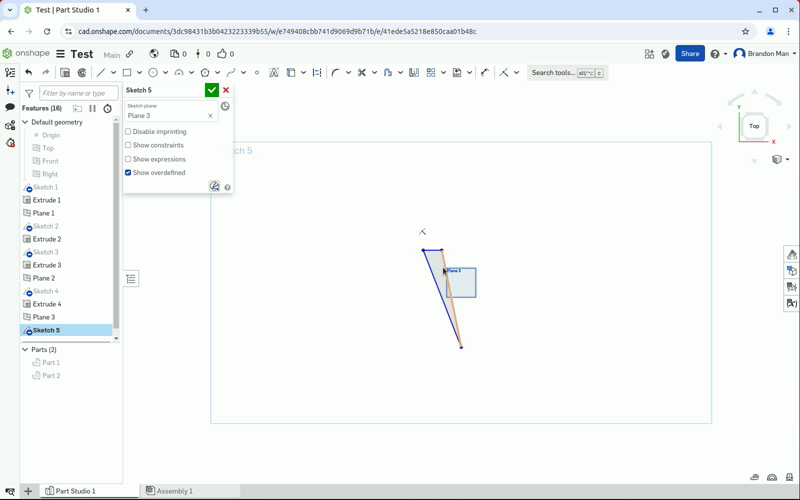
scroll(6)
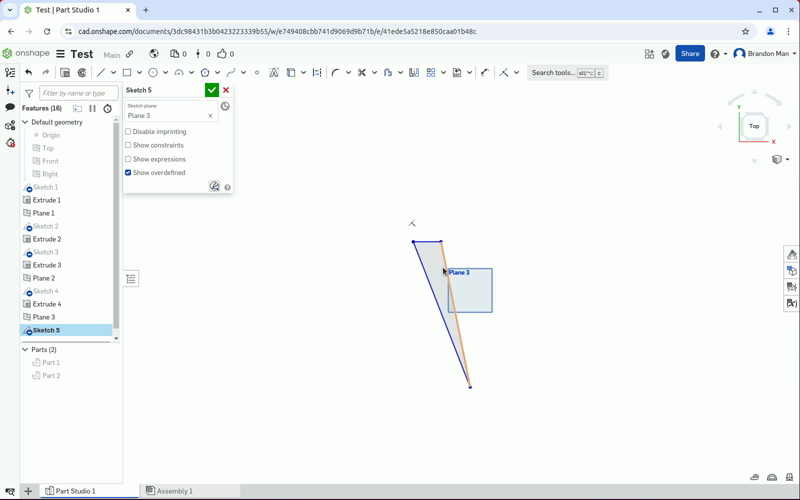
scroll(6)
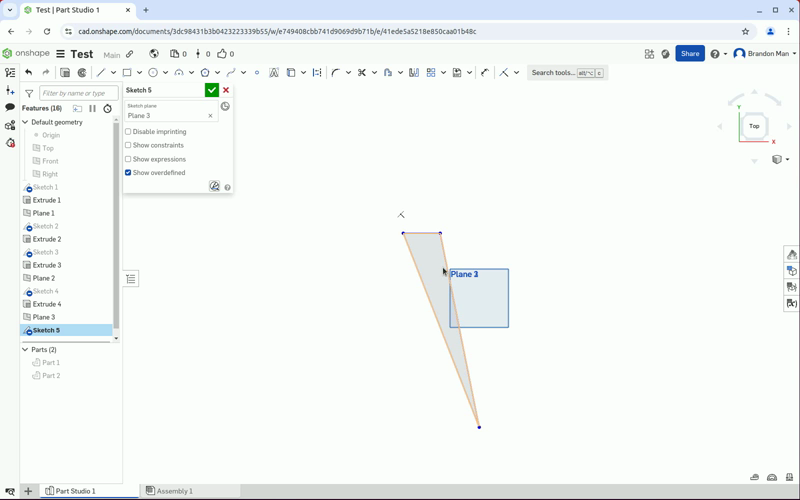
scroll(6)
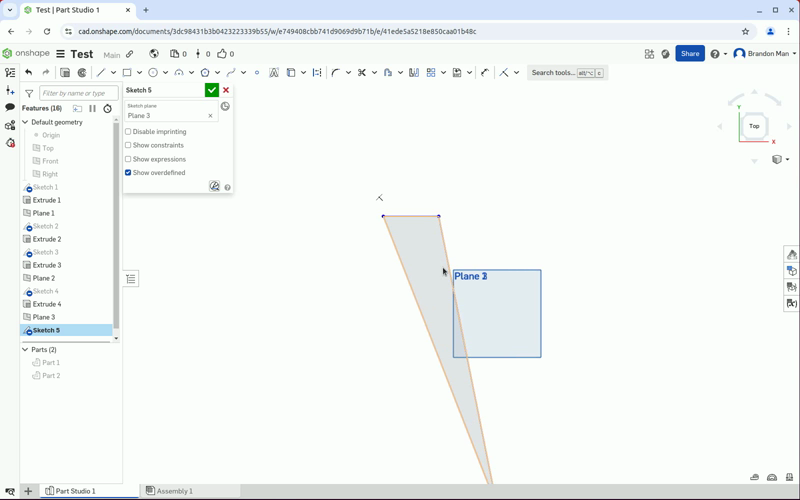
scroll(6)
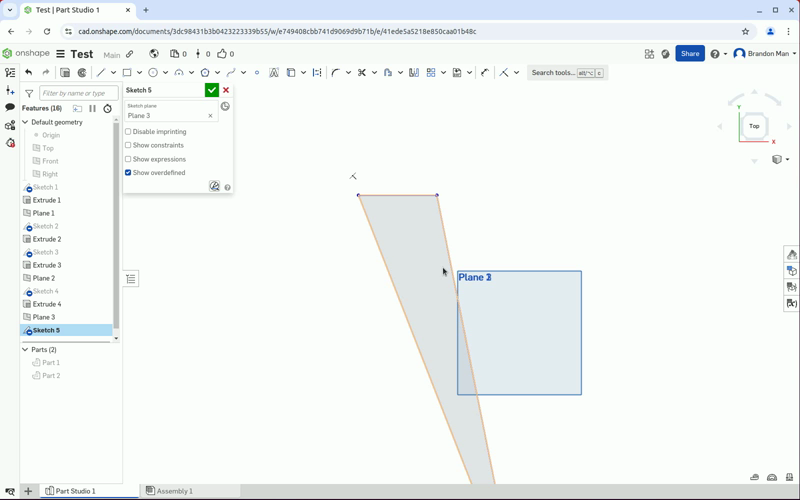
scroll(6)
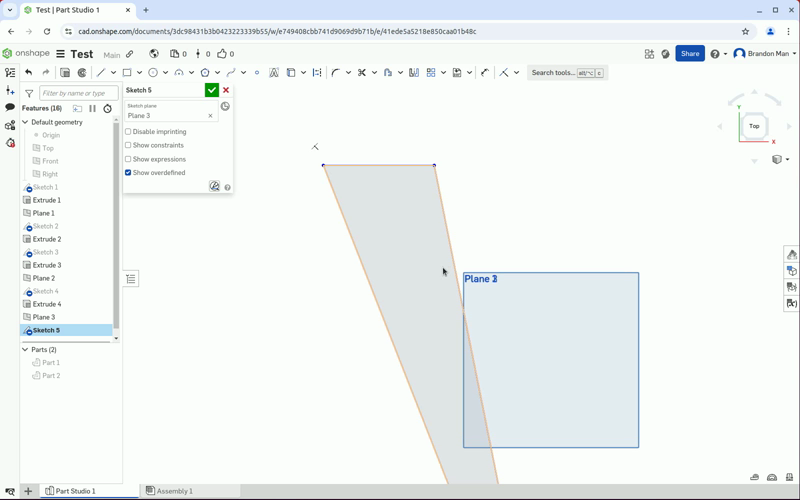
scroll(6)
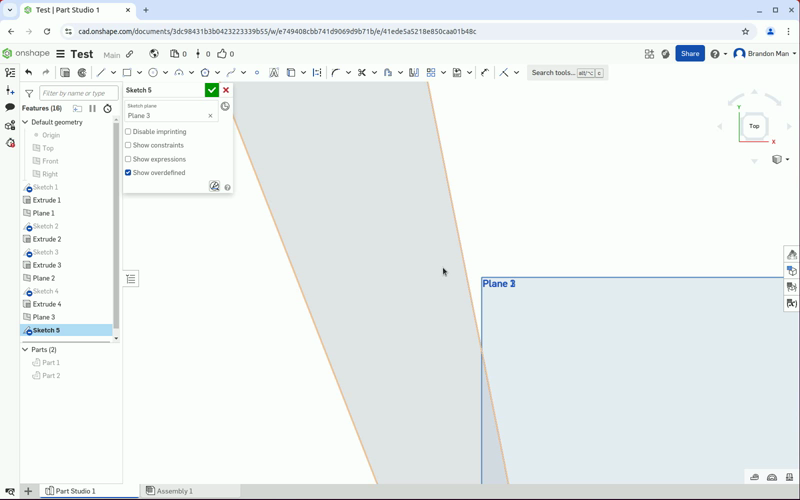
click(443, 267)
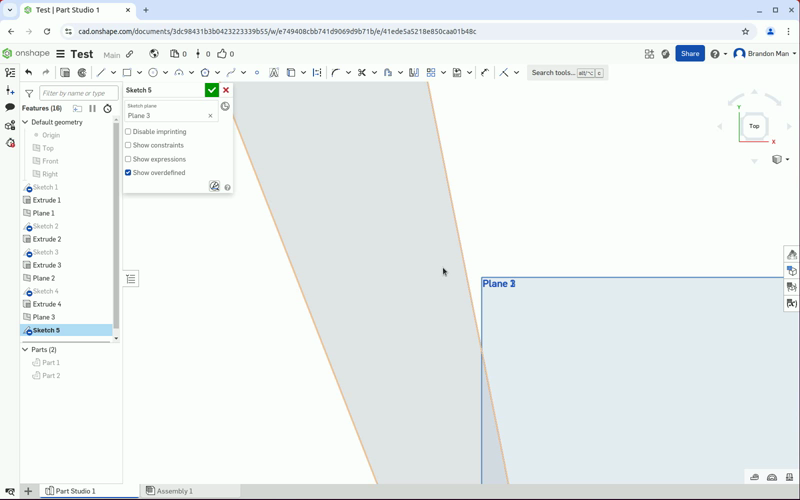
scroll(-6)
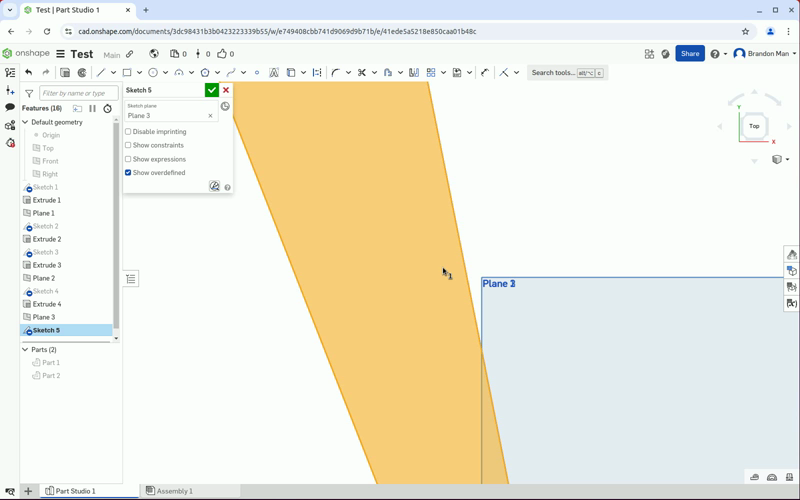
scroll(-6)
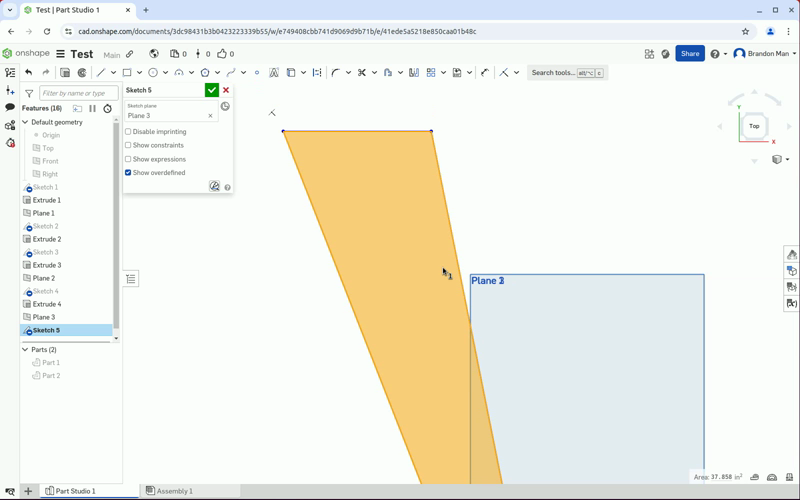
scroll(-6)
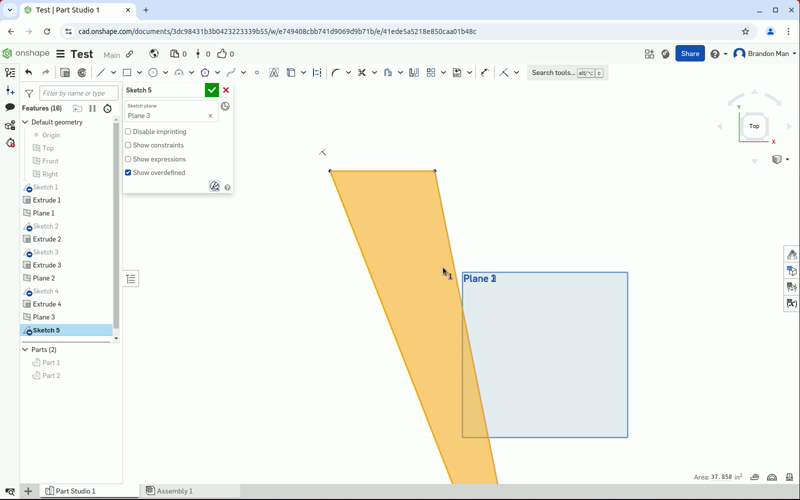
scroll(-6)
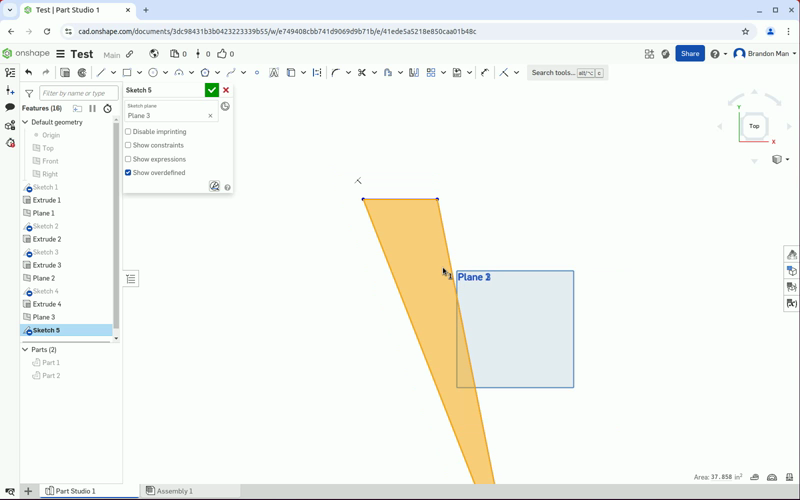
scroll(-6)
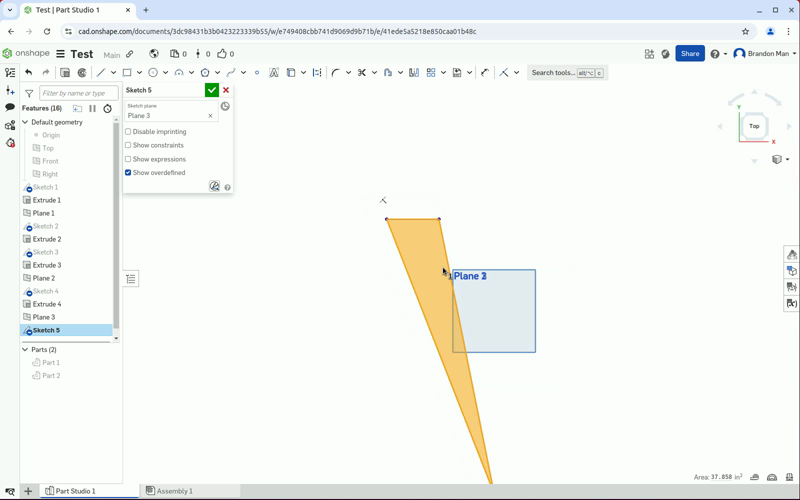
scroll(-6)
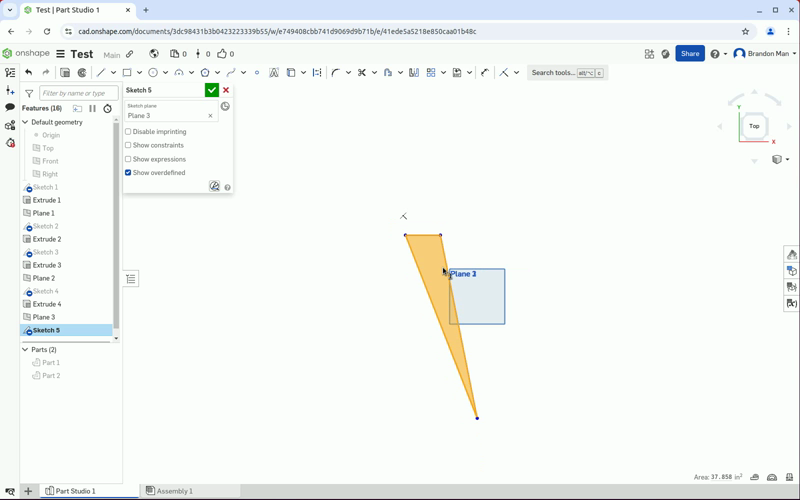
scroll(-6)
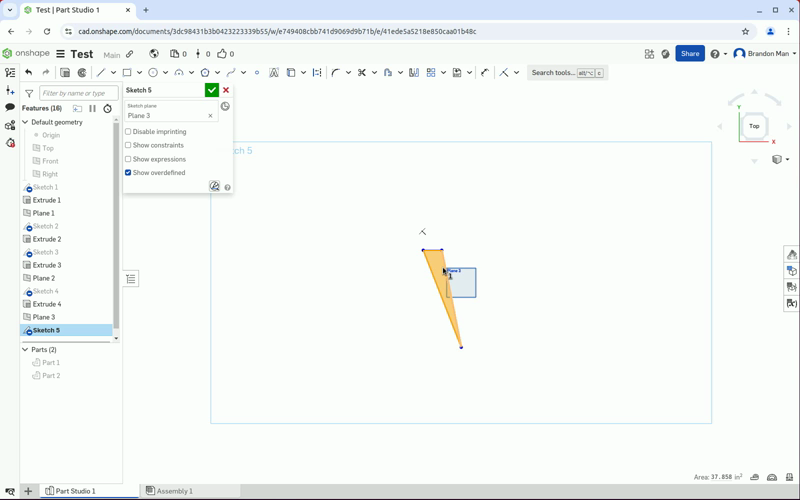
mouse_move(73, 352)
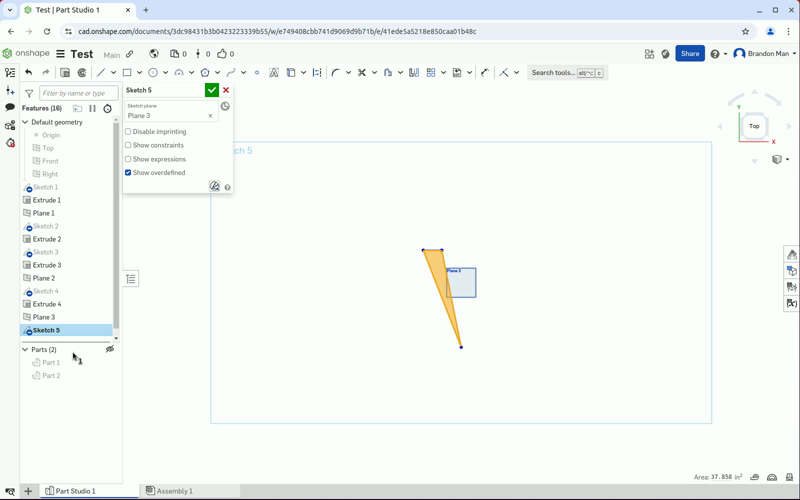
key(shift+y)
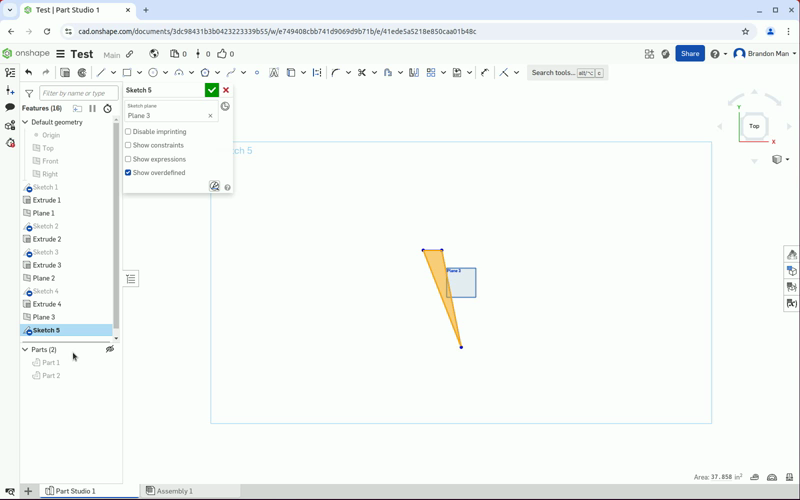
key(shift+e)
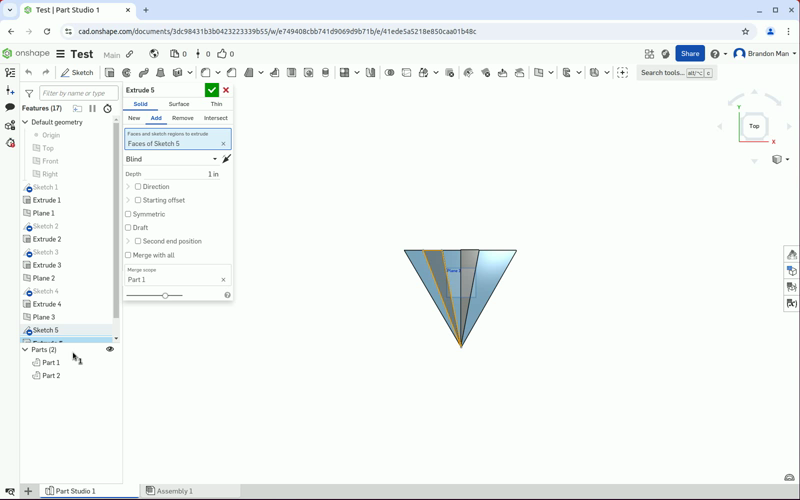
mouse_move(143, 106)
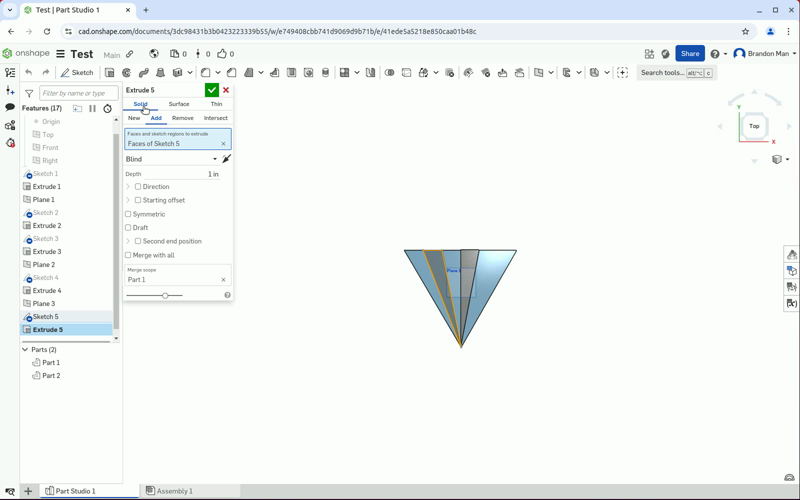
click(143, 106)
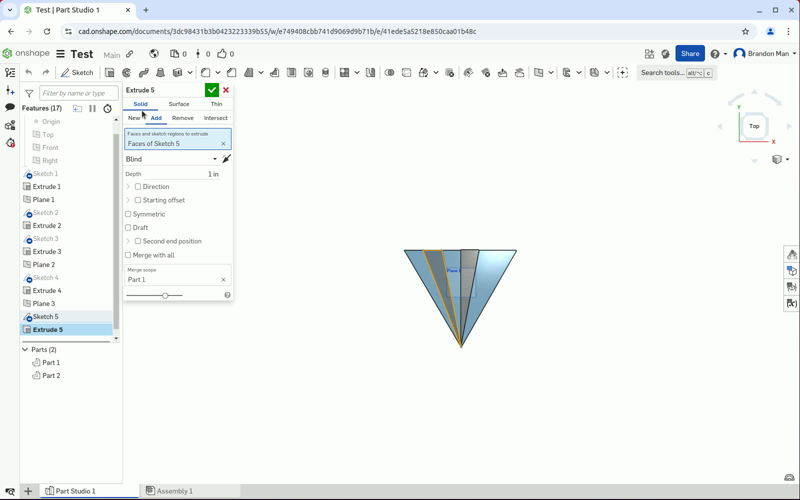
mouse_move(137, 120)
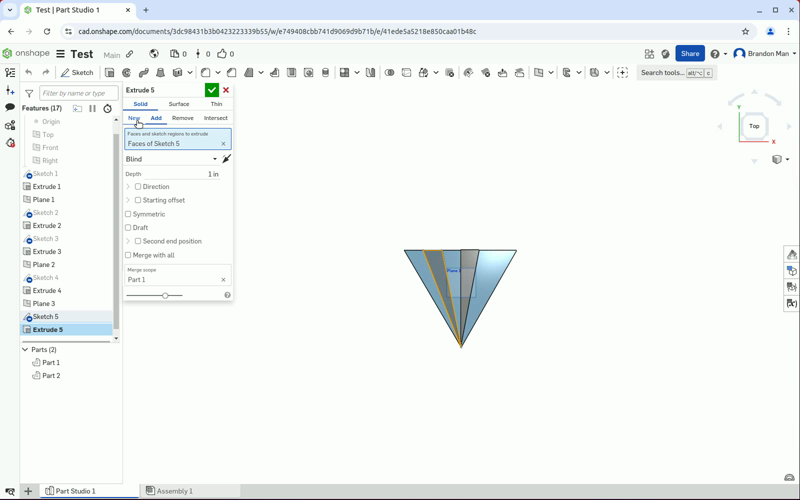
click(137, 120)
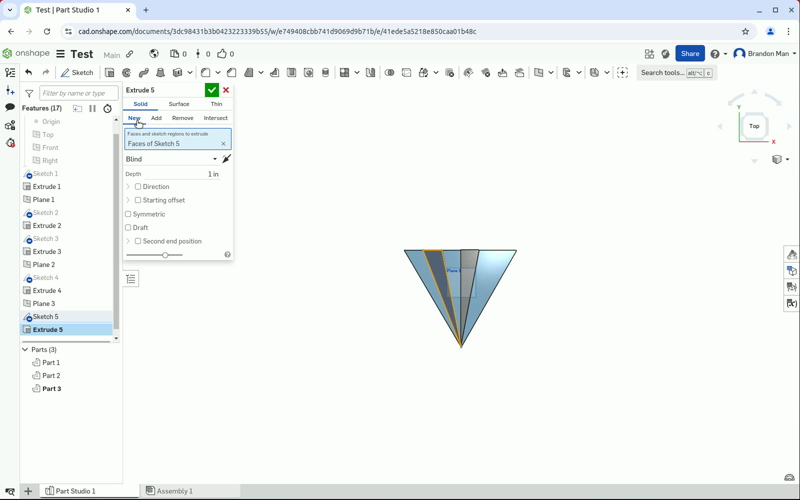
key(tab, 4)
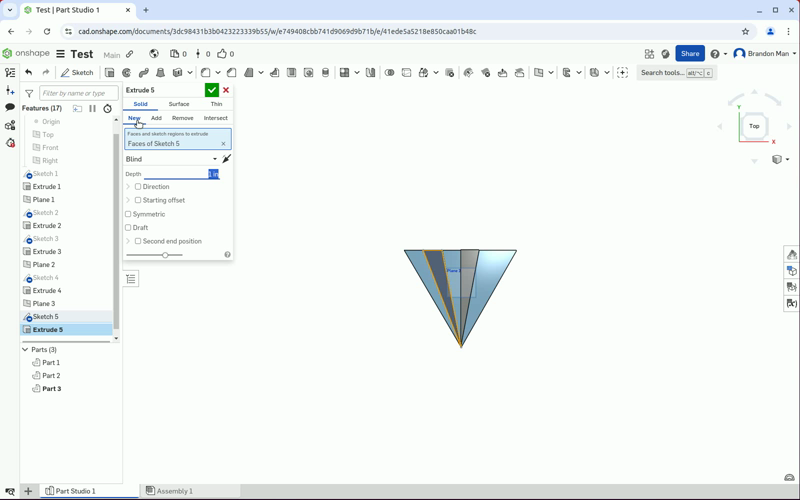
text(2.889)
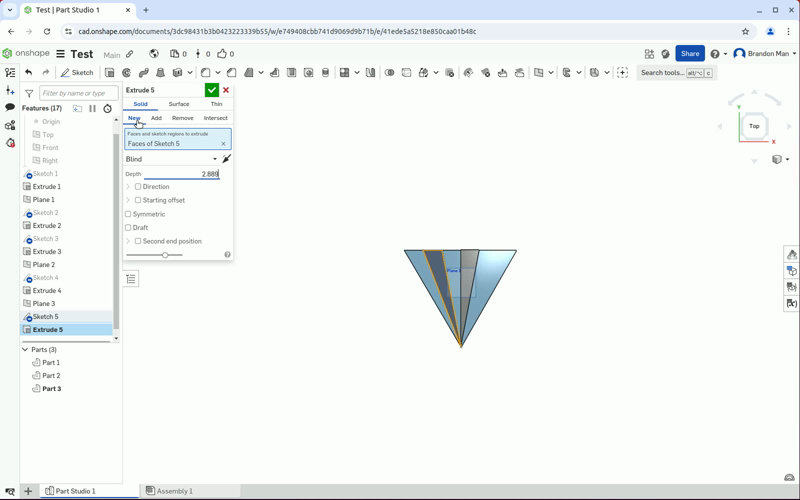
key(enter)
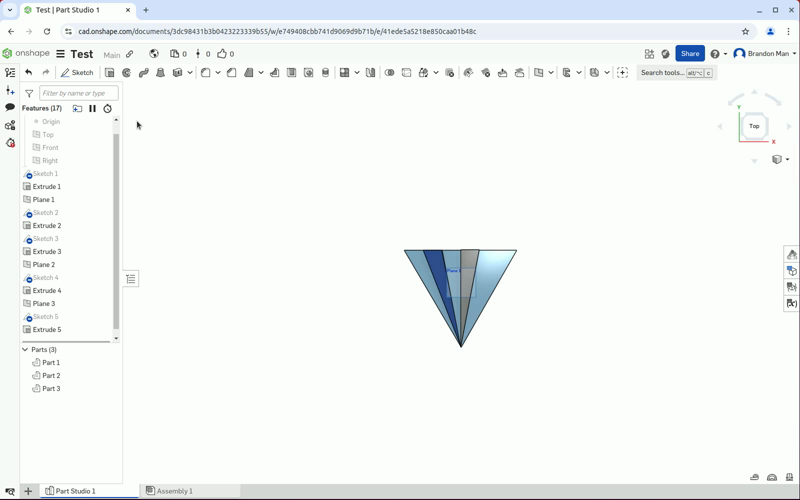
key(shift+h)
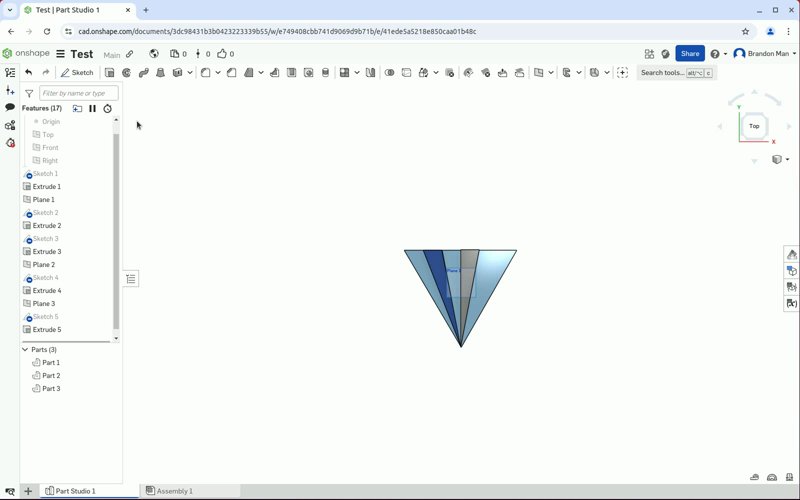
key(shift+h)
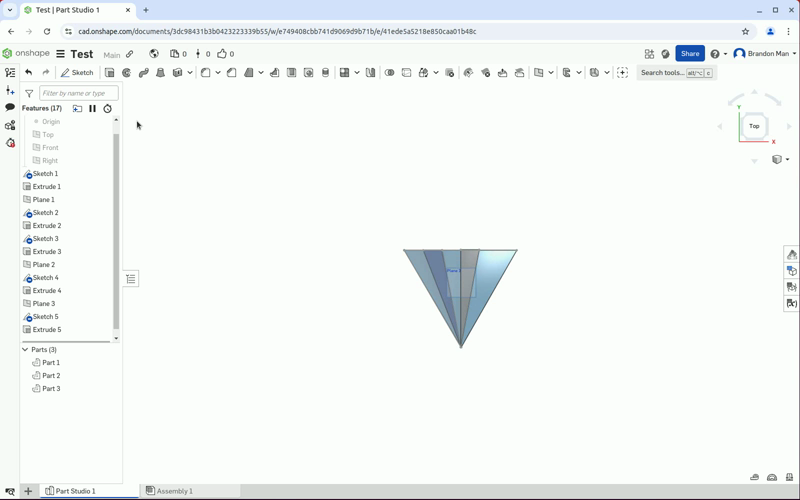
key(shift+7)
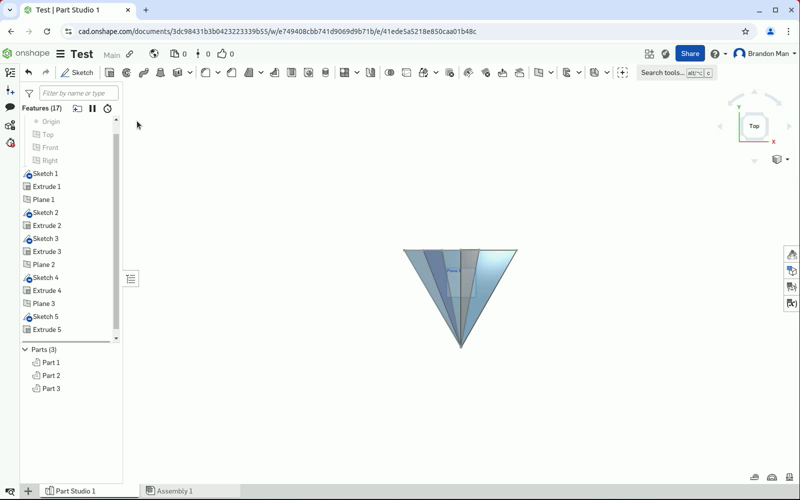
key(up, 3)
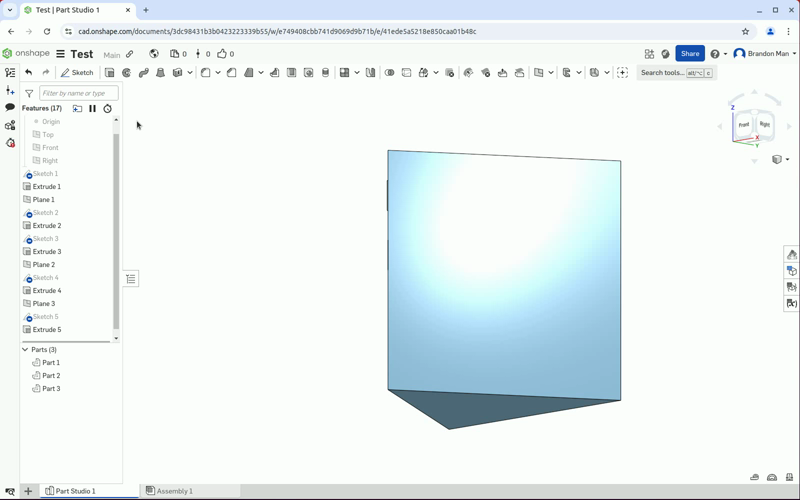
key(left, 3)
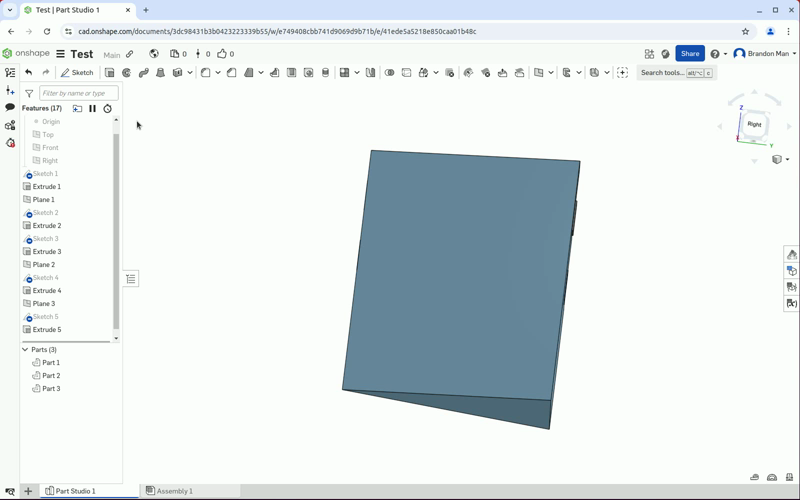
key(right, 3)
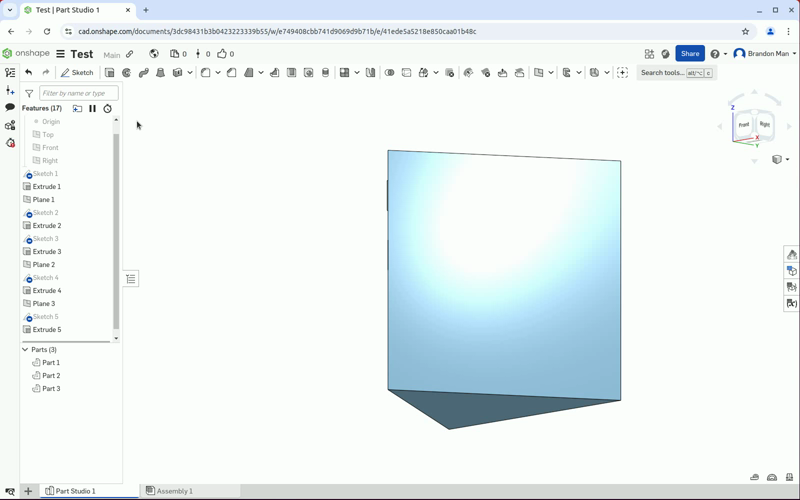
key(down, 3)
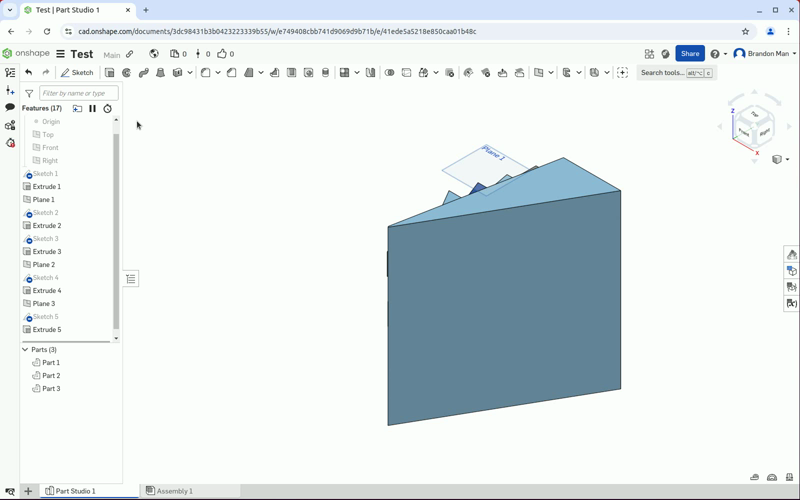
mouse_move(69, 176)
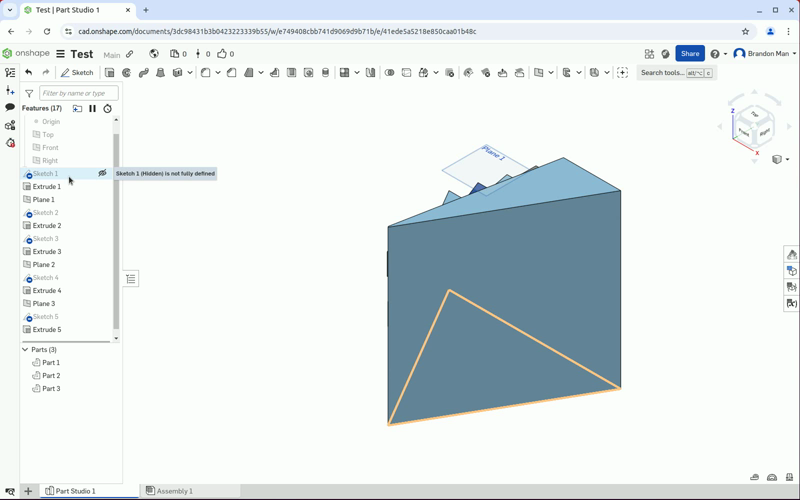
click(69, 176)